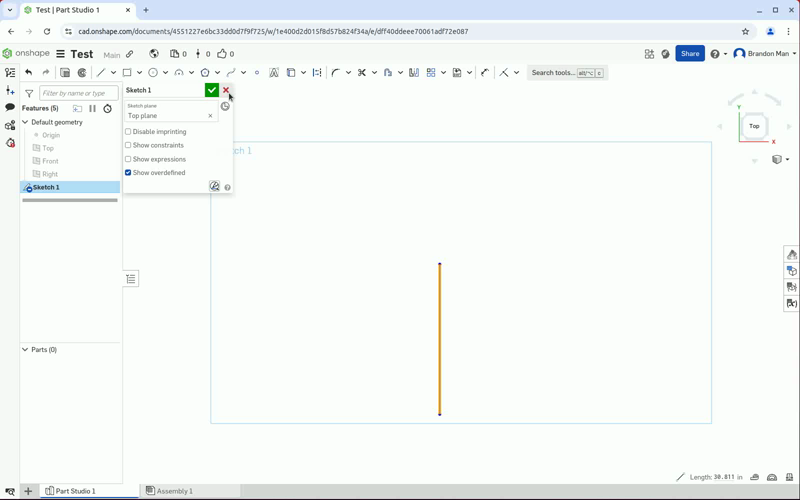
key(shift+h)
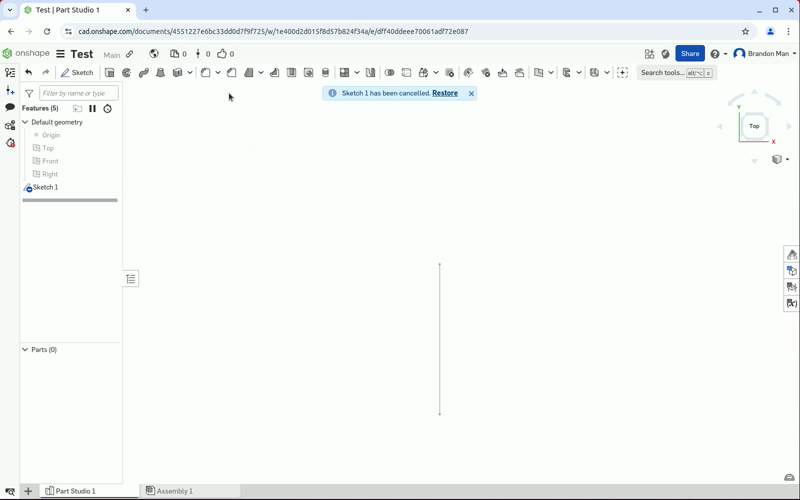
key(shift+s)
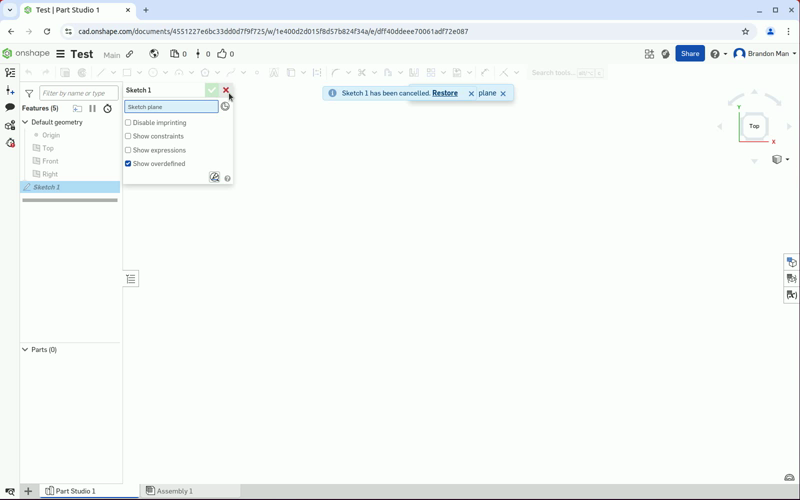
mouse_move(73, 150)
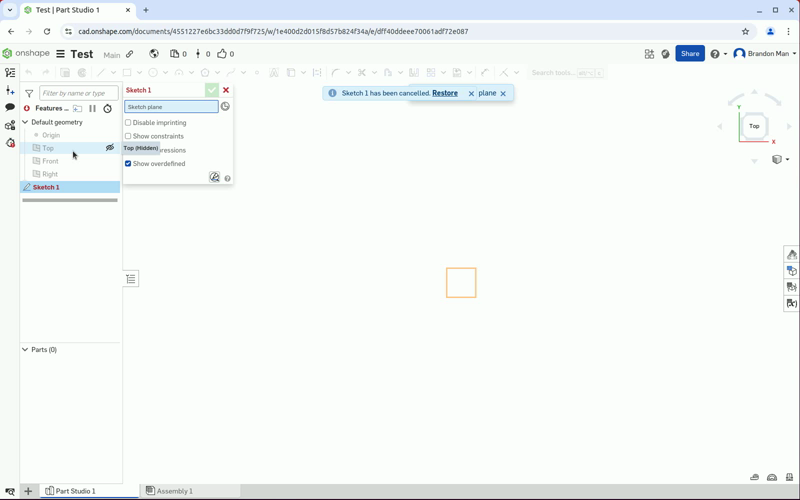
click(73, 150)
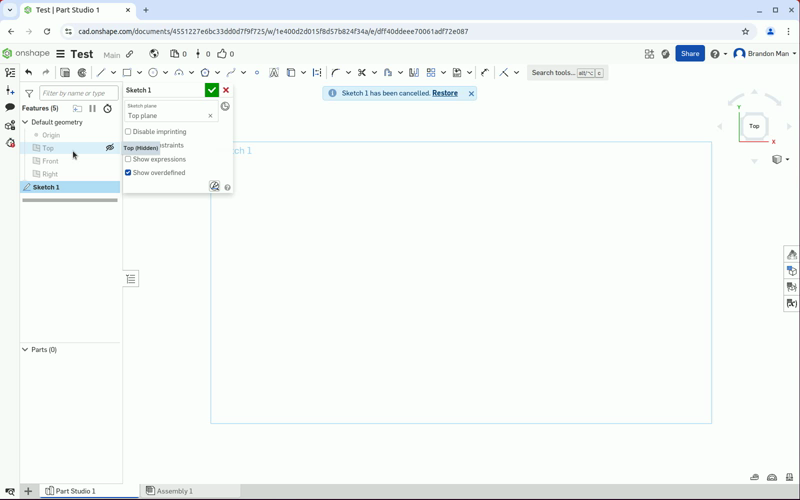
mouse_move(73, 352)
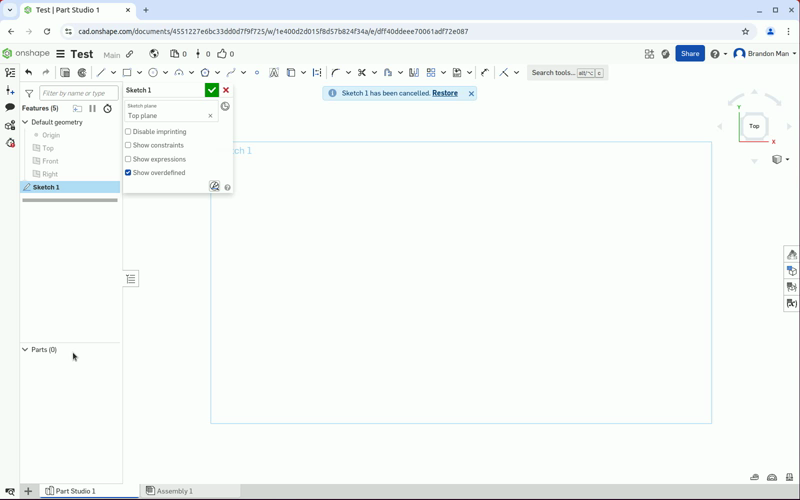
key(y)
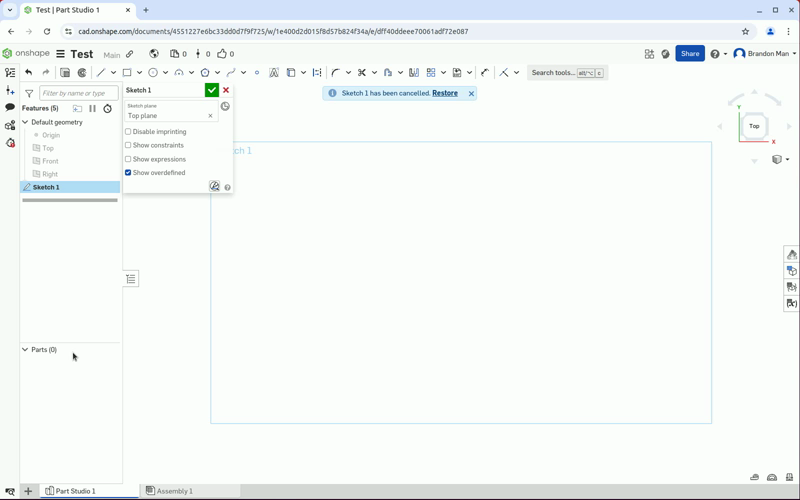
key(l)
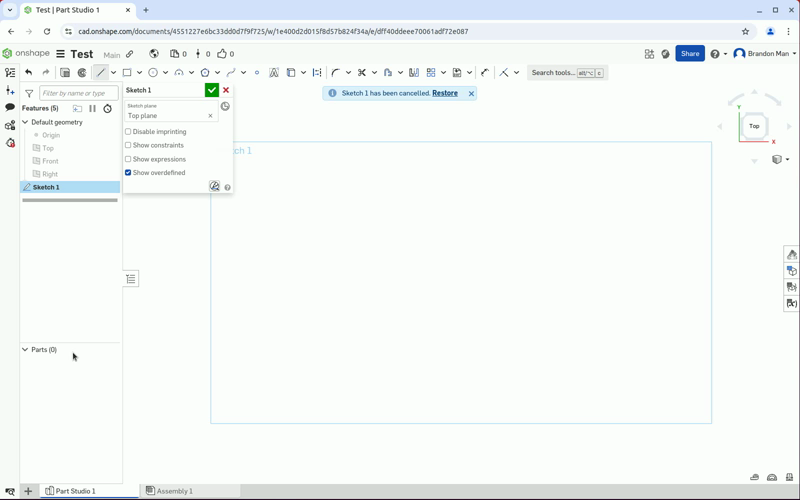
key_down(shift)
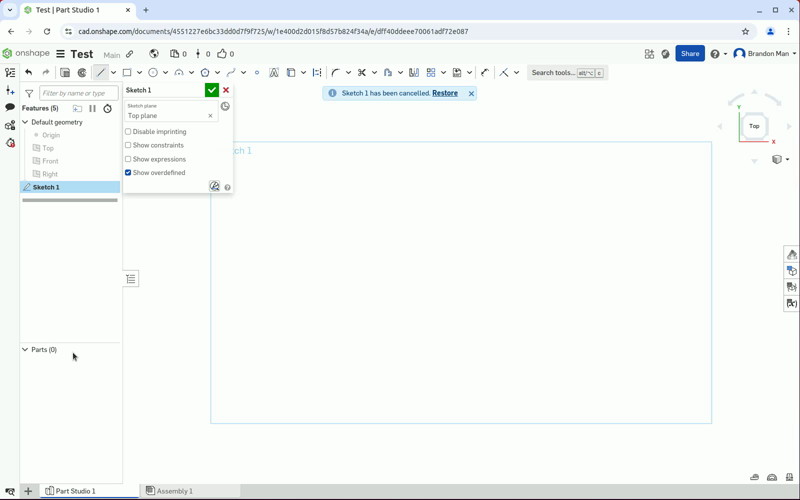
mouse_move(348, 282)
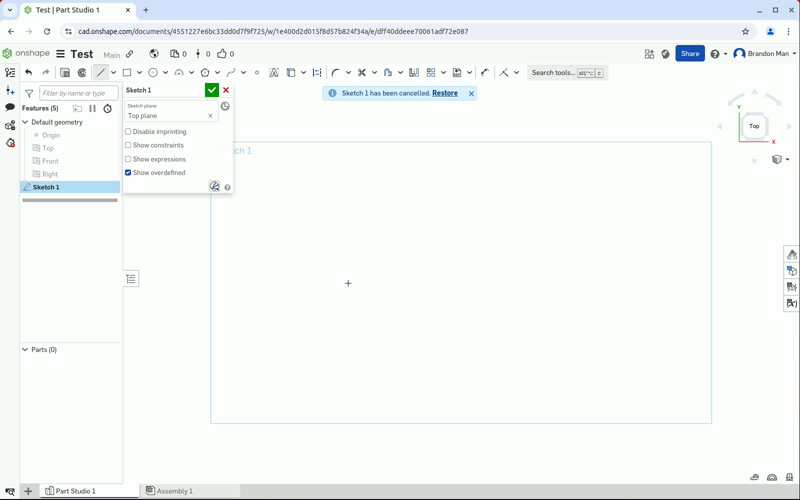
click(348, 282)
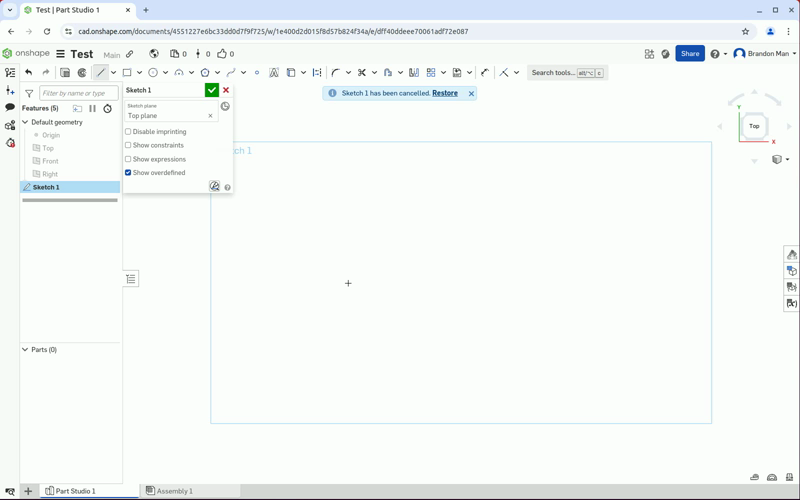
key_up(shift)
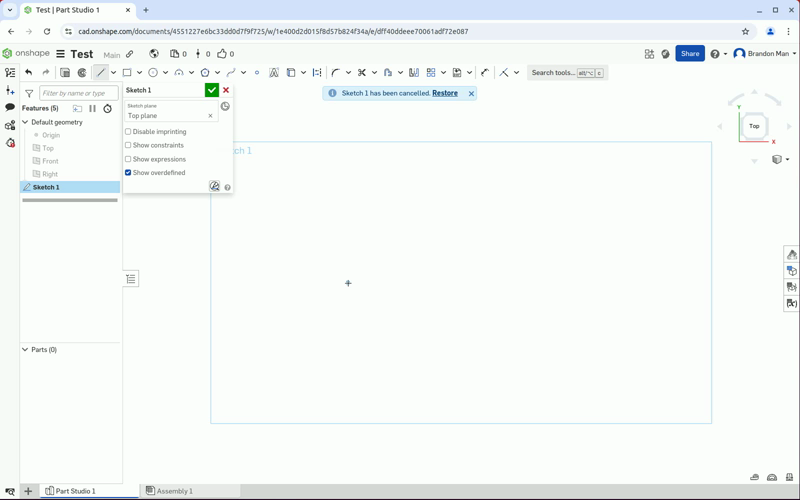
key_down(shift)
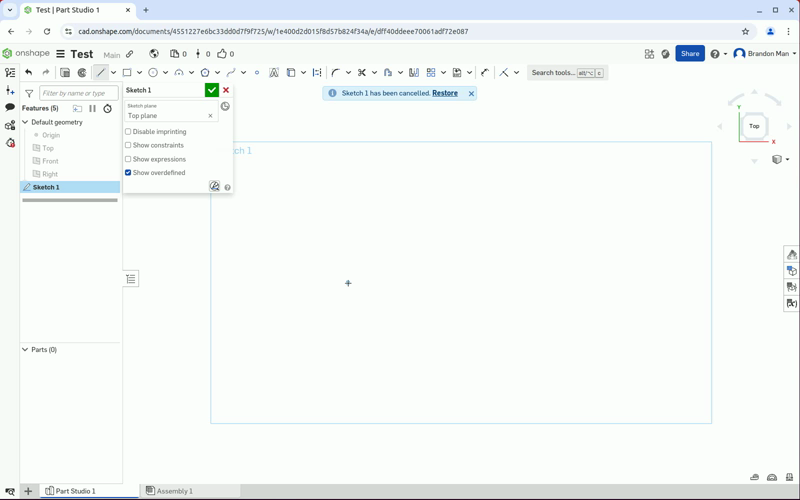
mouse_move(404, 379)
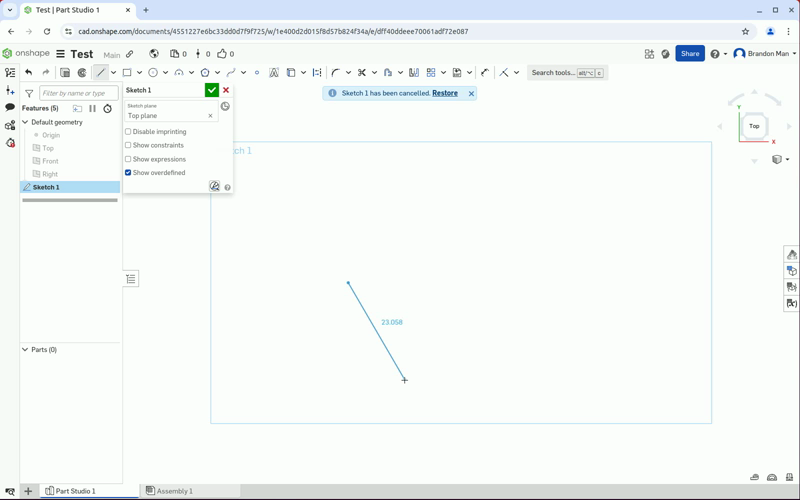
click(404, 379)
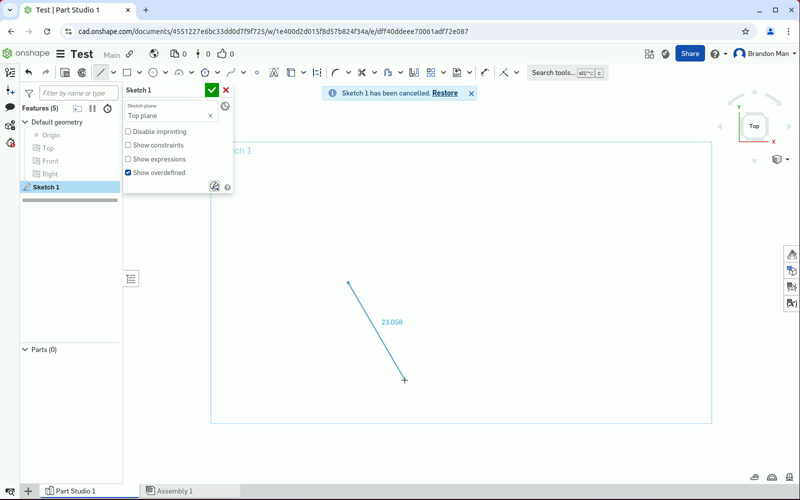
key_up(shift)
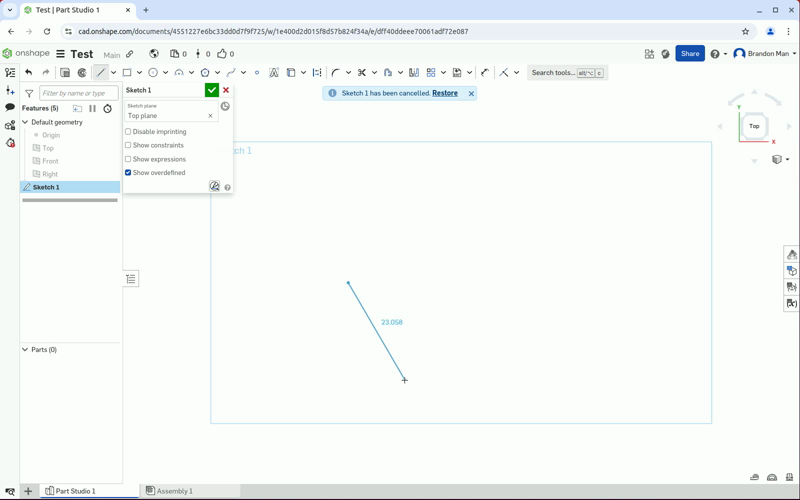
key_down(shift)
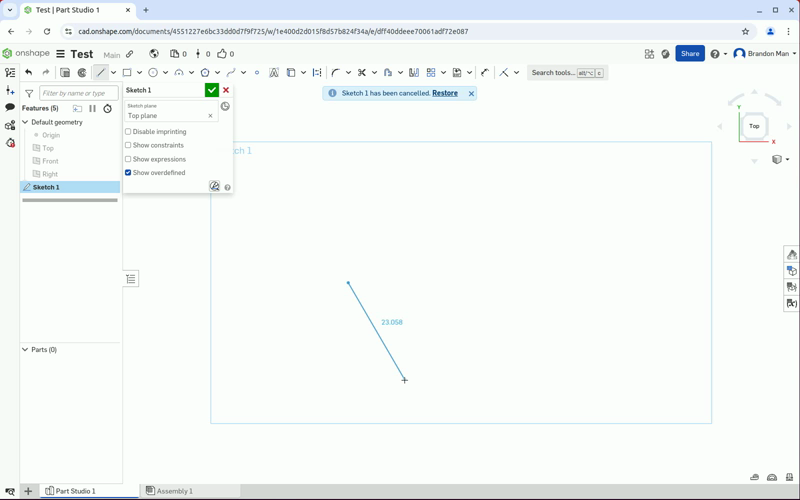
mouse_move(515, 379)
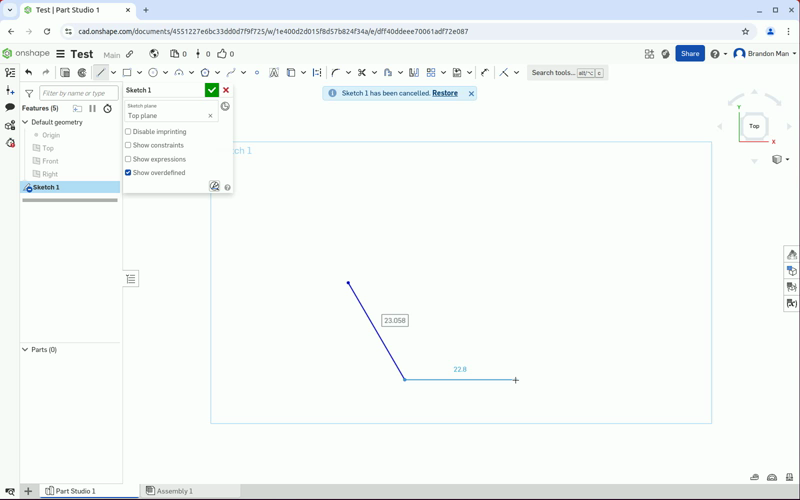
click(515, 379)
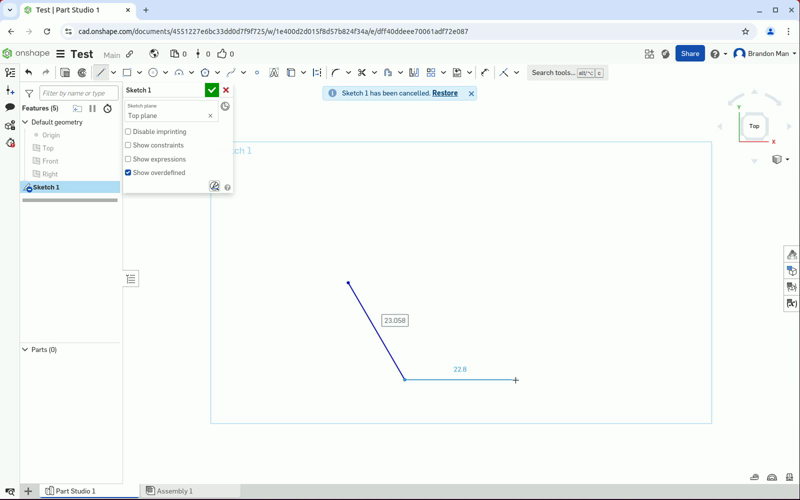
key_up(shift)
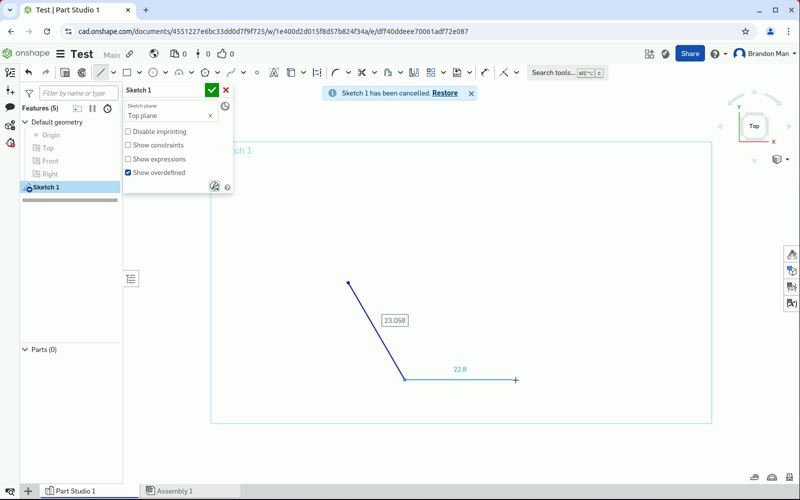
key_down(shift)
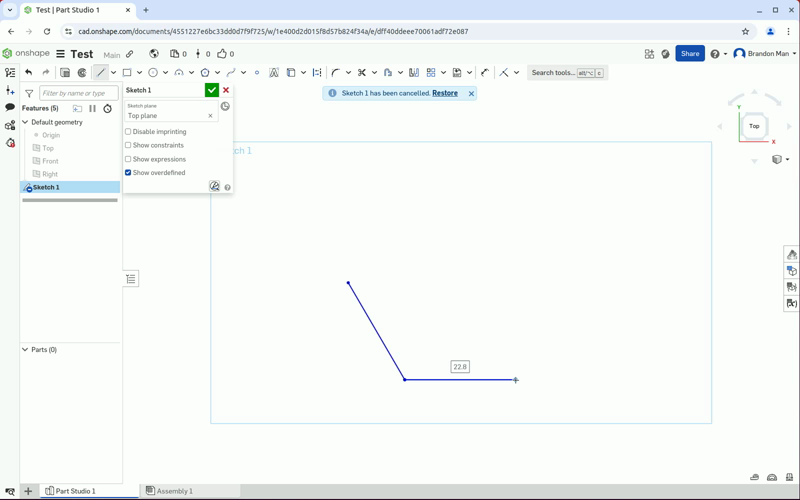
mouse_move(572, 282)
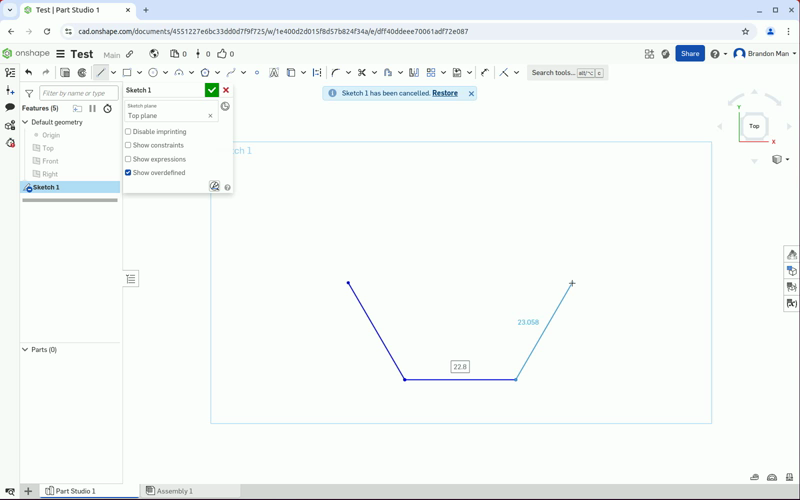
click(572, 282)
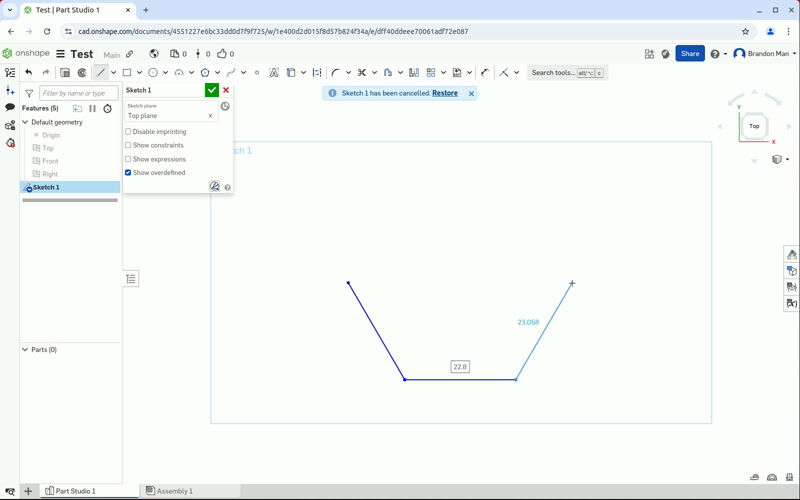
key_up(shift)
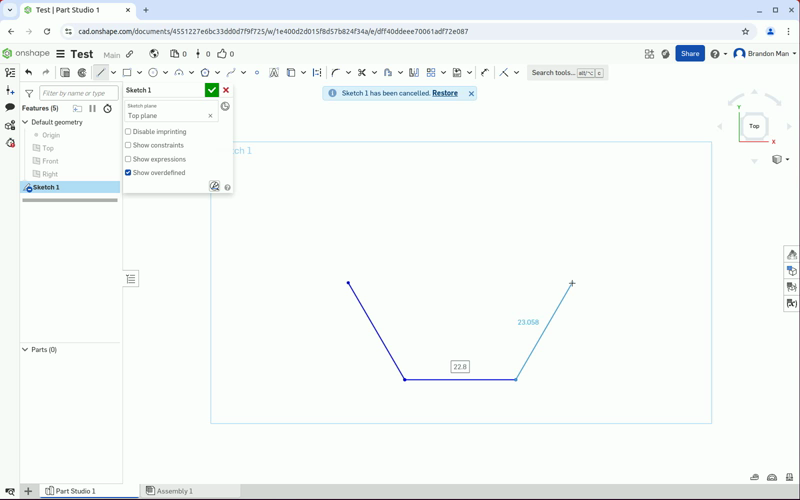
key_down(shift)
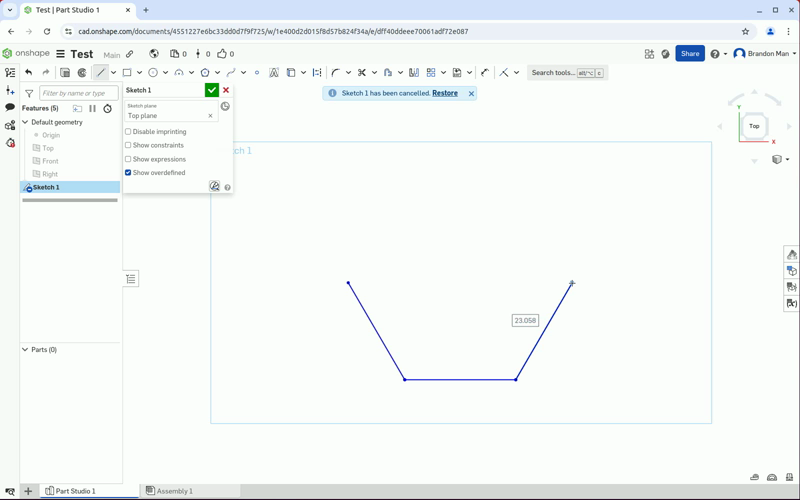
mouse_move(515, 186)
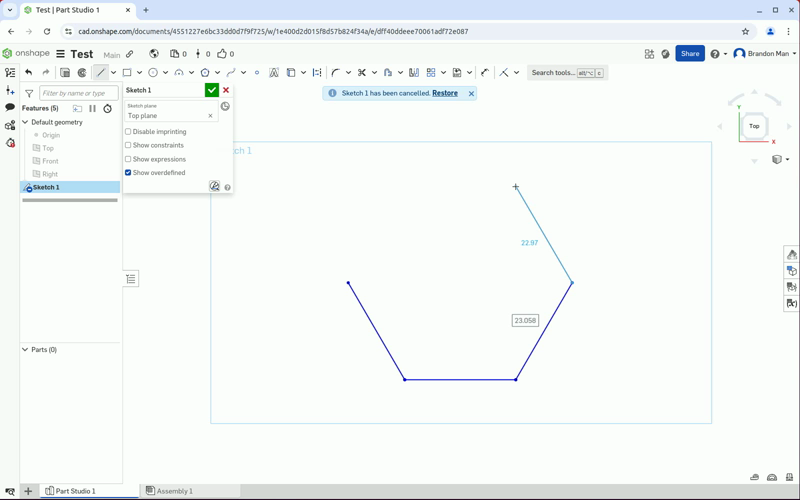
click(515, 186)
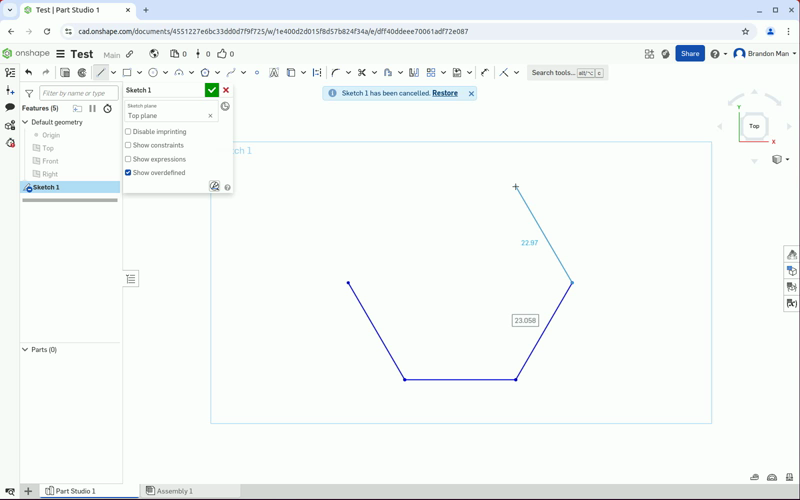
key_up(shift)
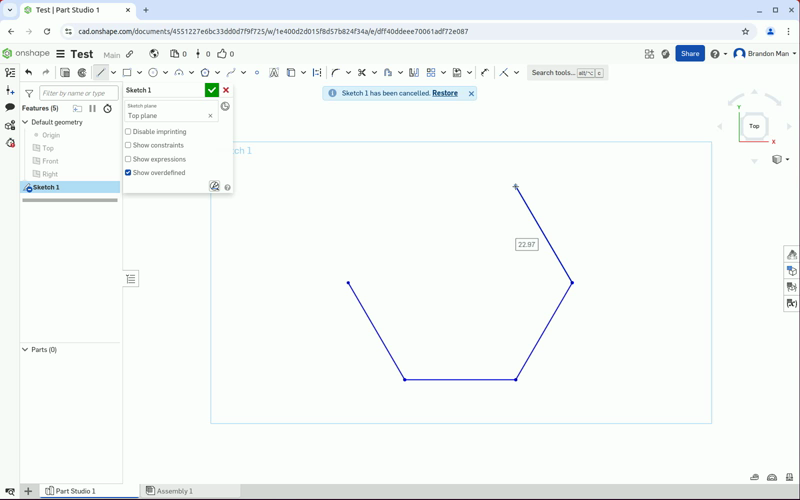
key_down(shift)
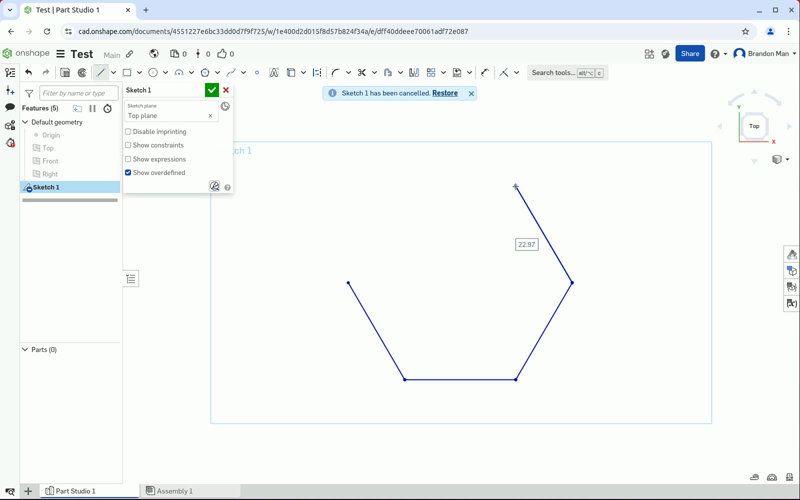
mouse_move(404, 186)
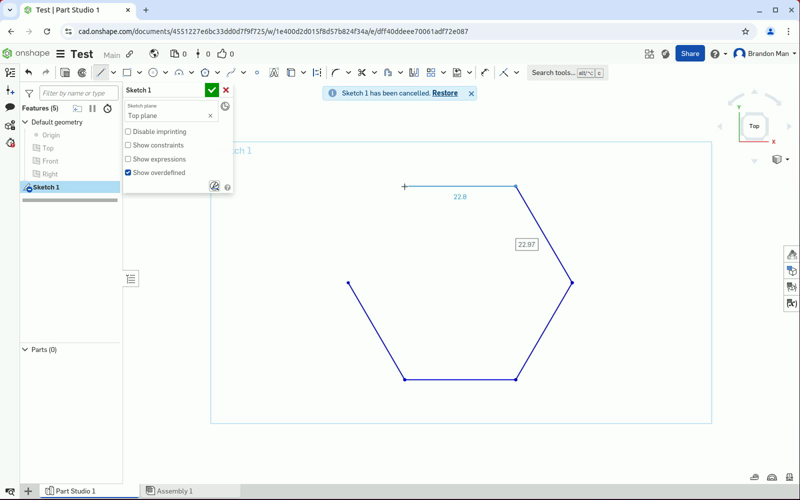
click(404, 186)
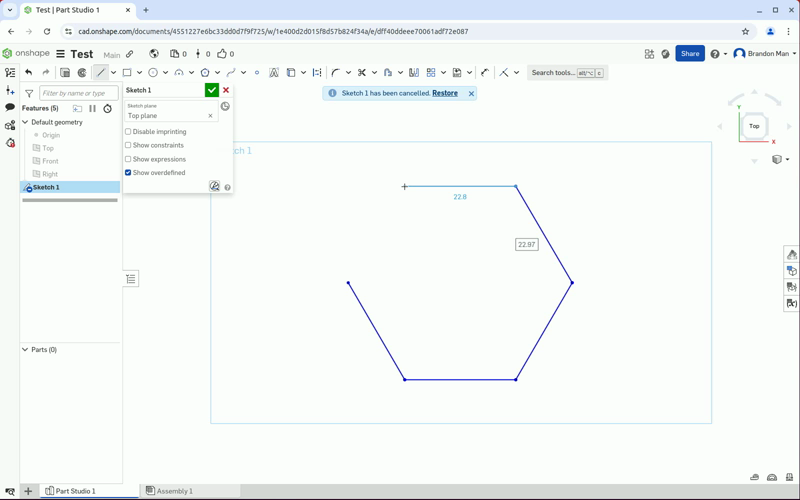
key_up(shift)
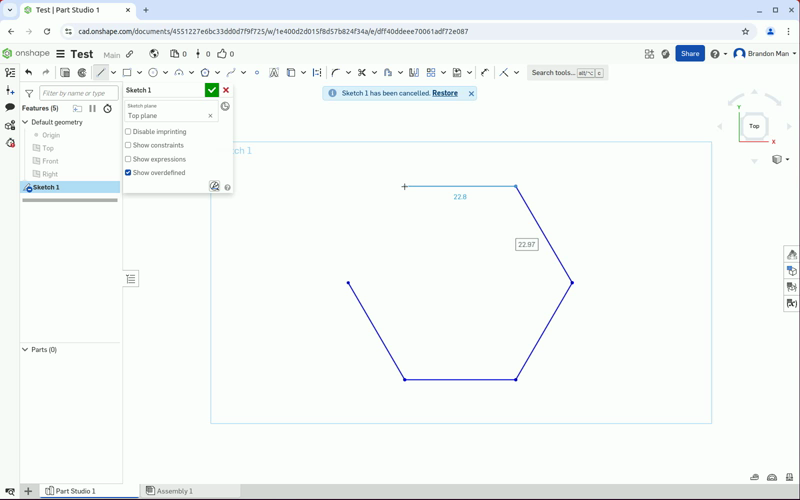
key_down(shift)
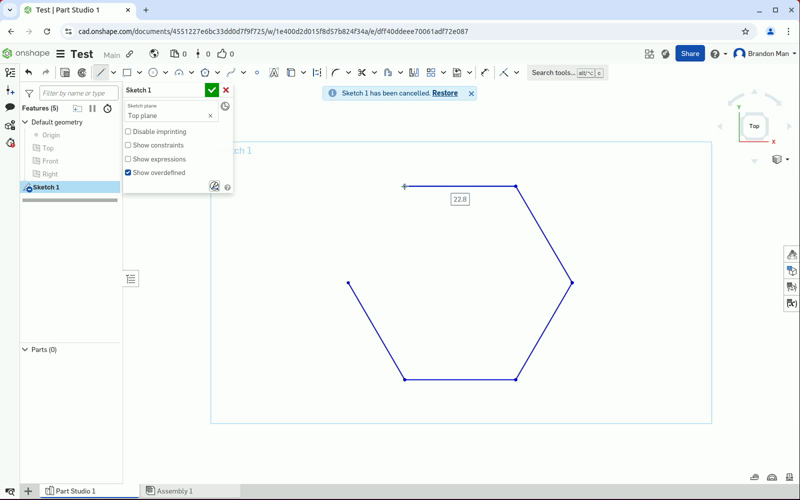
mouse_move(348, 282)
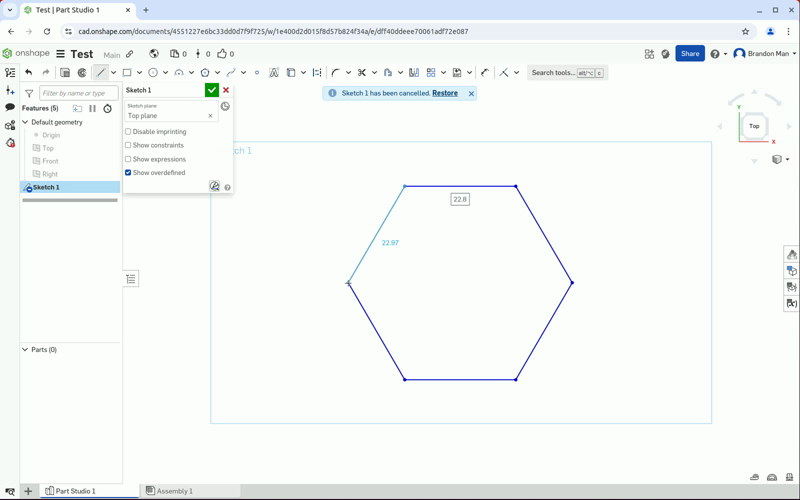
key_up(shift)
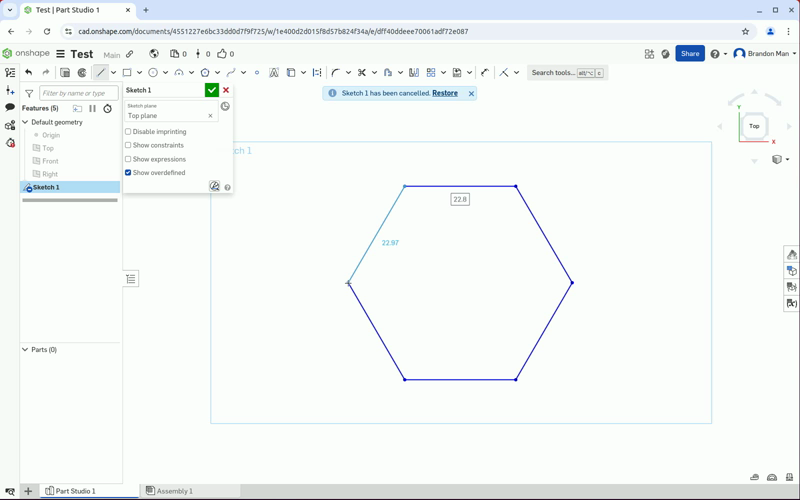
click(348, 282)
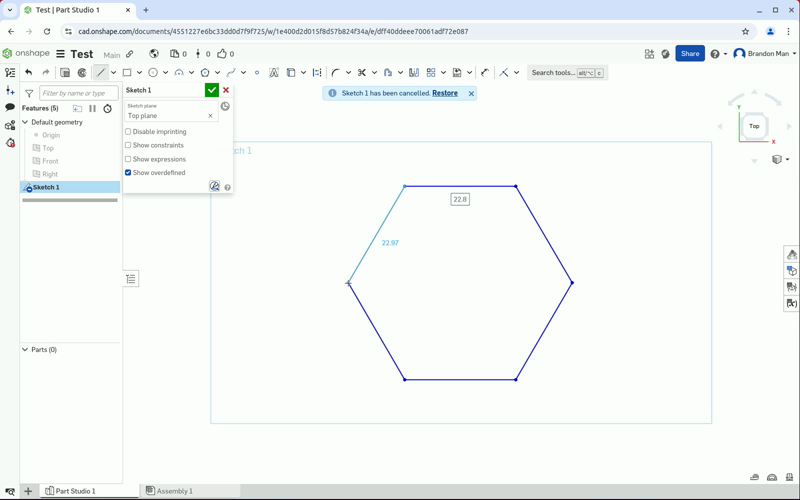
key(esc)
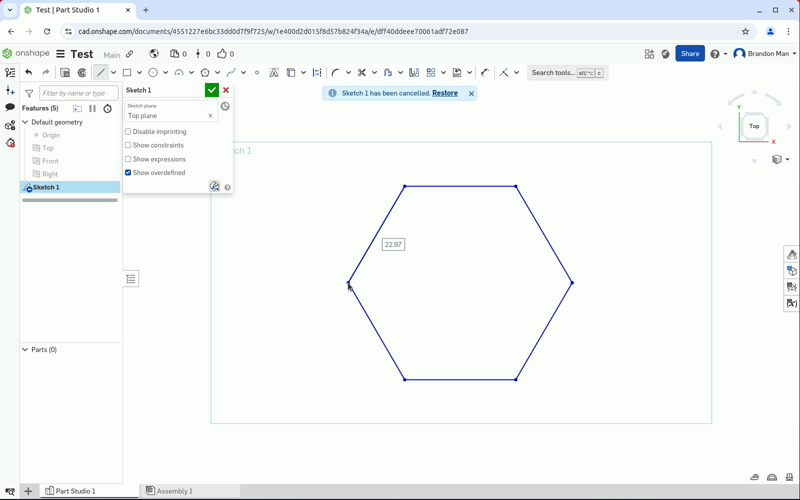
key(c)
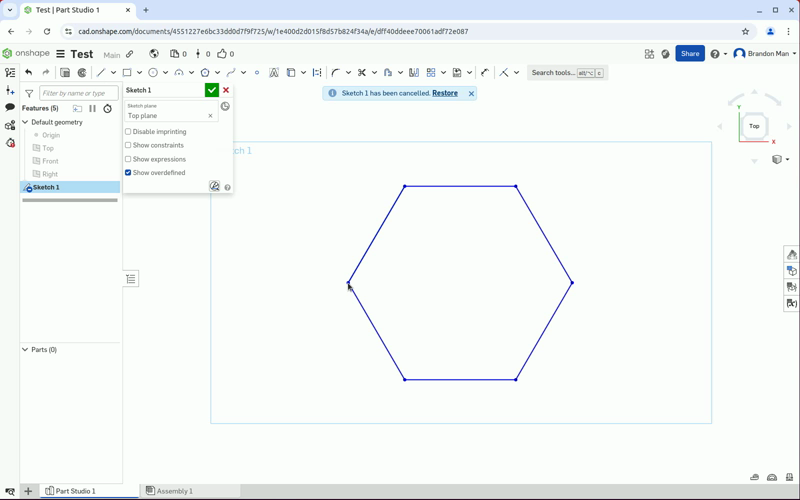
key_down(shift)
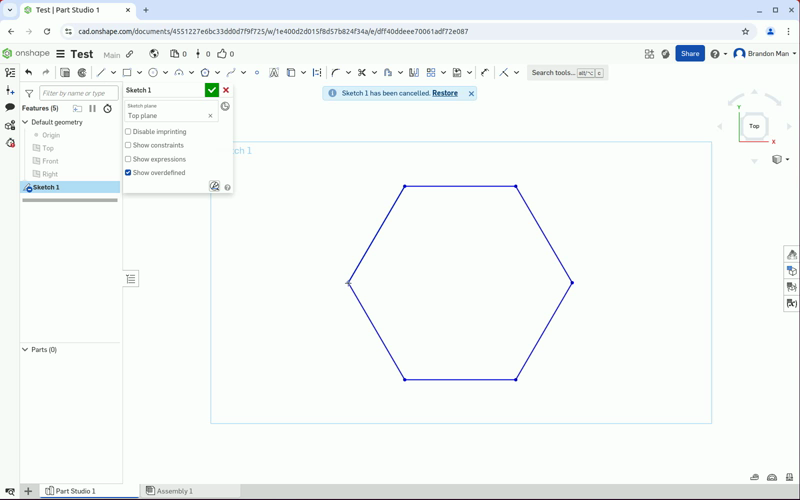
mouse_move(461, 282)
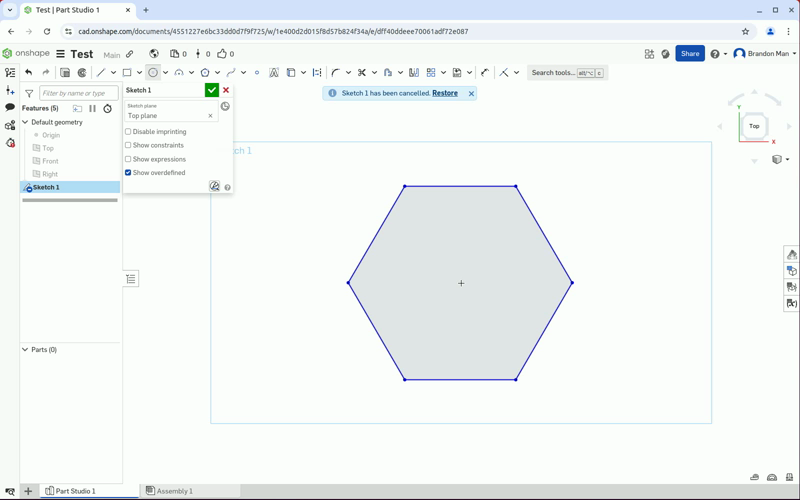
click(461, 282)
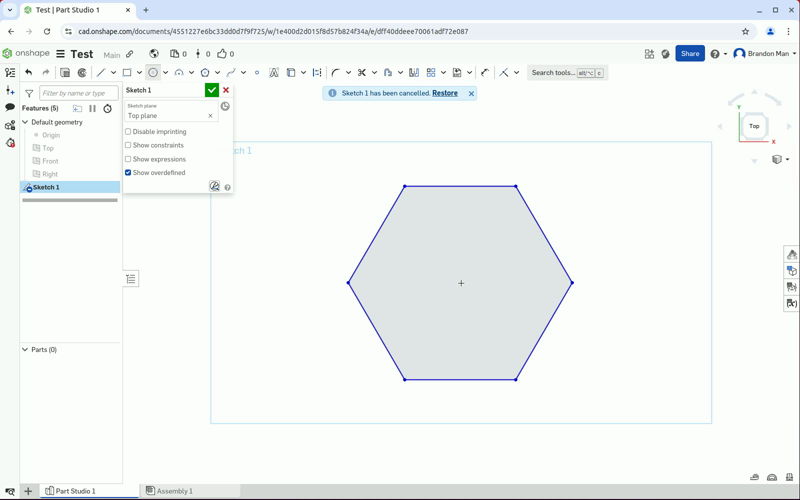
key_up(shift)
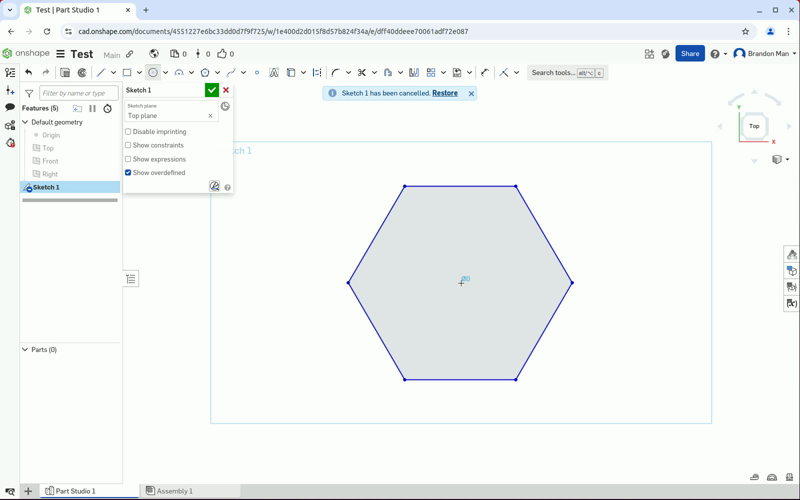
mouse_move(506, 282)
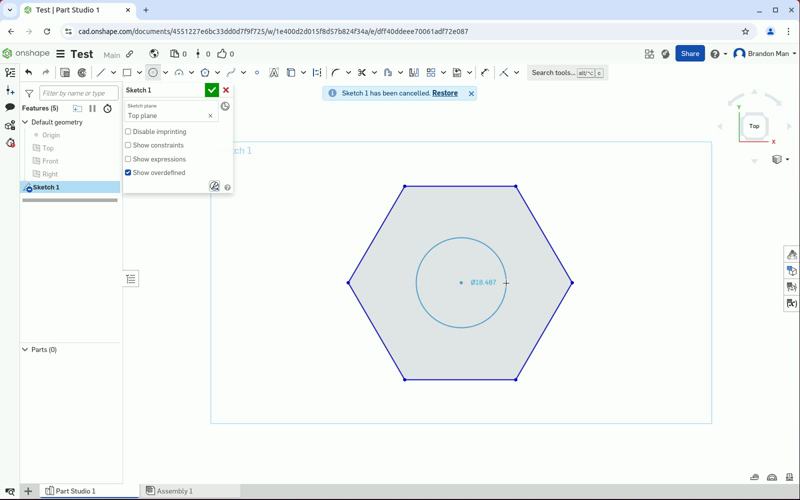
click(506, 282)
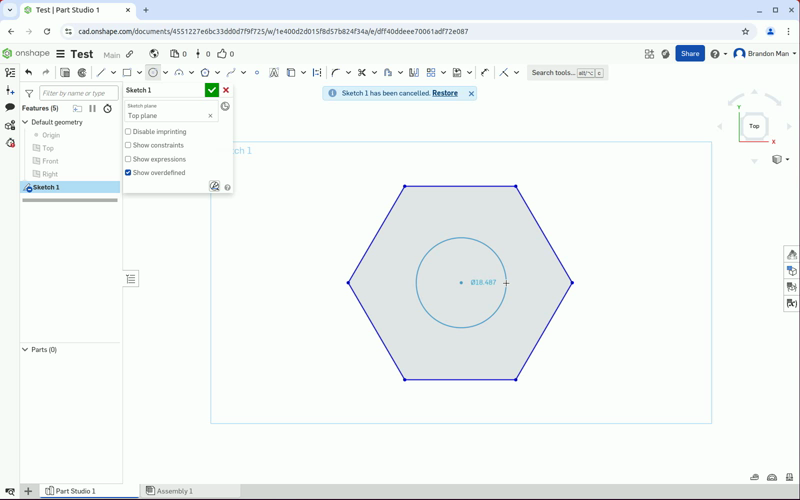
key(esc)
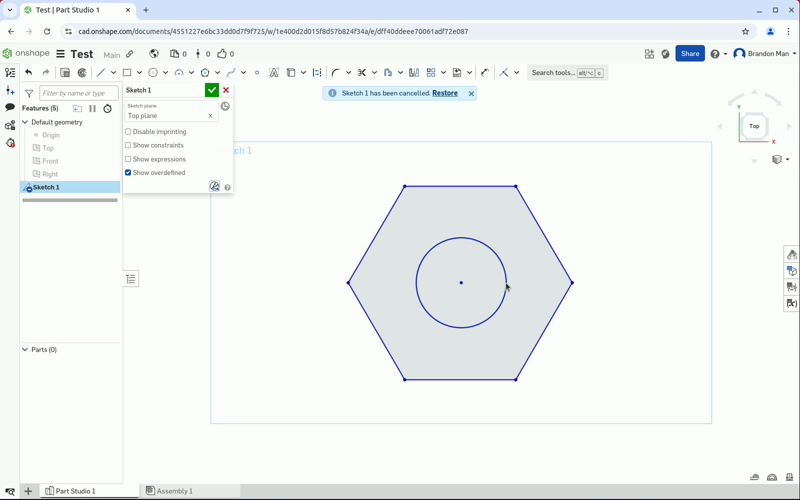
mouse_move(389, 269)
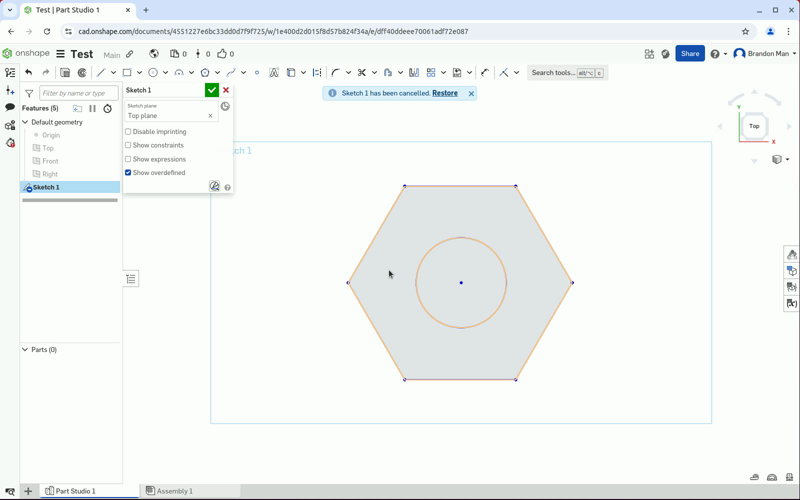
click(389, 269)
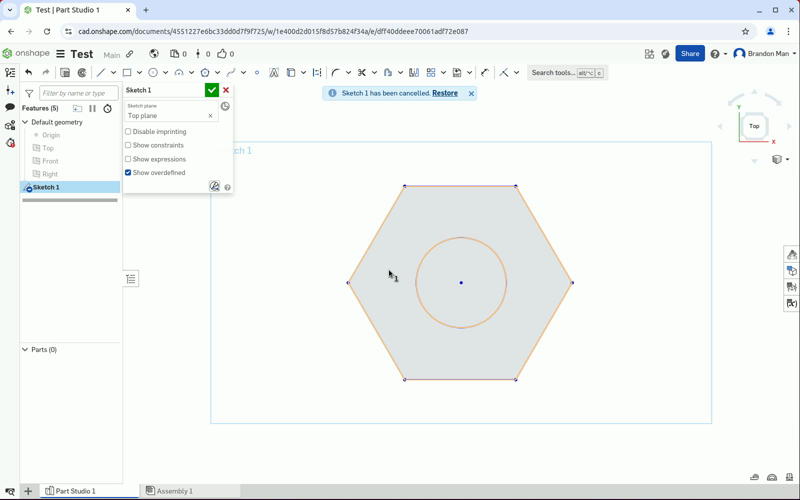
mouse_move(73, 352)
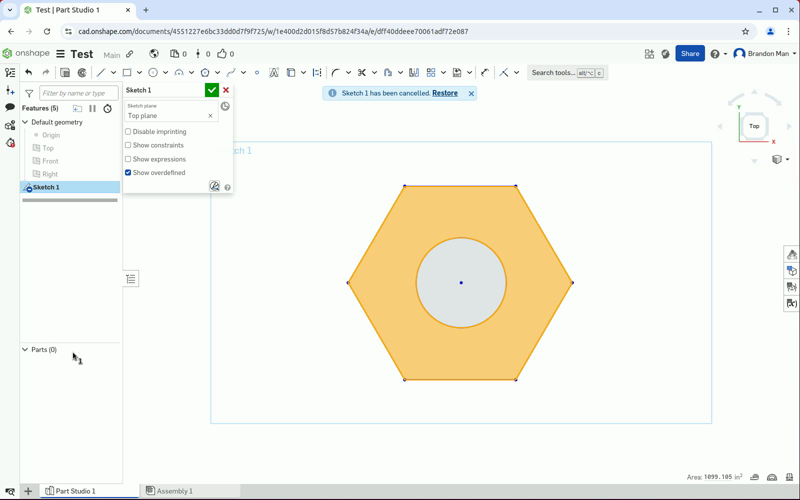
key(shift+y)
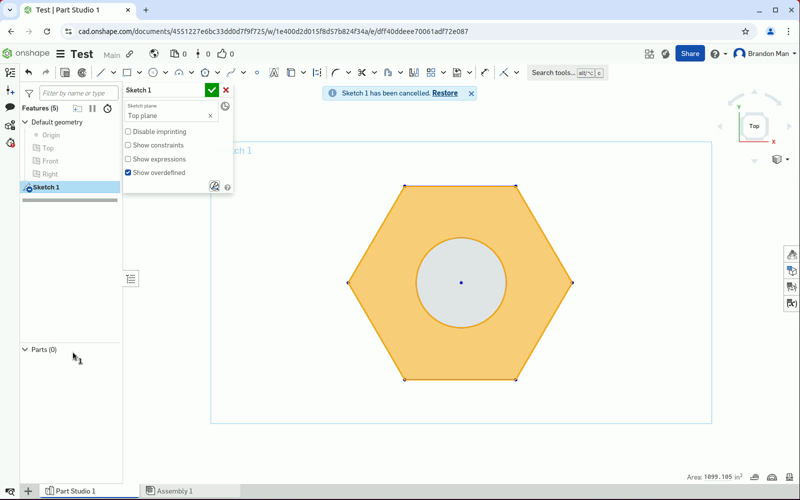
key(shift+e)
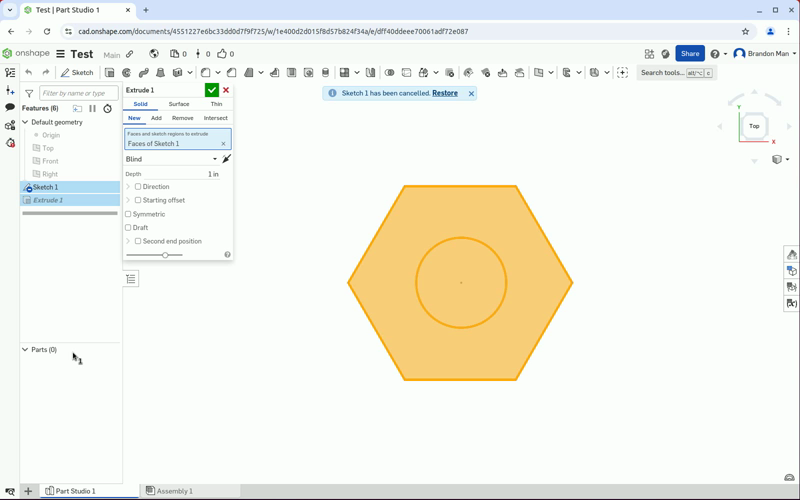
mouse_move(143, 106)
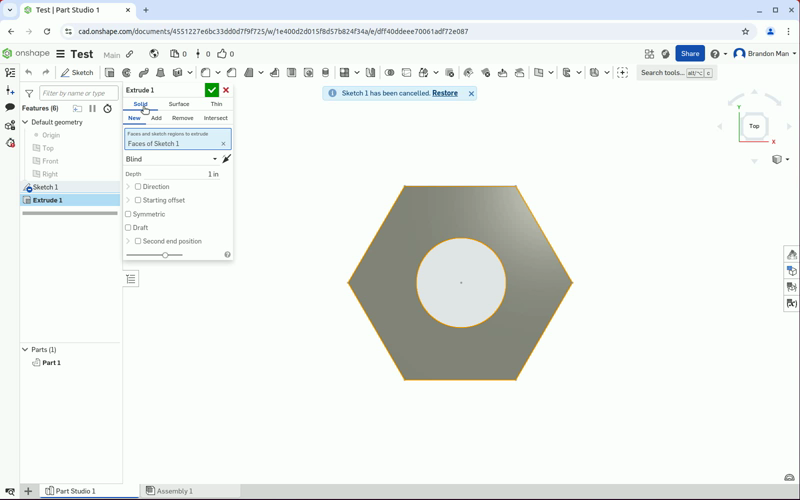
click(143, 106)
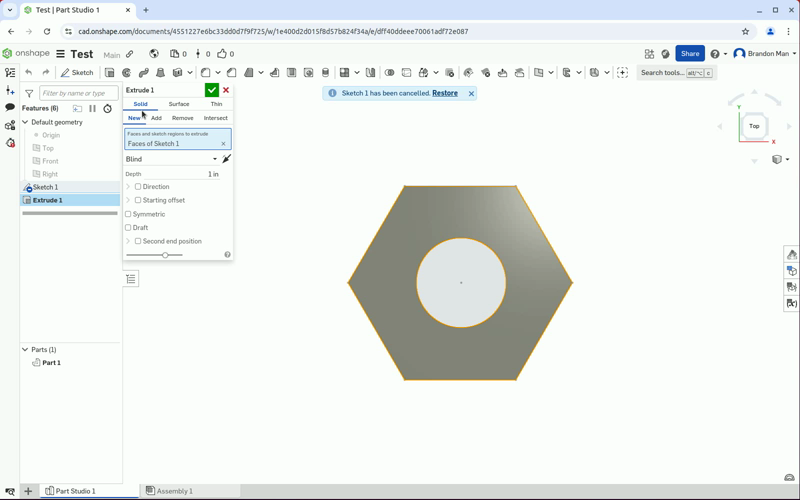
mouse_move(137, 120)
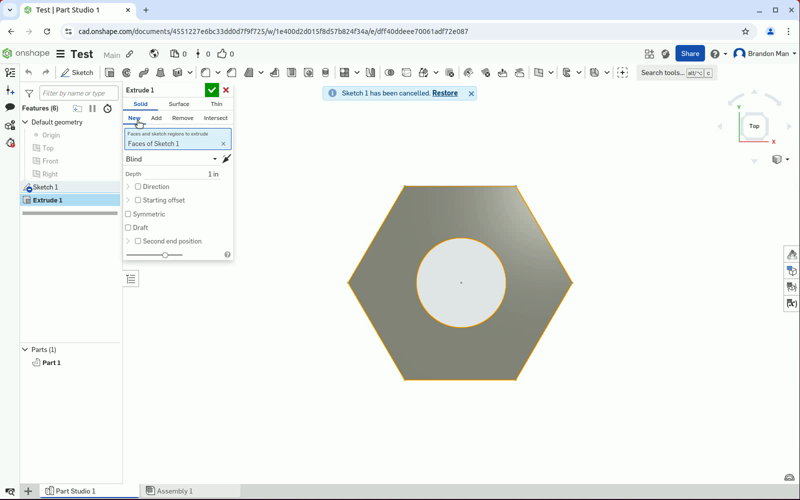
click(137, 120)
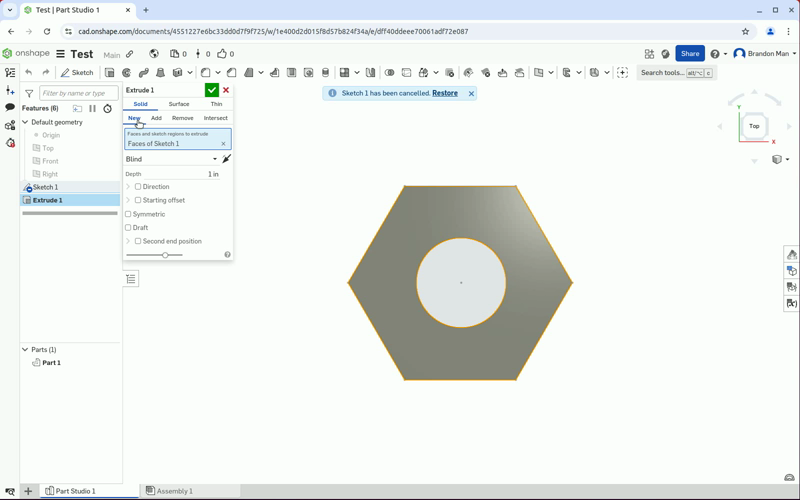
key(tab, 4)
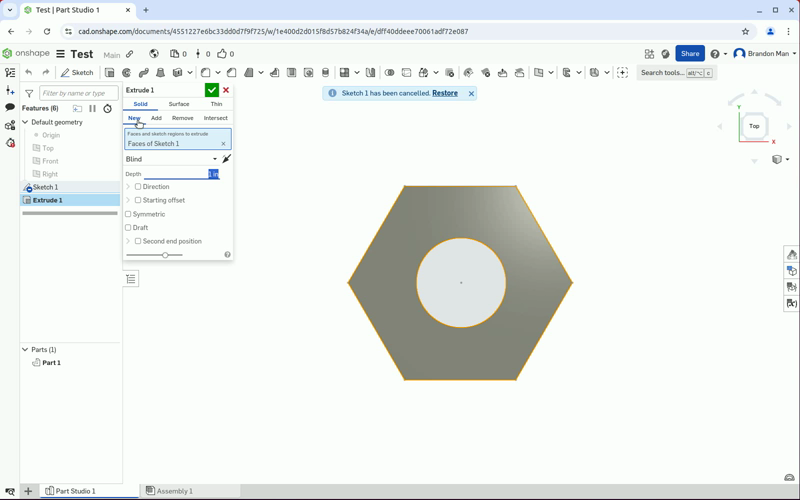
text(16.609)
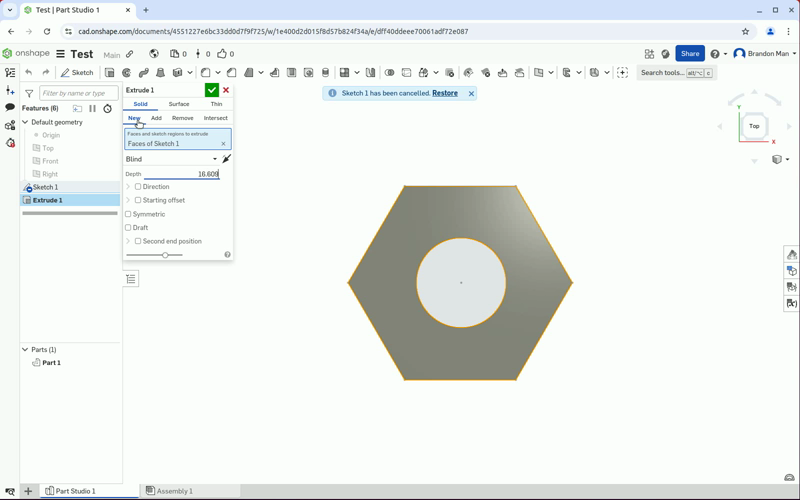
key(enter)
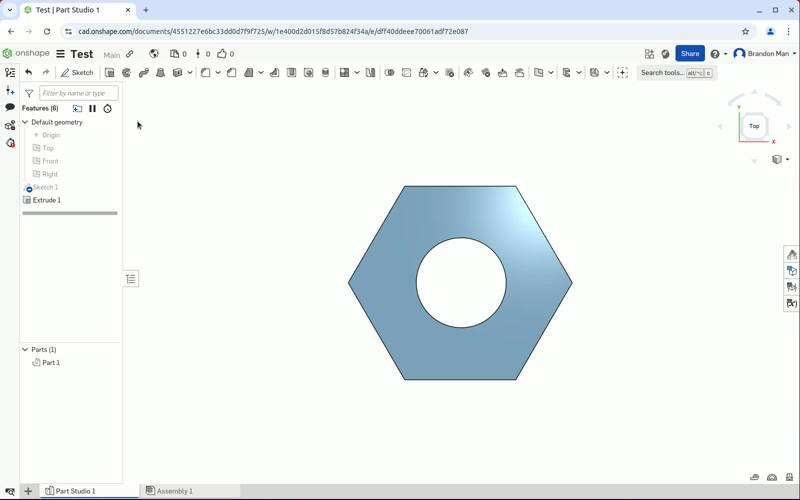
key(shift+h)
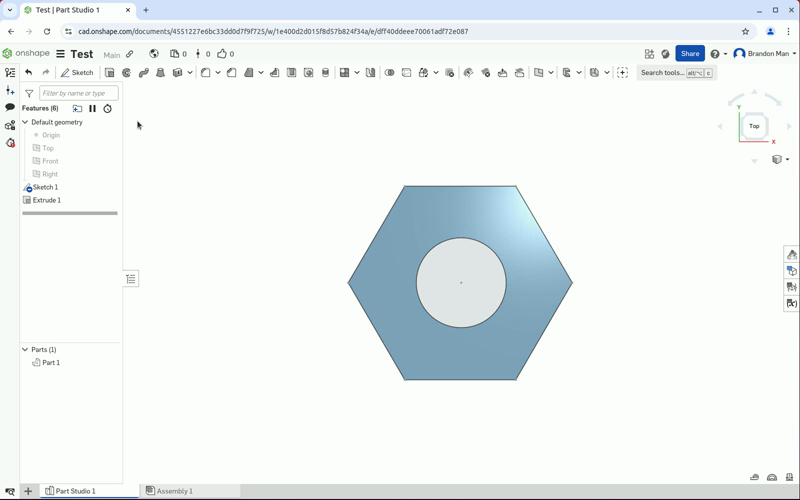
key(shift+h)
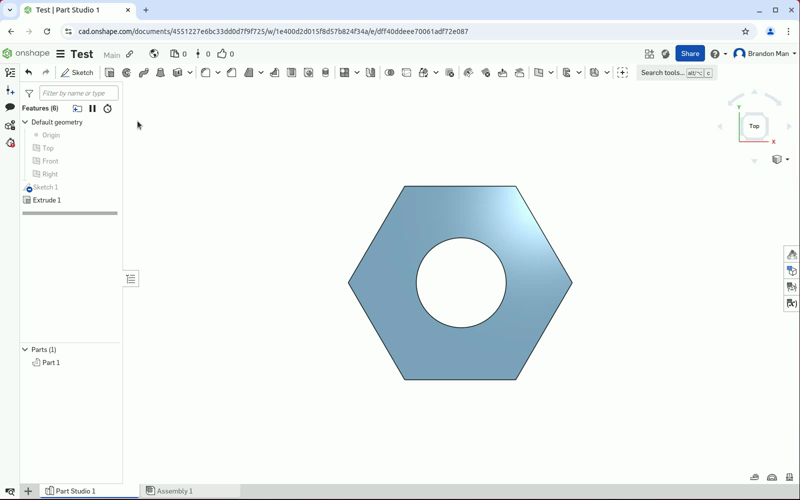
mouse_move(73, 189)
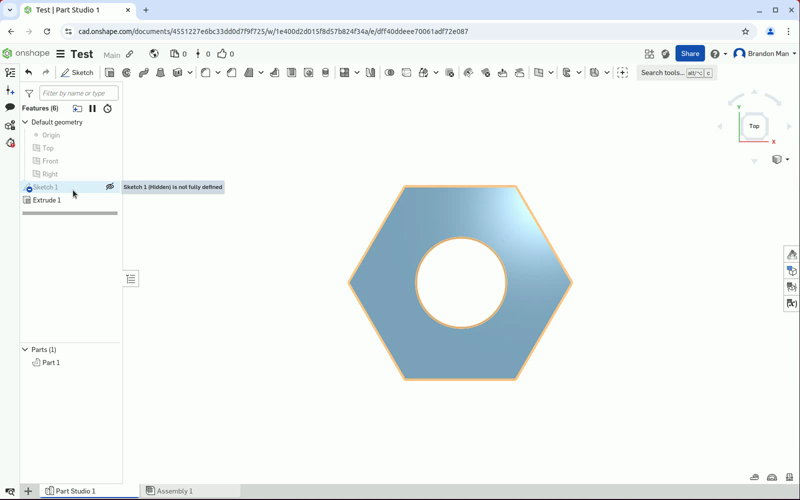
click(73, 189)
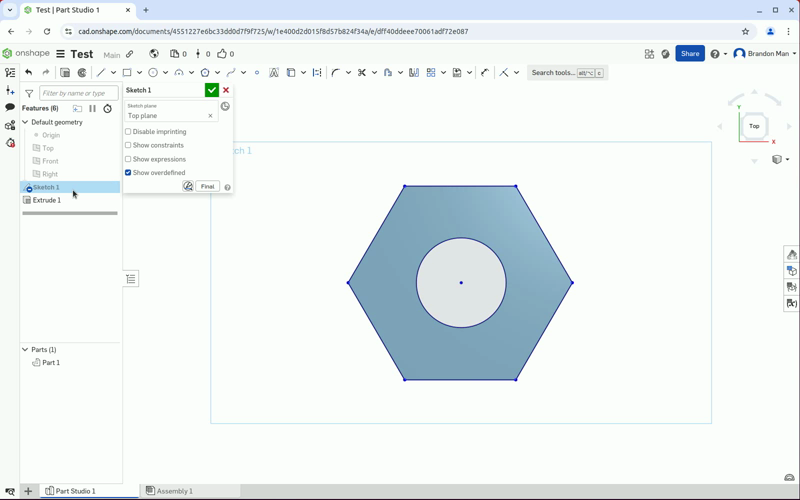
mouse_move(229, 92)
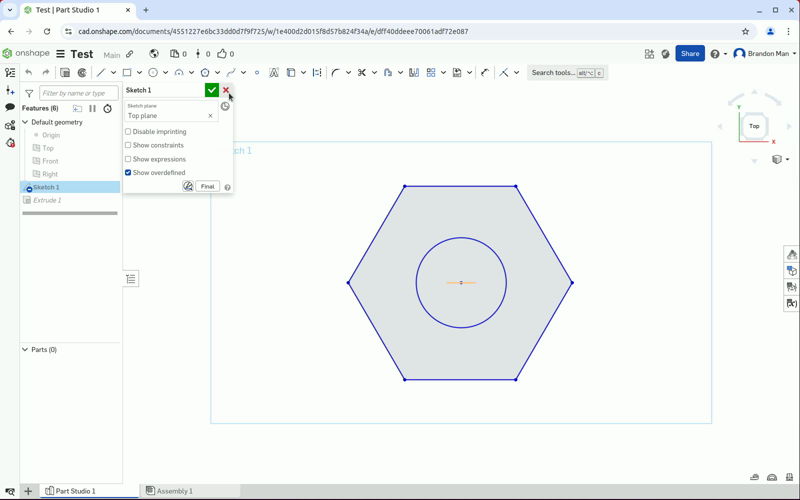
click(229, 92)
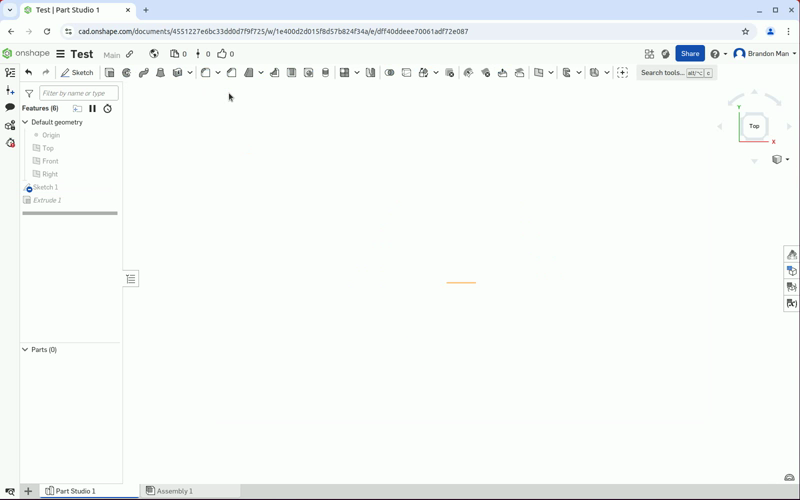
mouse_move(541, 75)
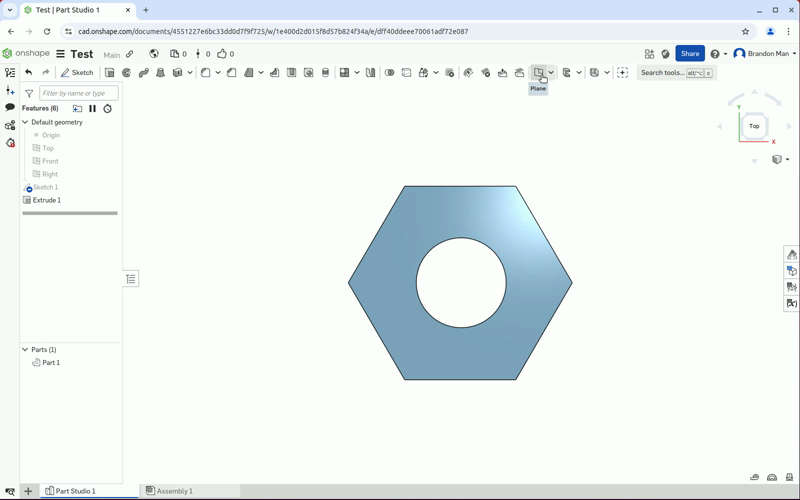
click(541, 75)
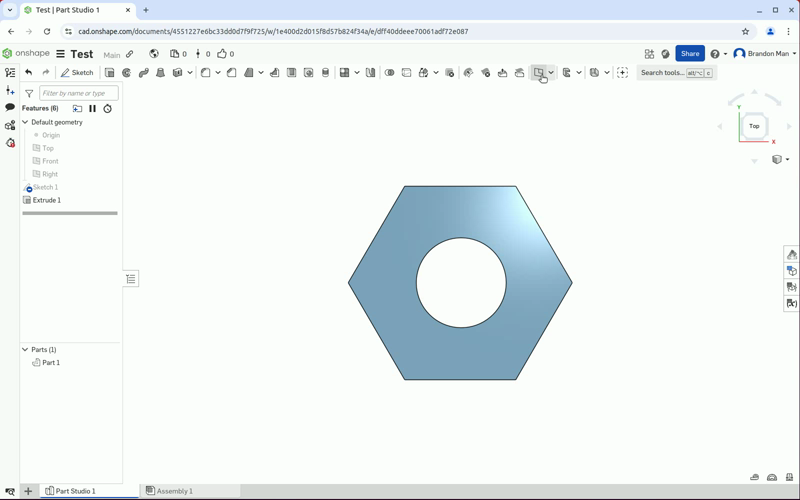
mouse_move(73, 150)
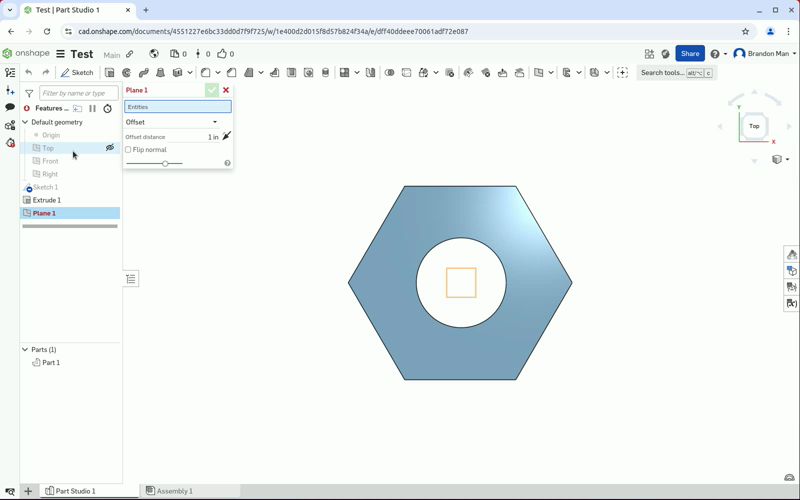
click(73, 150)
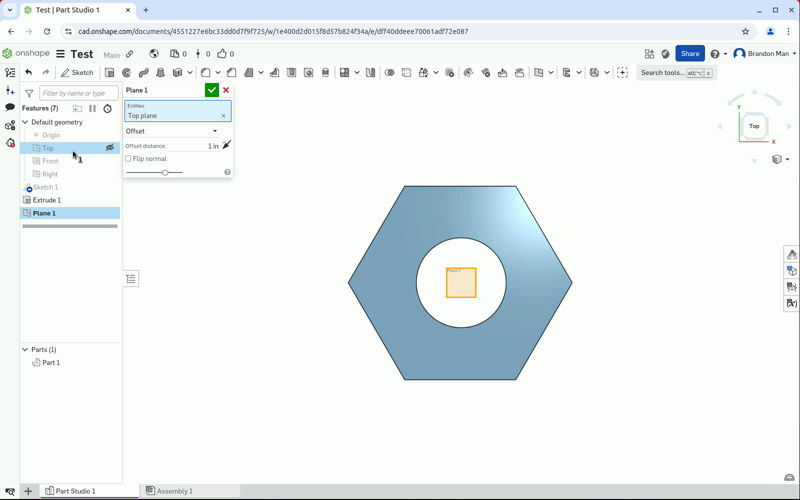
key(tab, 2)
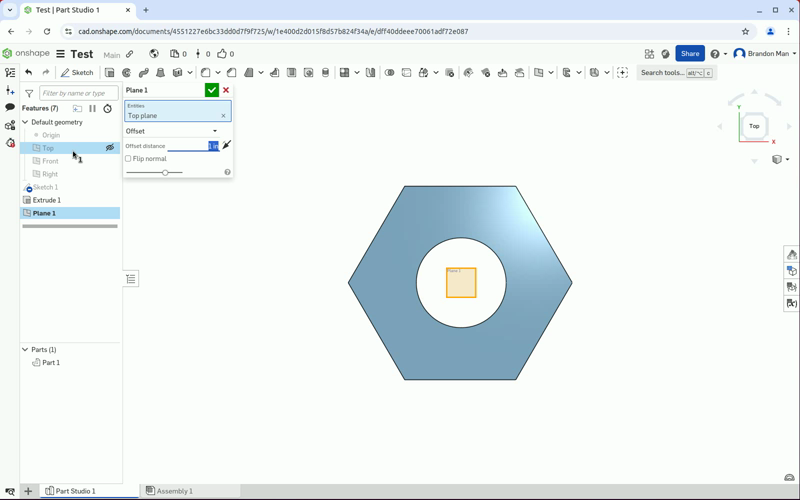
text(16.607)
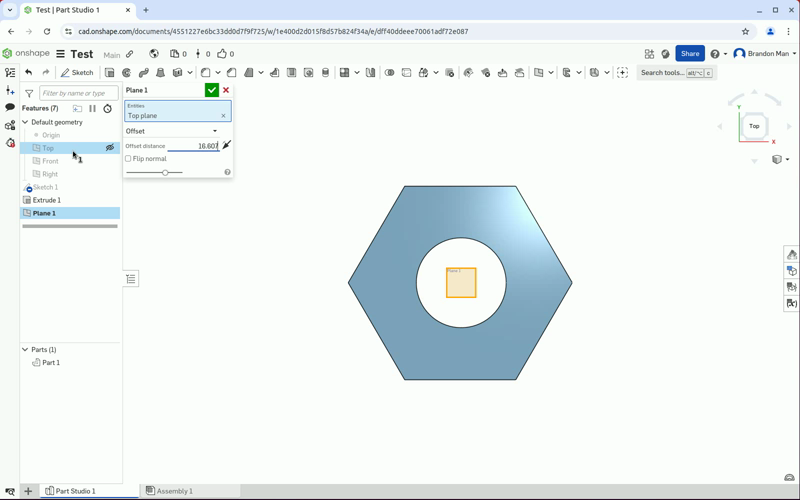
key(enter, 2)
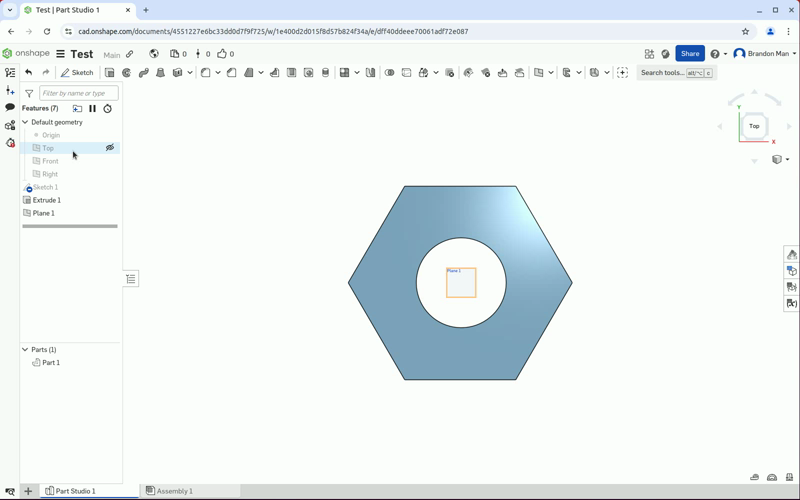
key(shift+s)
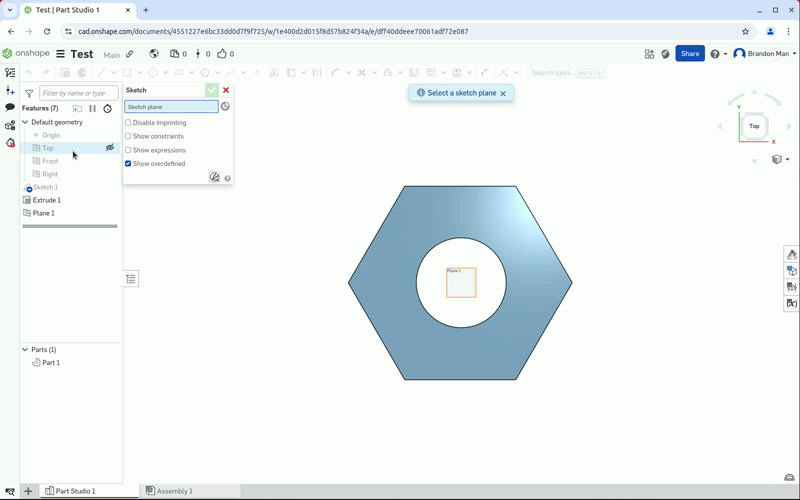
mouse_move(73, 215)
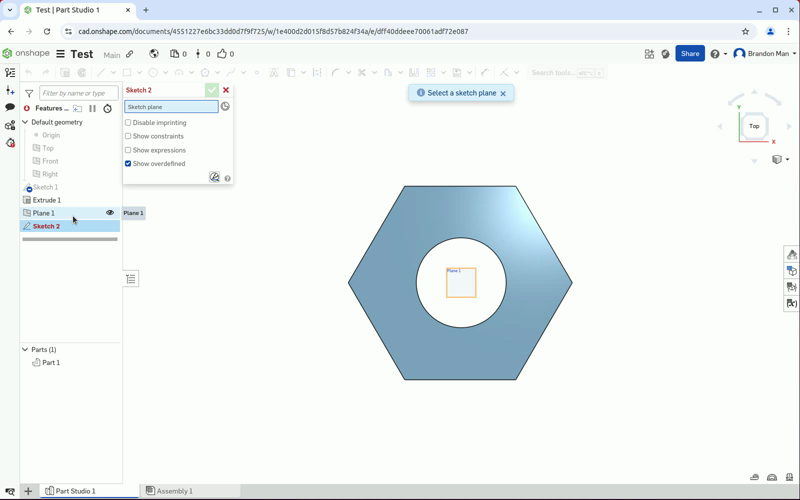
click(73, 215)
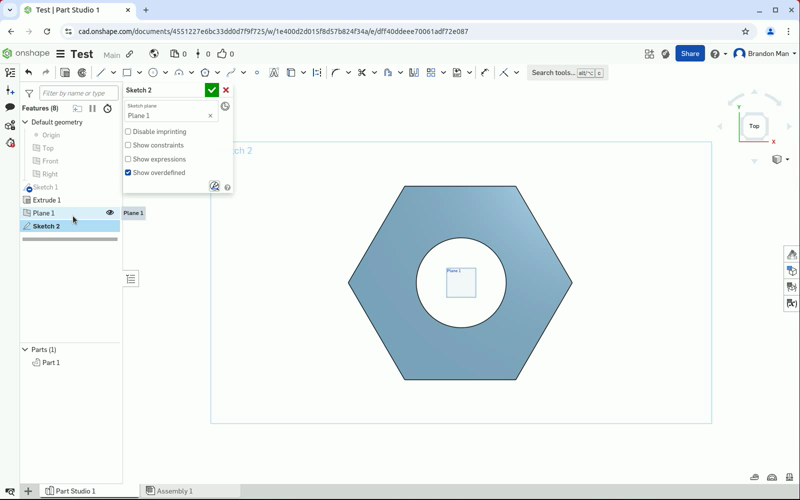
mouse_move(73, 352)
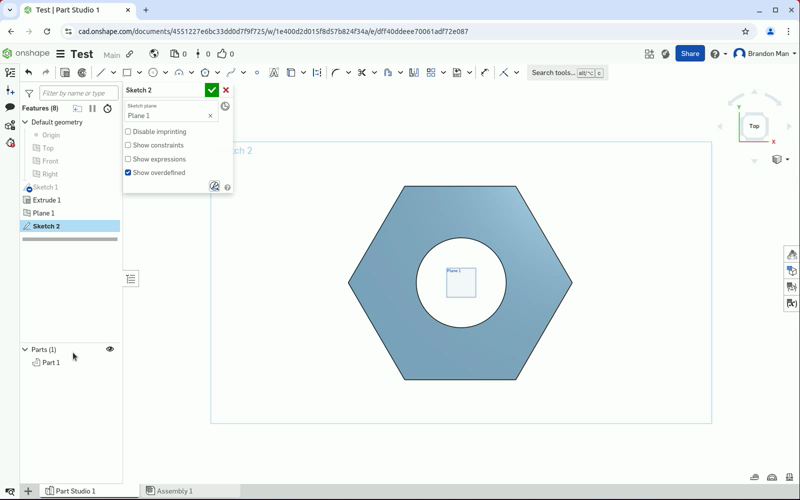
key(y)
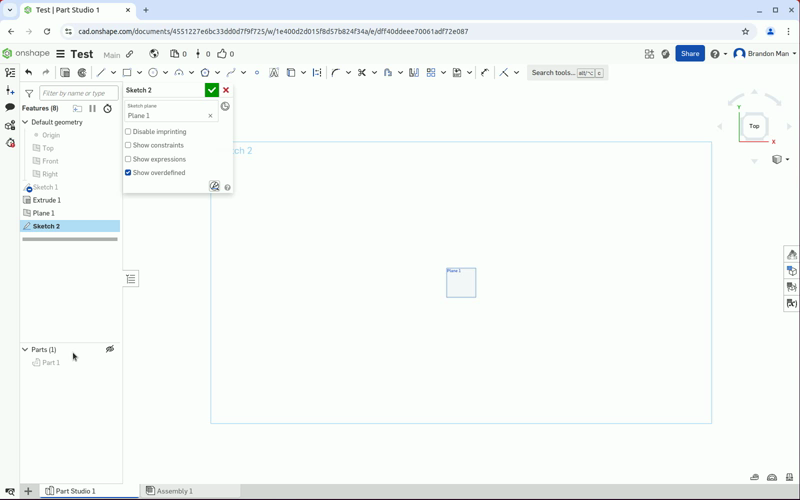
key(c)
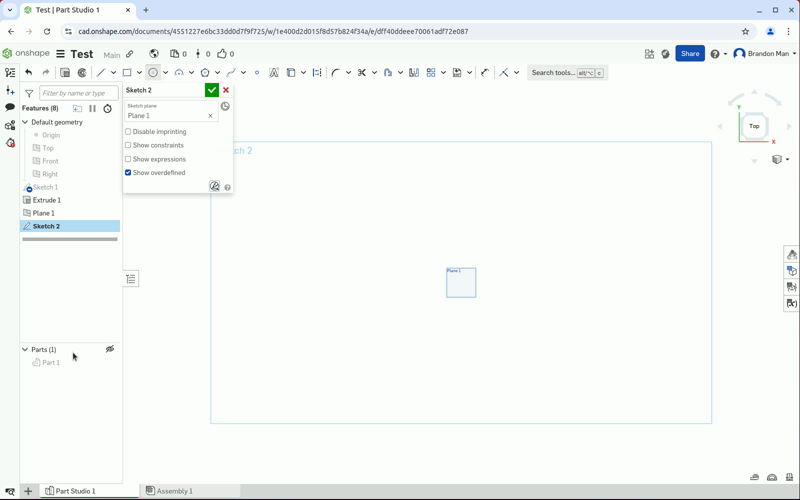
key_down(shift)
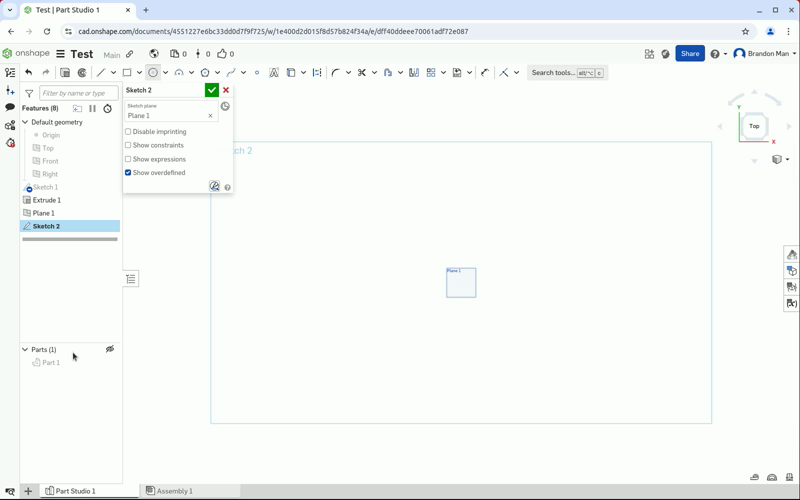
mouse_move(461, 282)
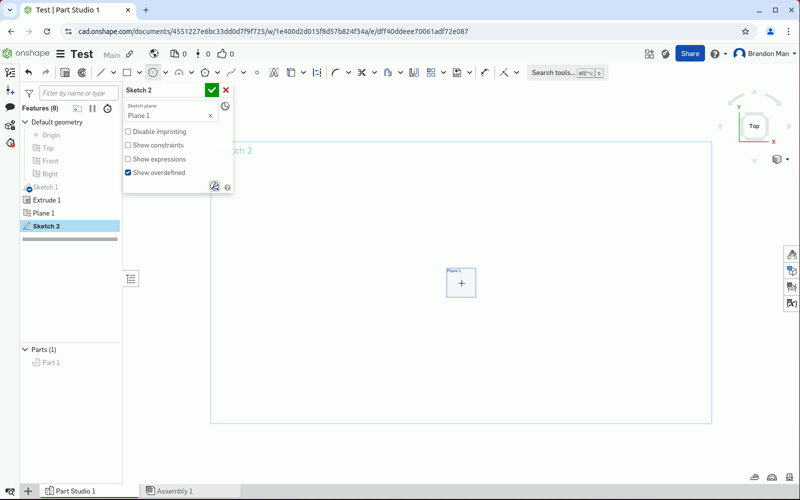
click(461, 282)
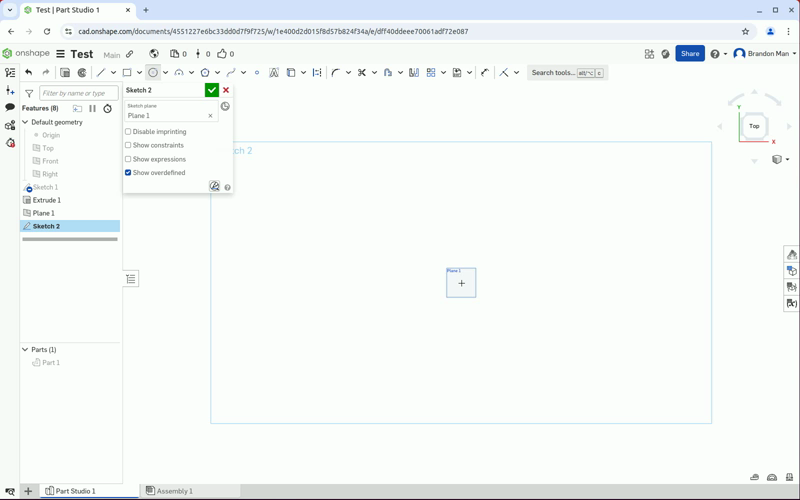
key_up(shift)
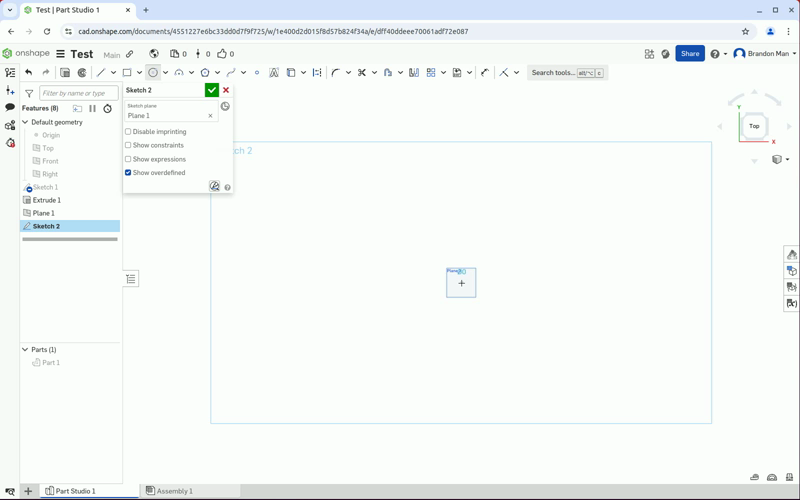
mouse_move(520, 282)
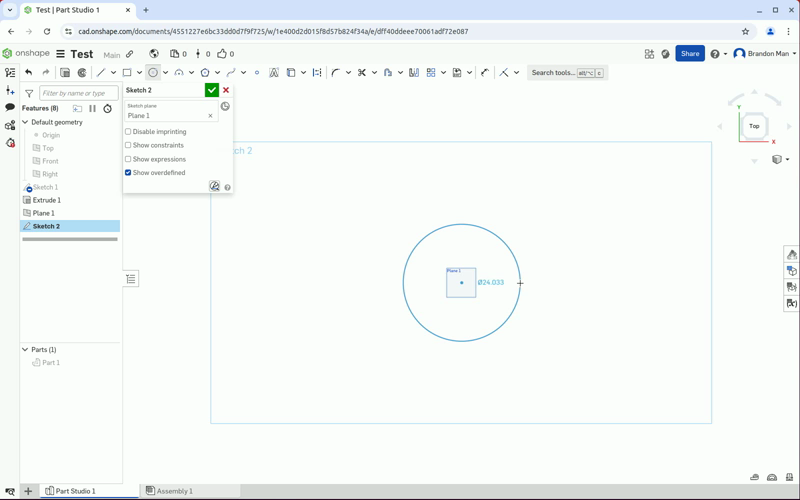
click(520, 282)
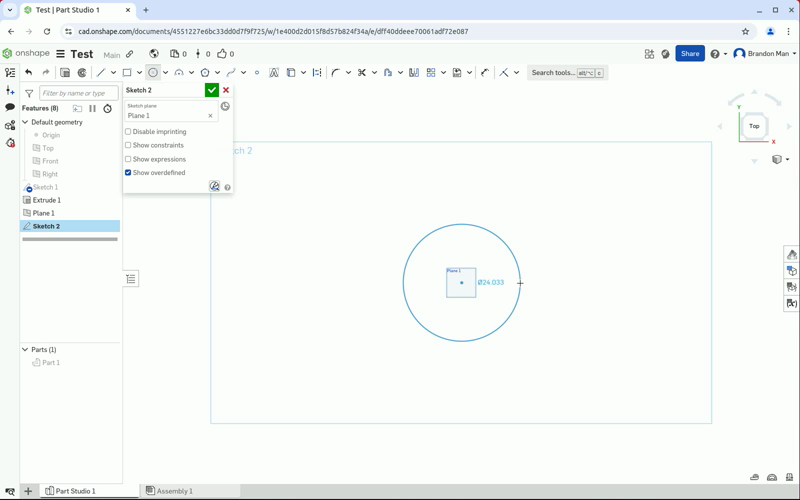
key(esc)
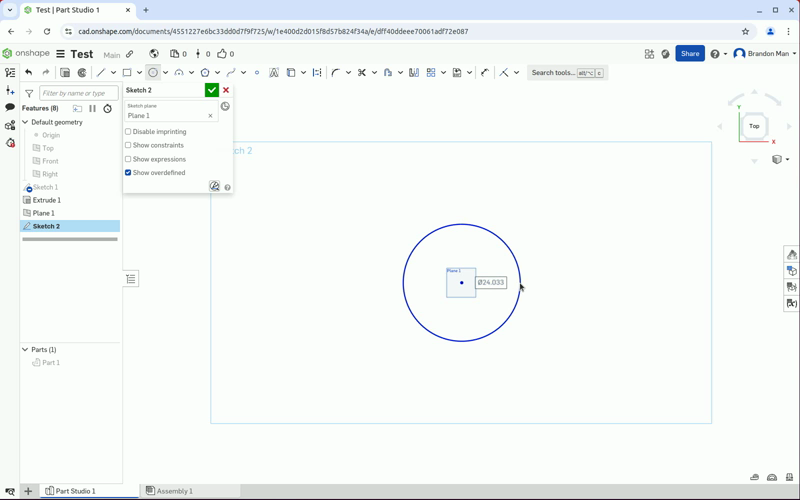
key(c)
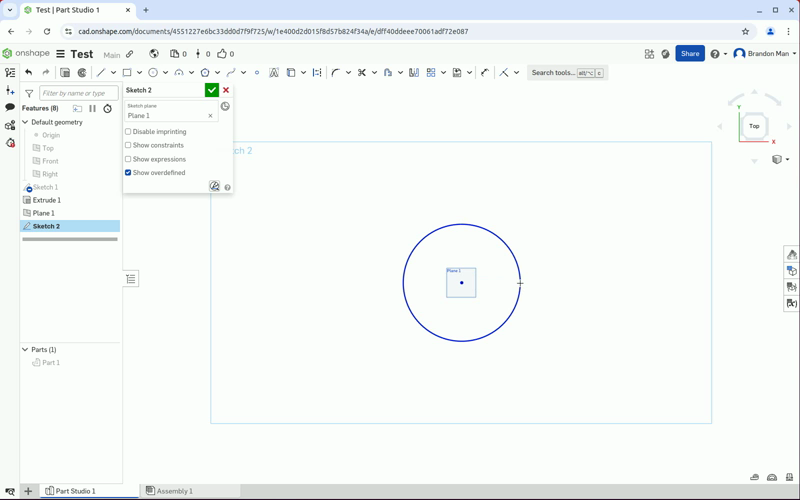
key_down(shift)
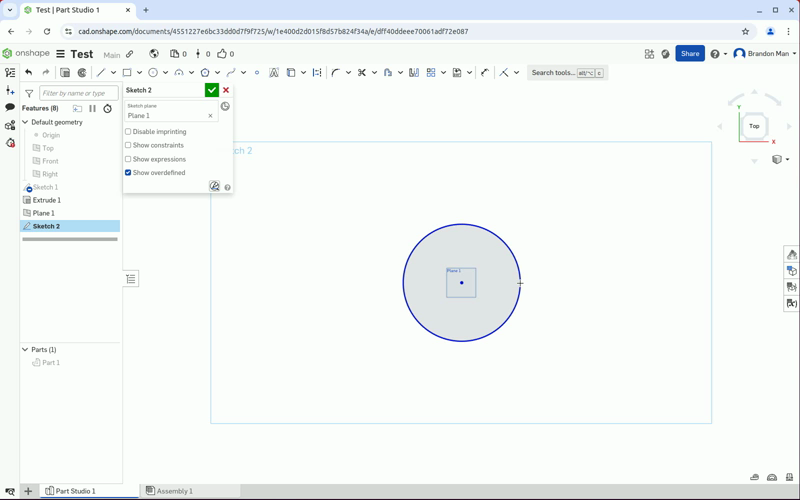
mouse_move(461, 282)
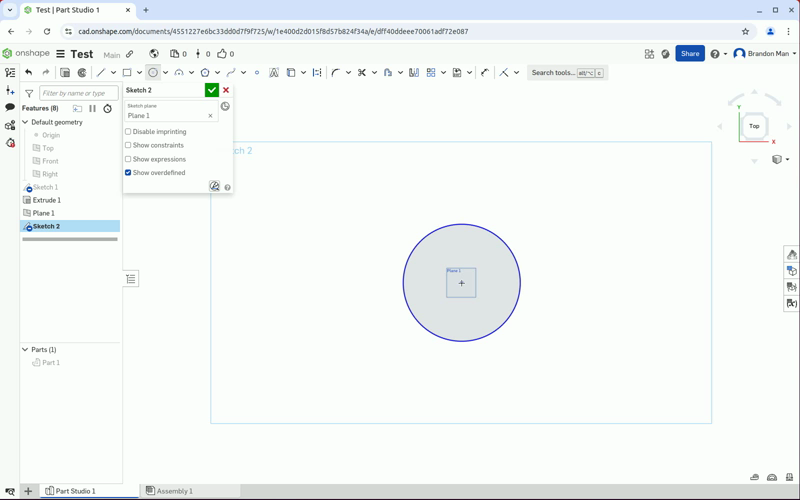
click(461, 282)
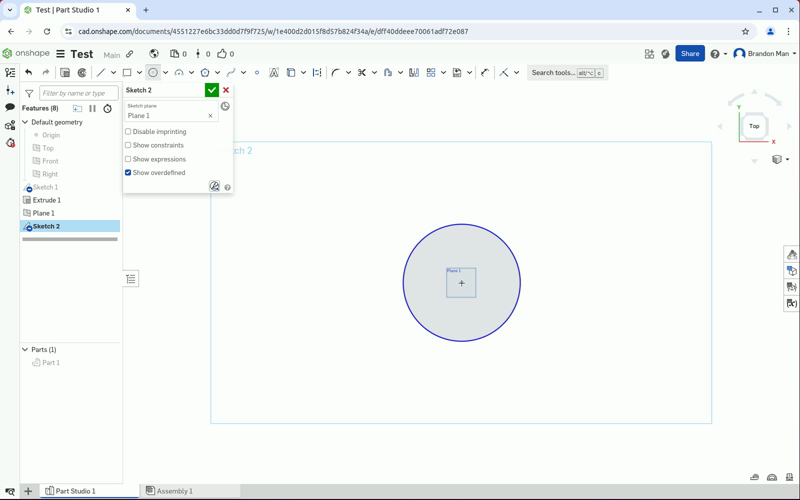
key_up(shift)
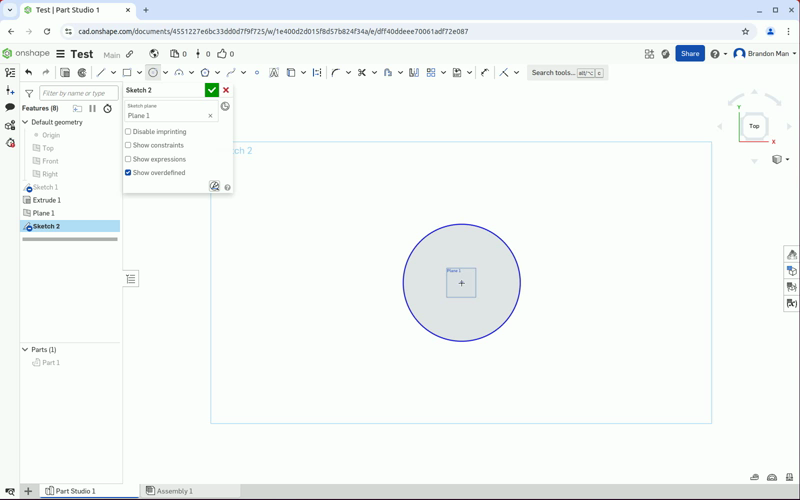
mouse_move(507, 282)
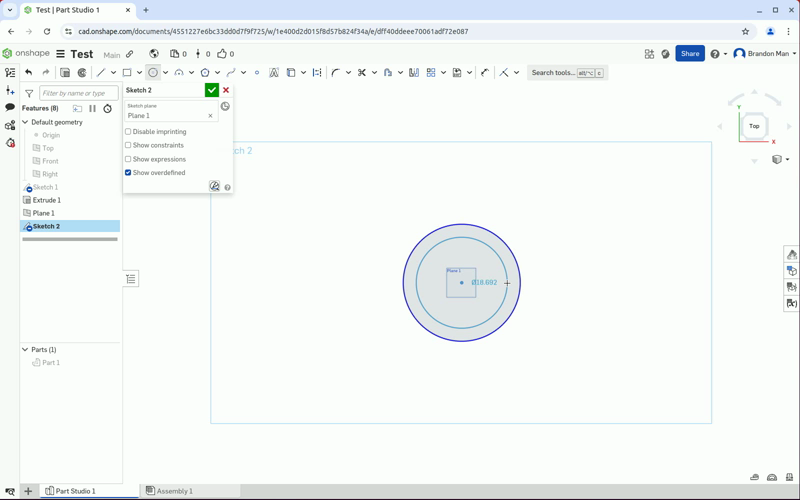
click(507, 282)
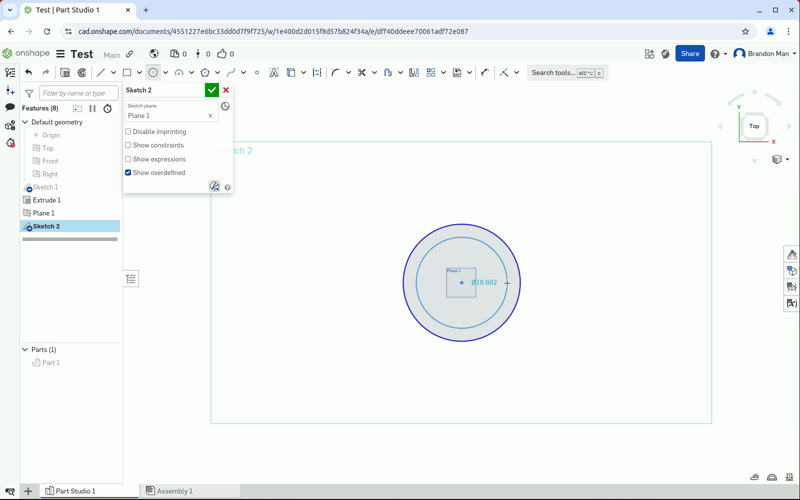
key(esc)
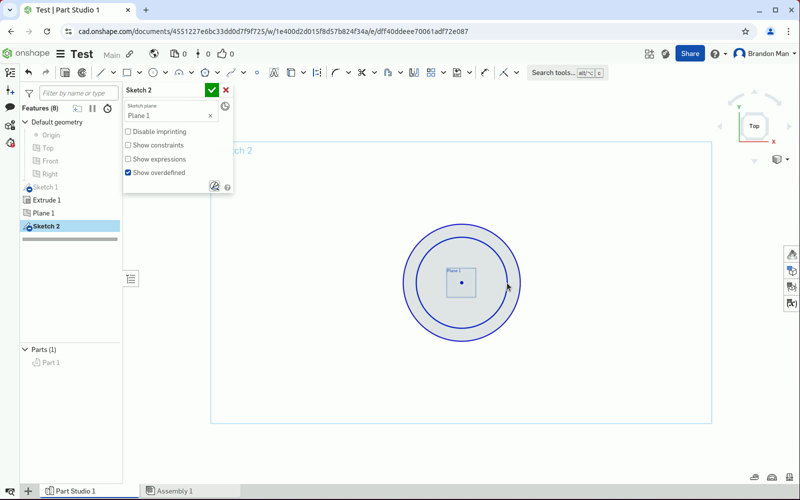
mouse_move(466, 233)
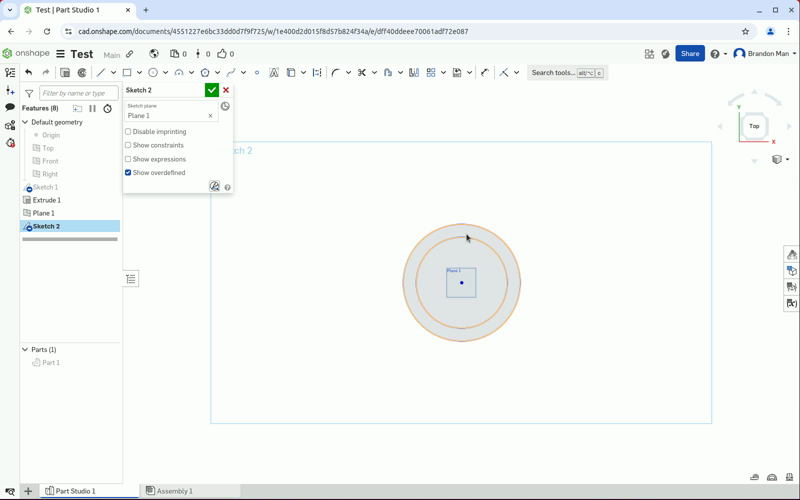
click(466, 233)
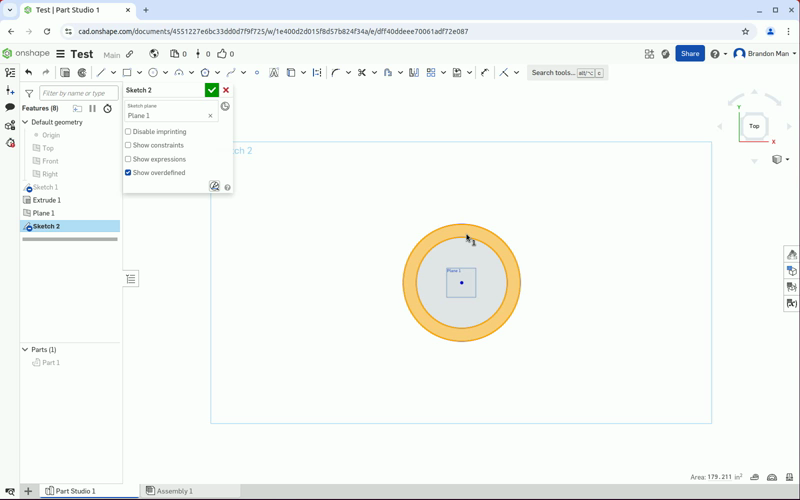
mouse_move(73, 352)
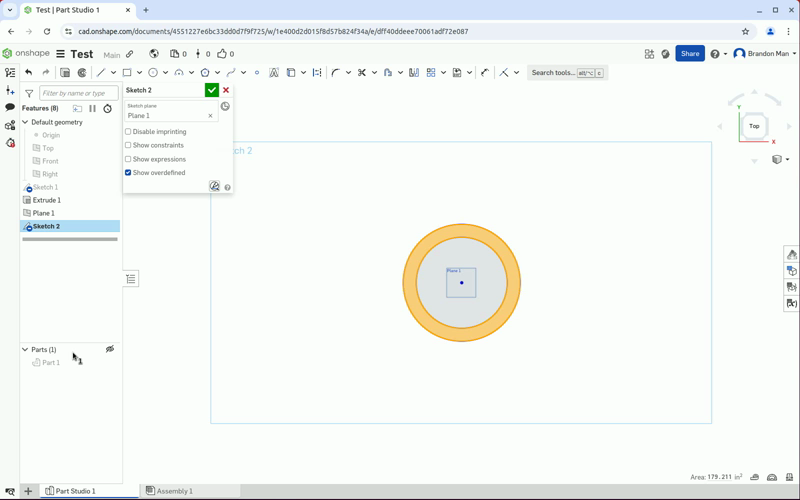
key(shift+y)
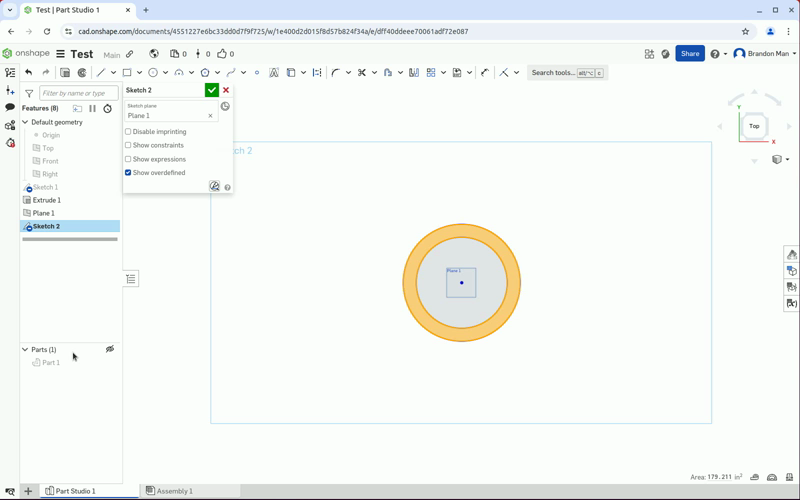
key(shift+e)
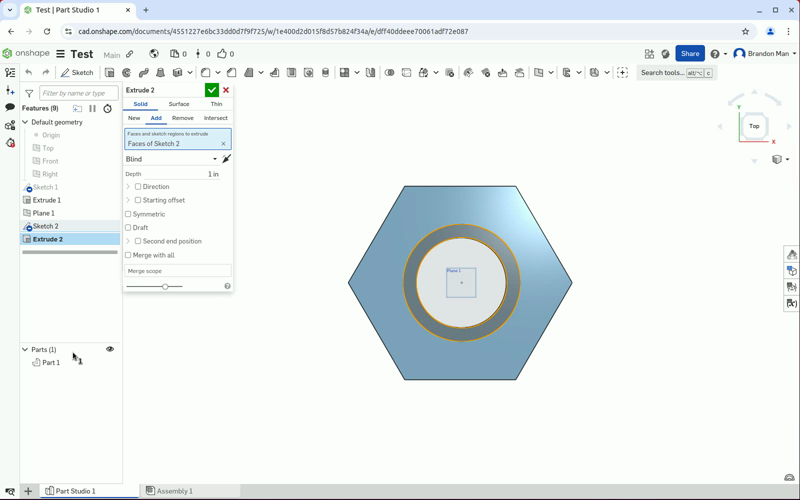
mouse_move(143, 106)
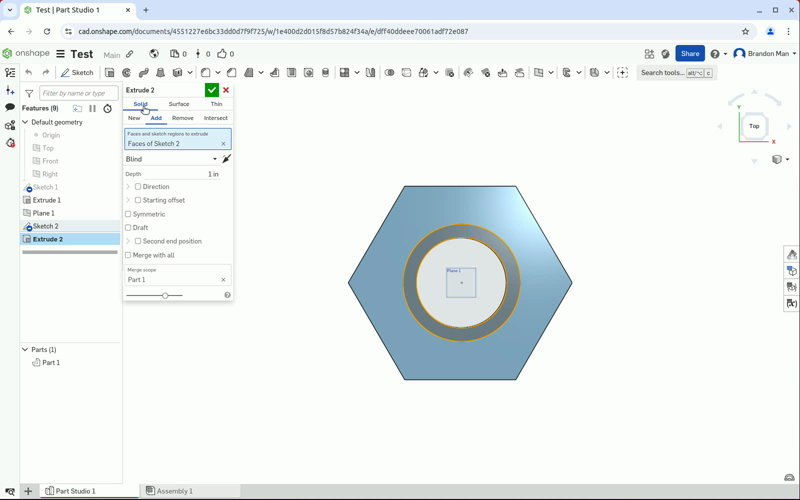
click(143, 106)
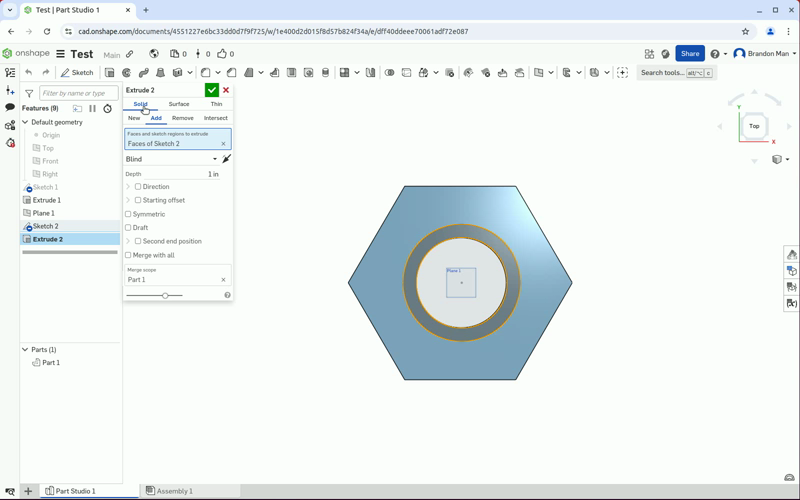
mouse_move(137, 120)
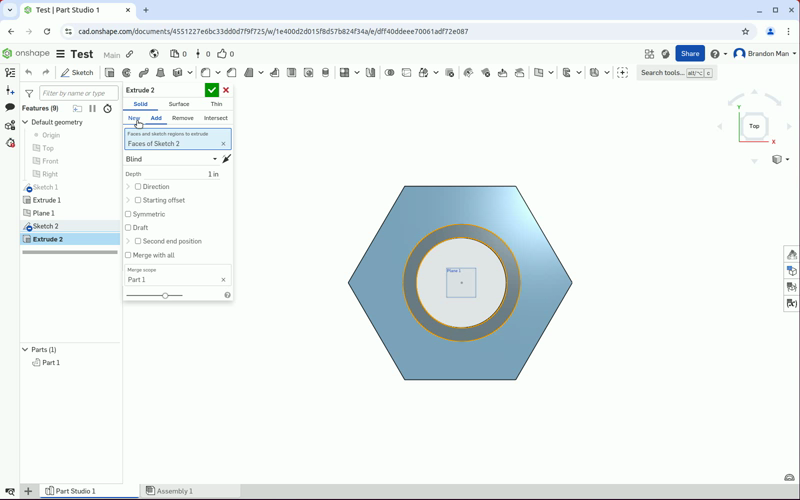
click(137, 120)
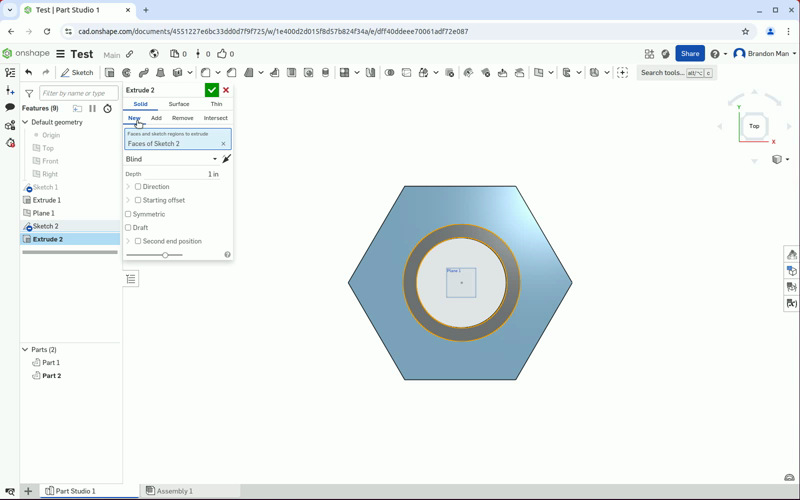
key(tab, 4)
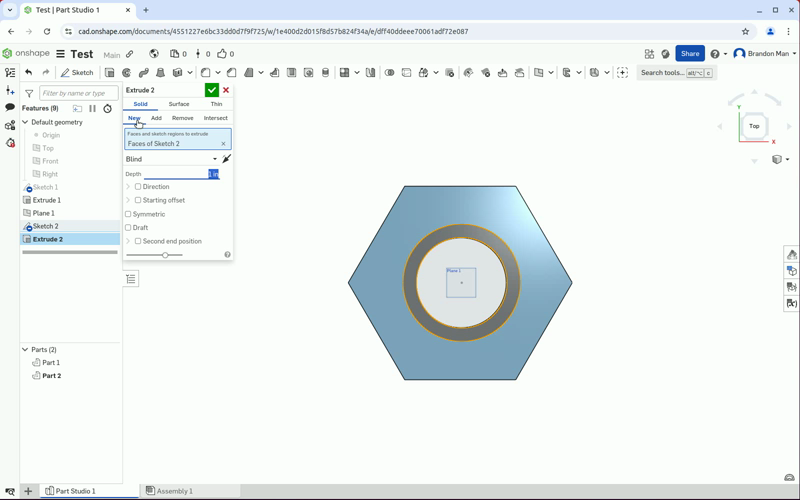
text(2.407)
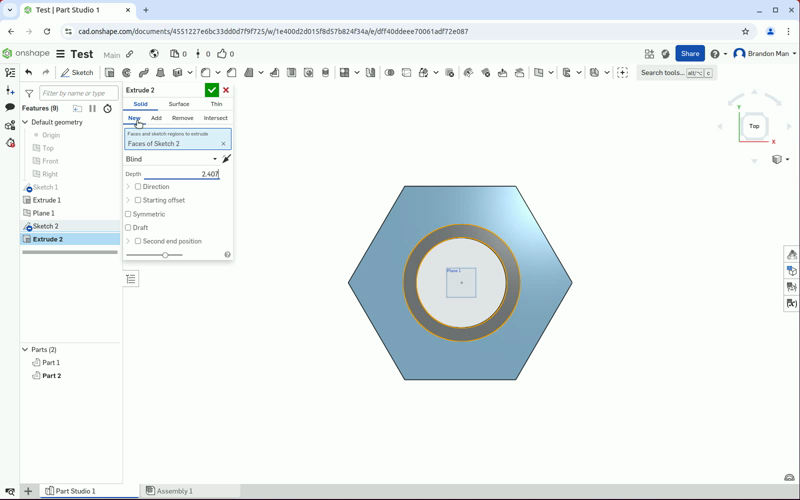
key(enter)
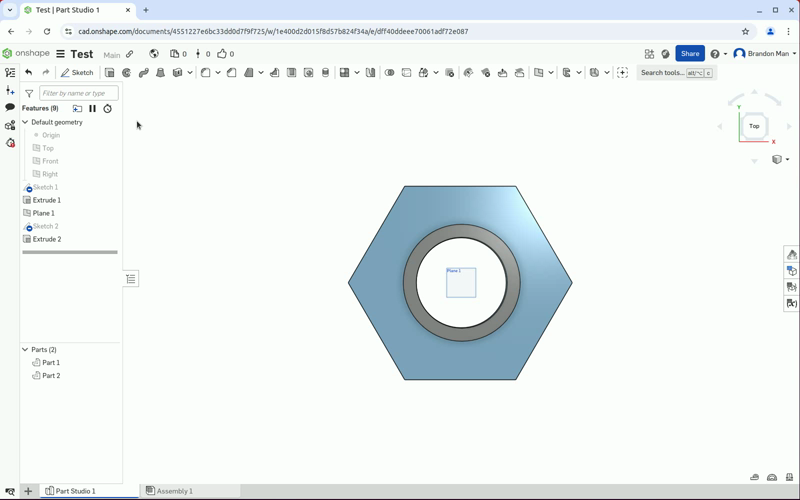
key(shift+h)
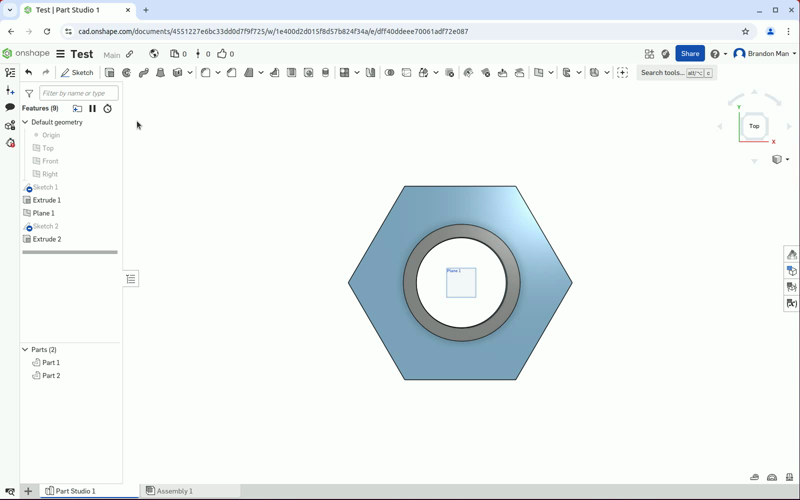
key(shift+h)
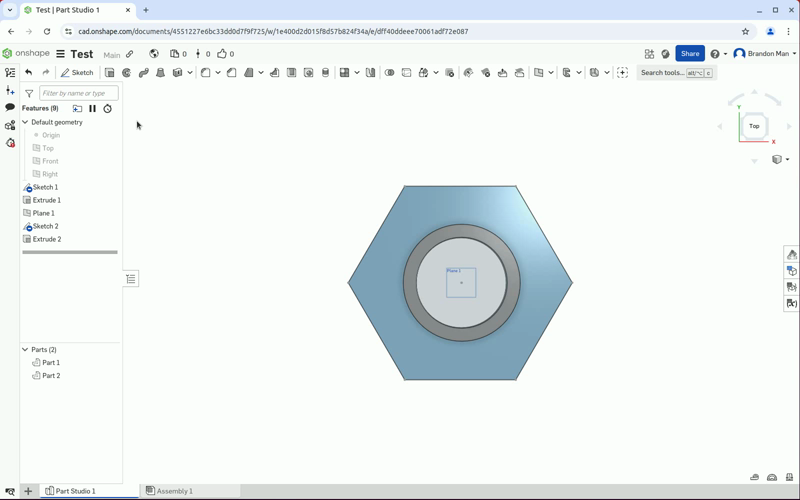
mouse_move(73, 189)
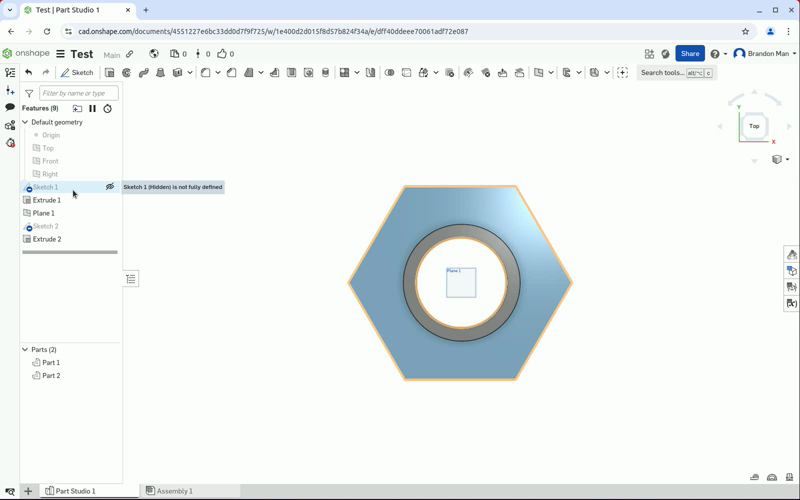
click(73, 189)
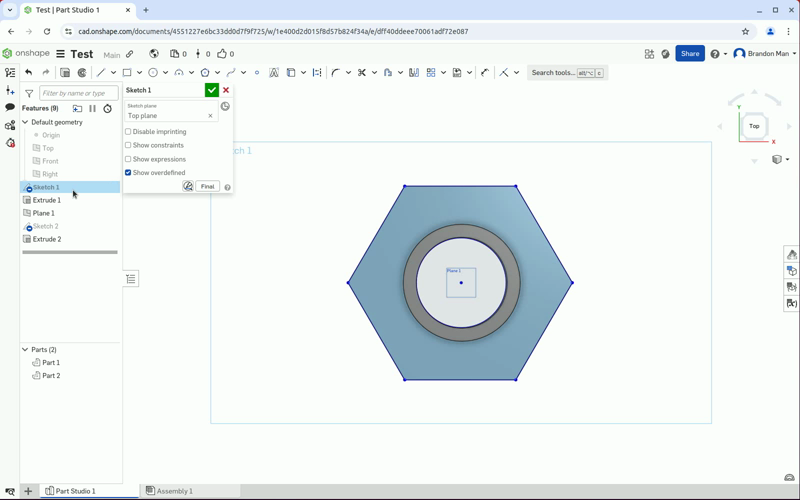
mouse_move(229, 92)
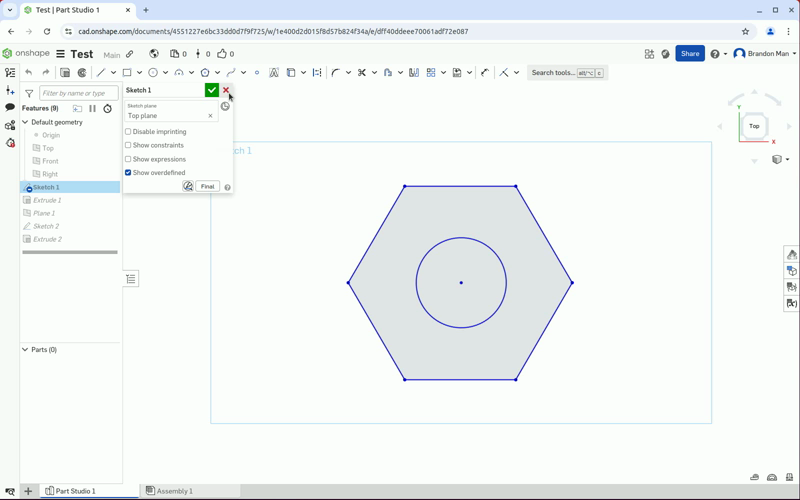
click(229, 92)
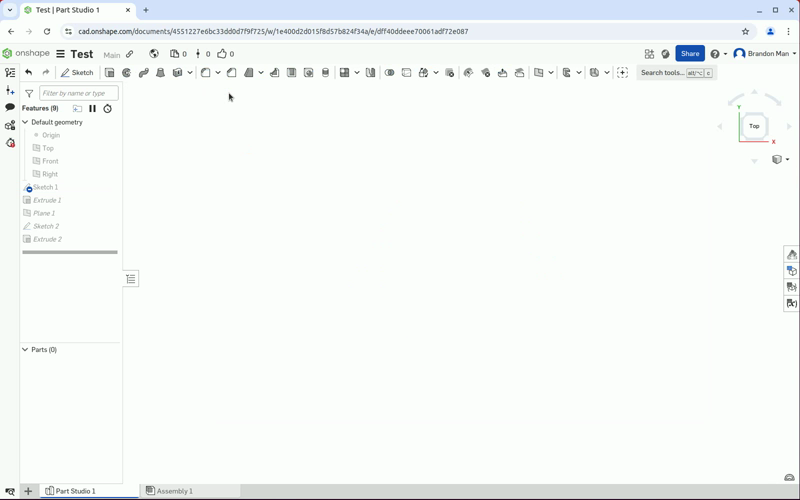
key(shift+s)
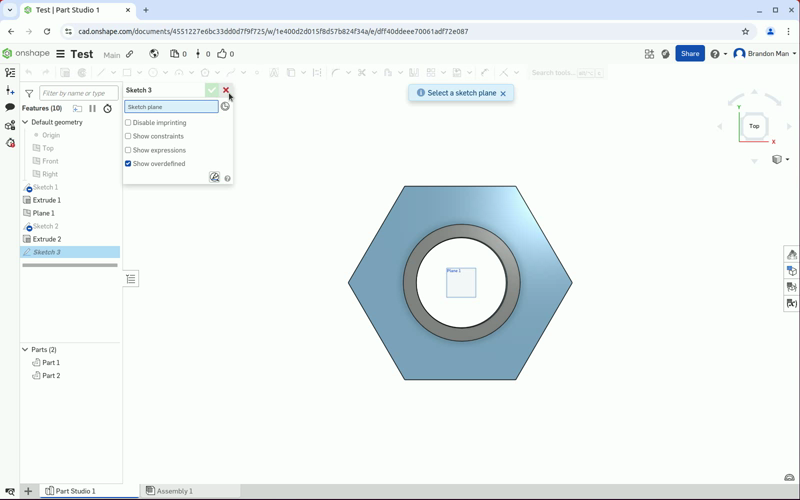
mouse_move(73, 215)
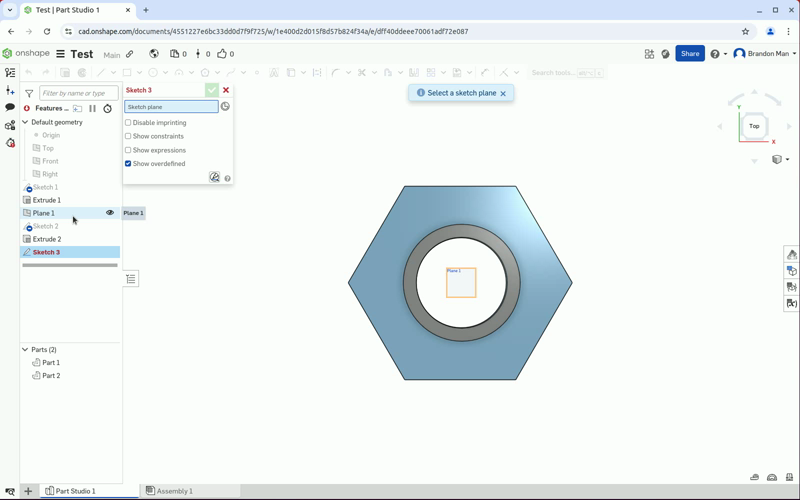
click(73, 215)
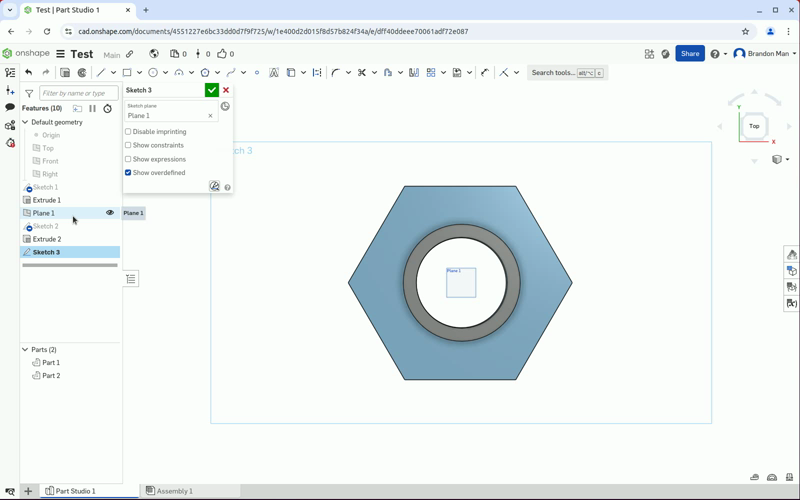
mouse_move(73, 352)
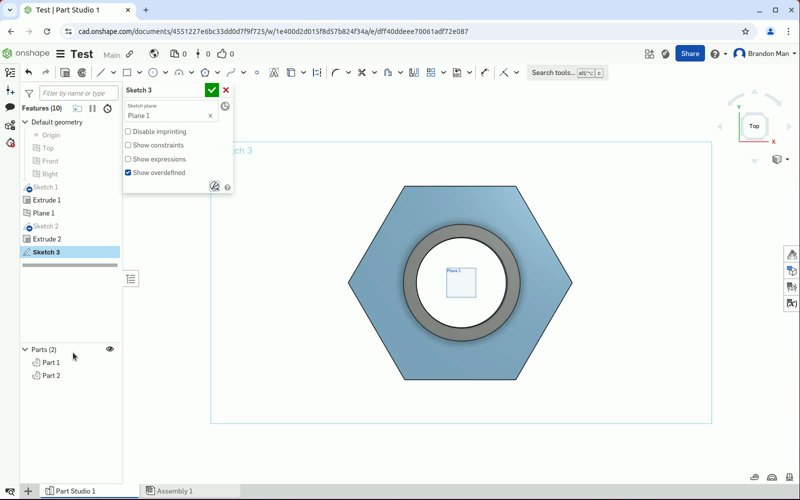
key(y)
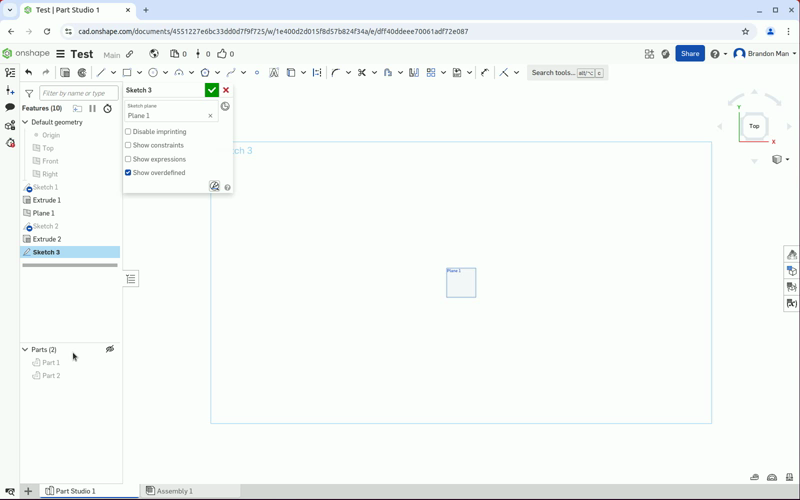
key(l)
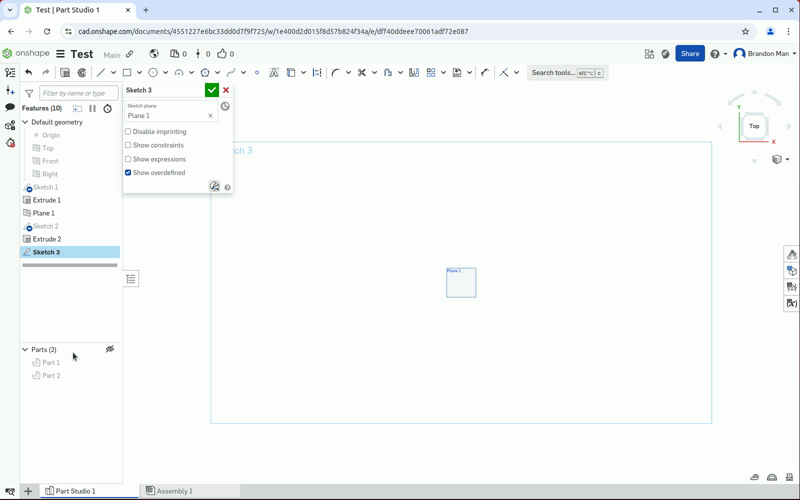
key_down(shift)
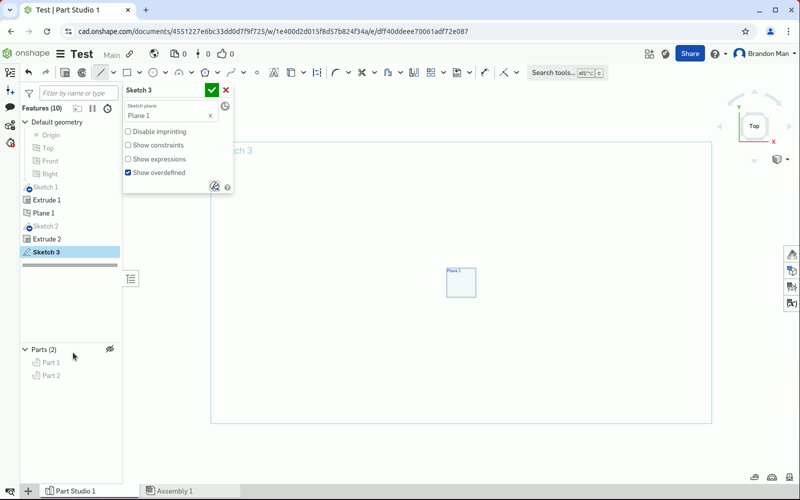
mouse_move(397, 210)
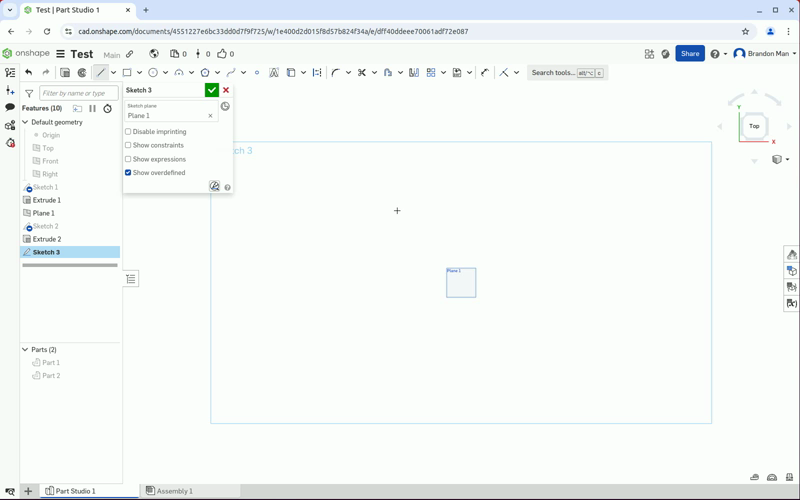
click(397, 210)
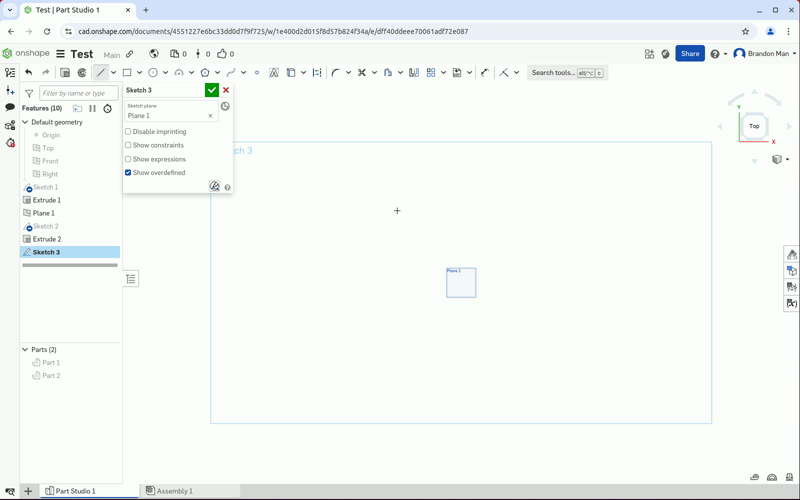
key_up(shift)
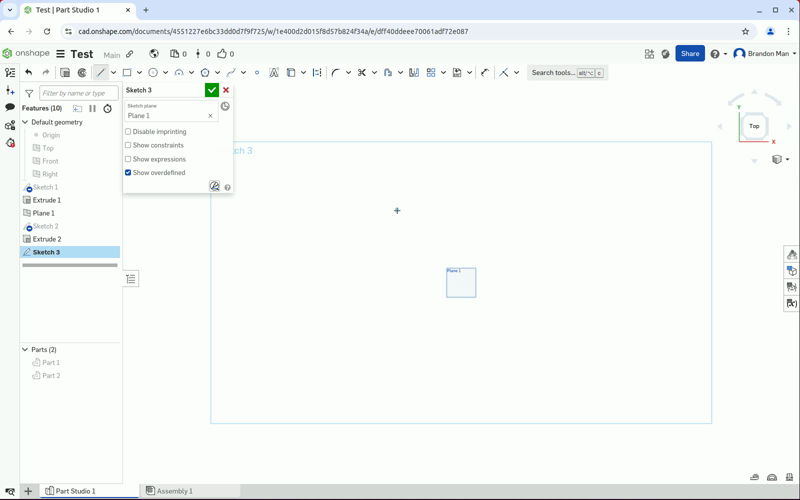
key_down(shift)
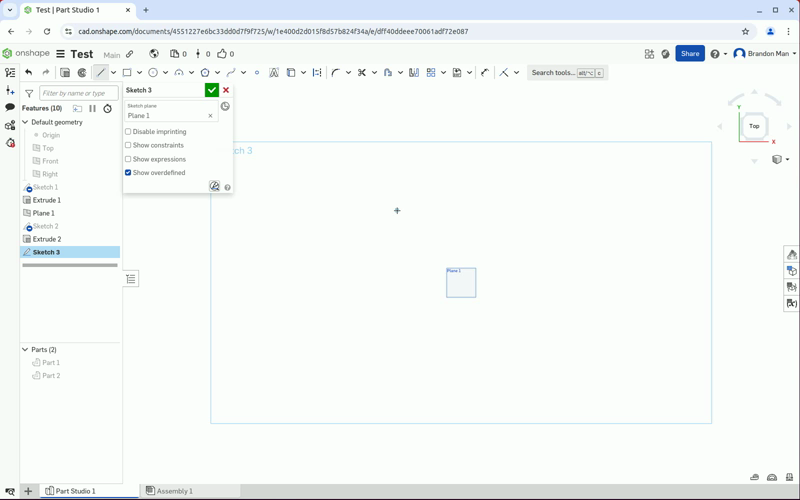
mouse_move(427, 210)
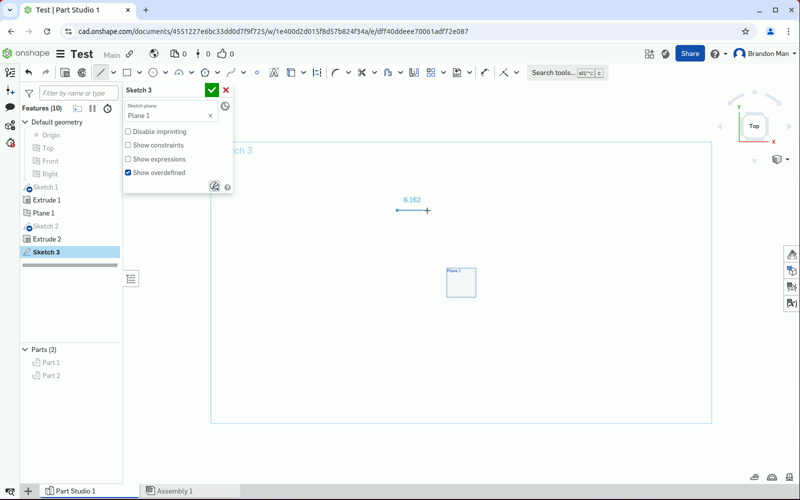
mouse_move(417, 244)
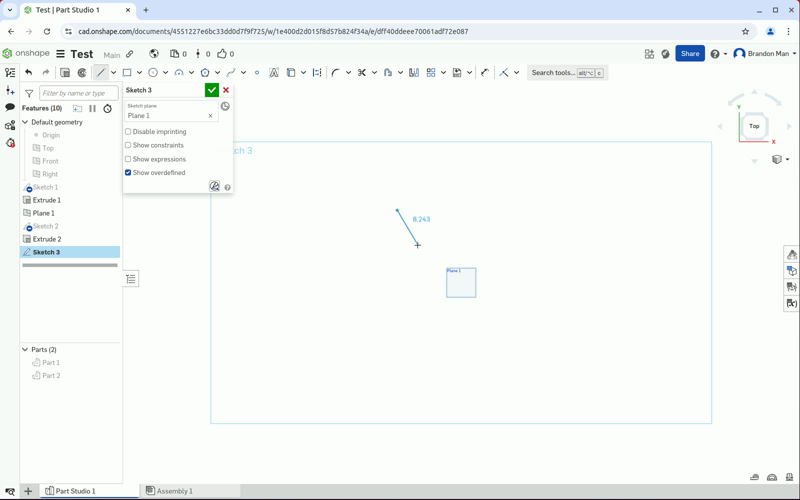
click(417, 244)
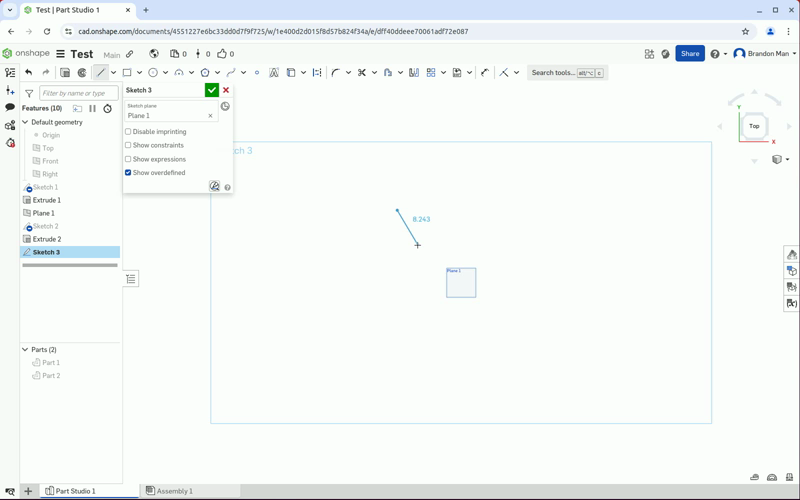
key_up(shift)
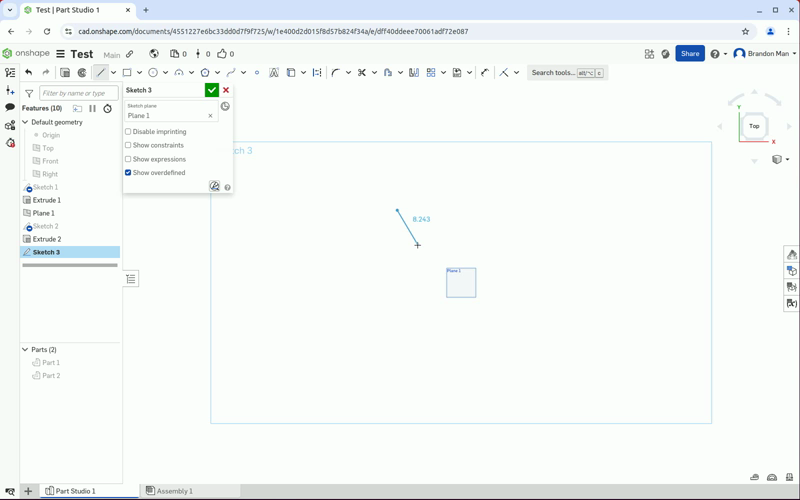
key(esc)
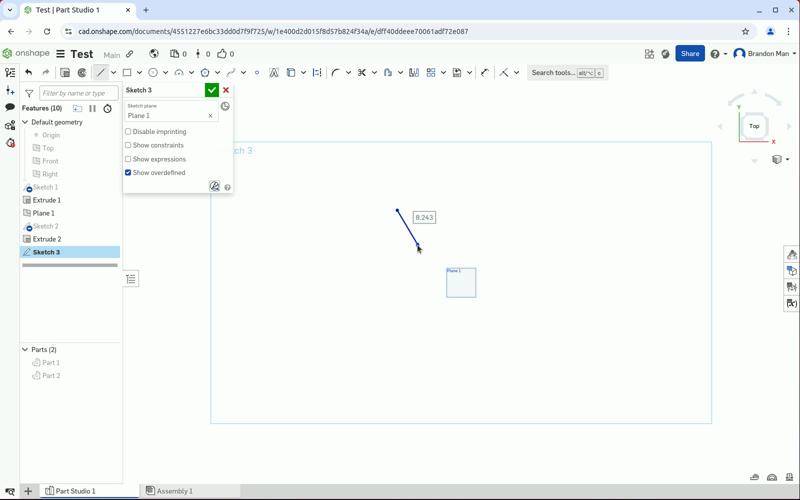
key(a)
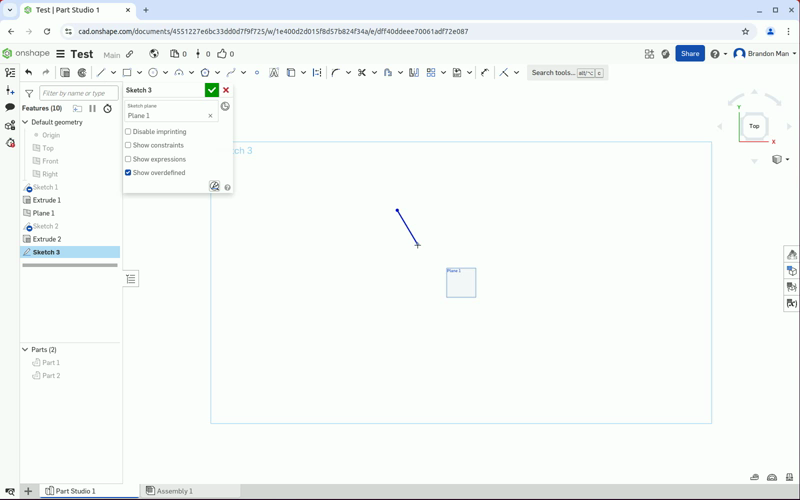
mouse_move(417, 244)
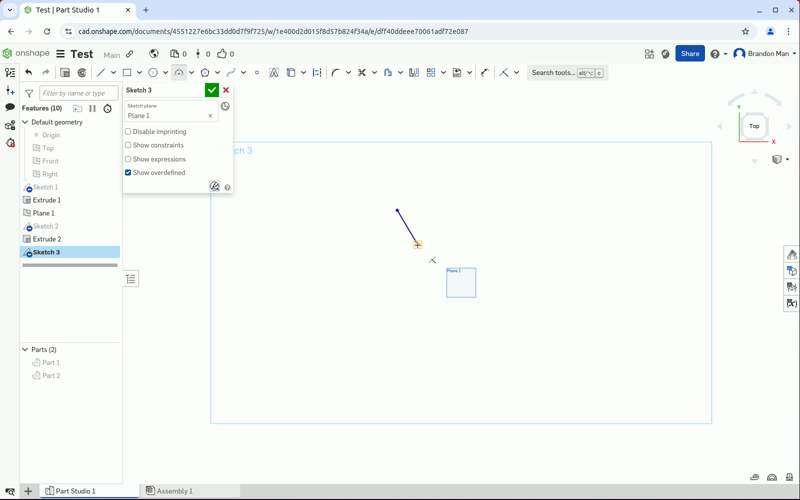
click(417, 244)
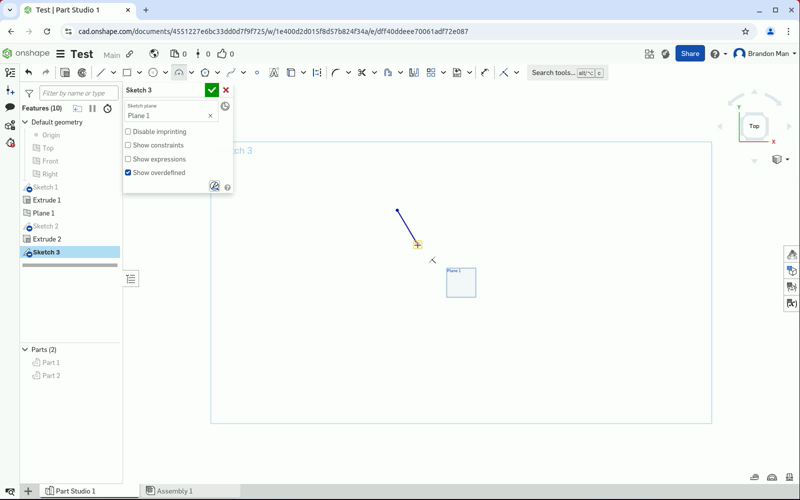
key_down(shift)
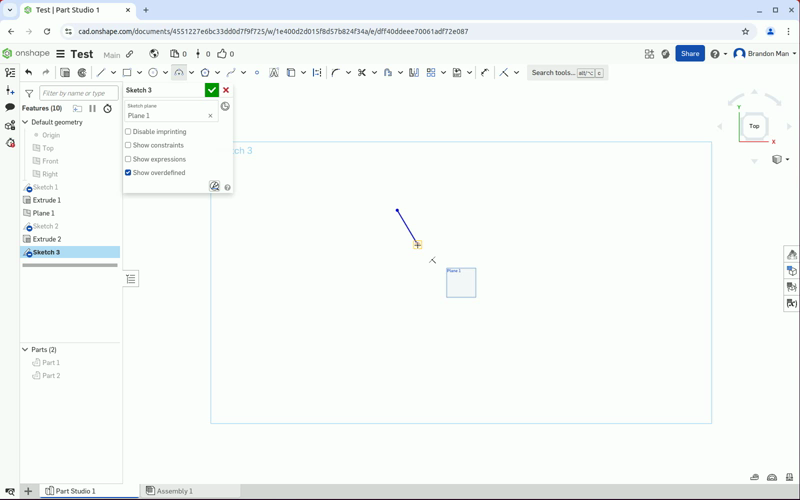
mouse_move(446, 227)
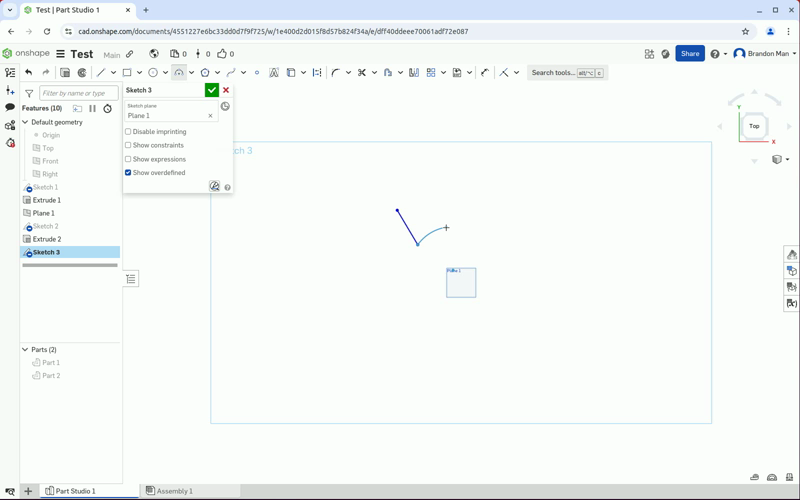
click(446, 227)
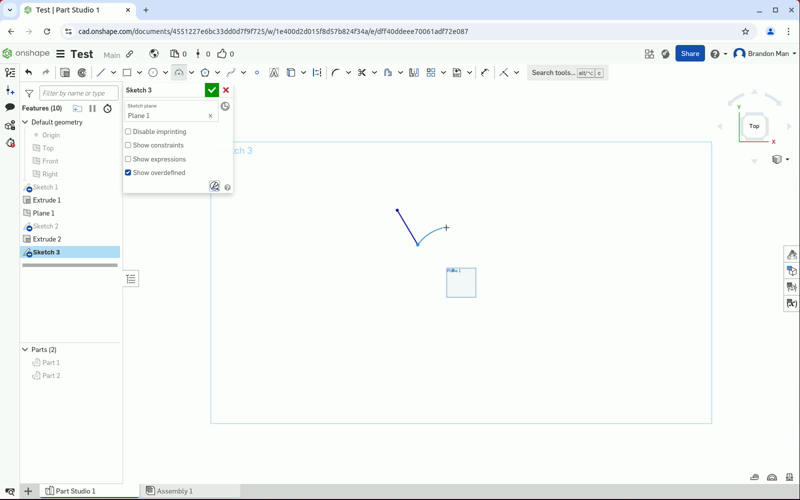
mouse_move(430, 234)
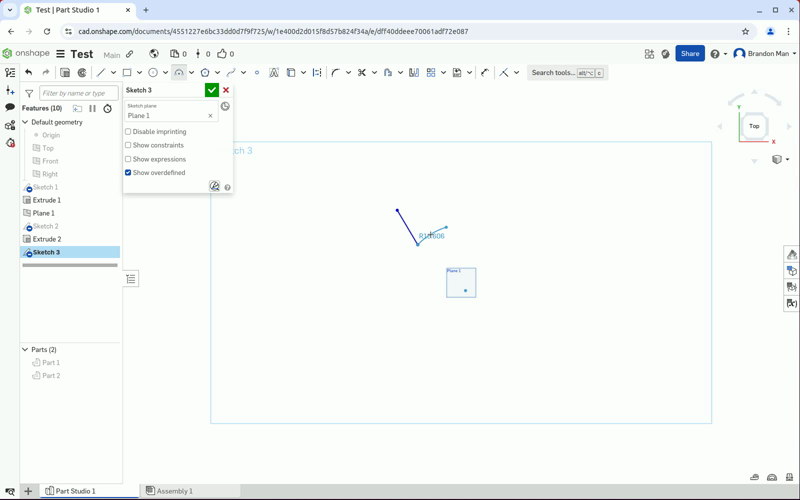
click(430, 234)
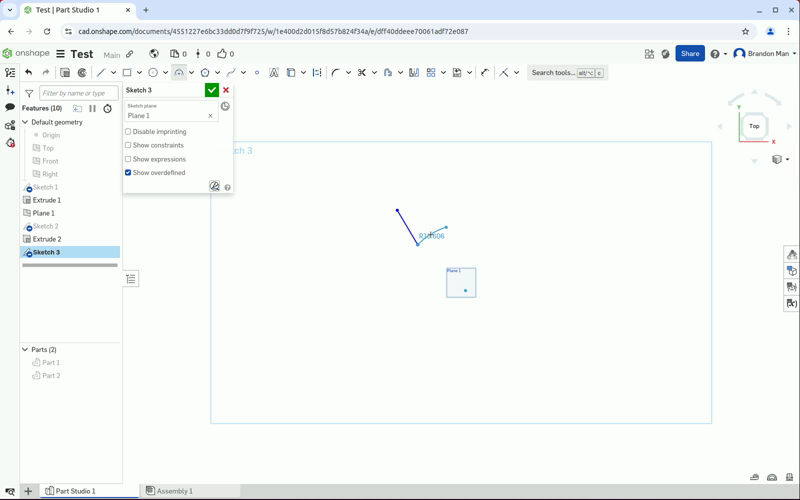
key_up(shift)
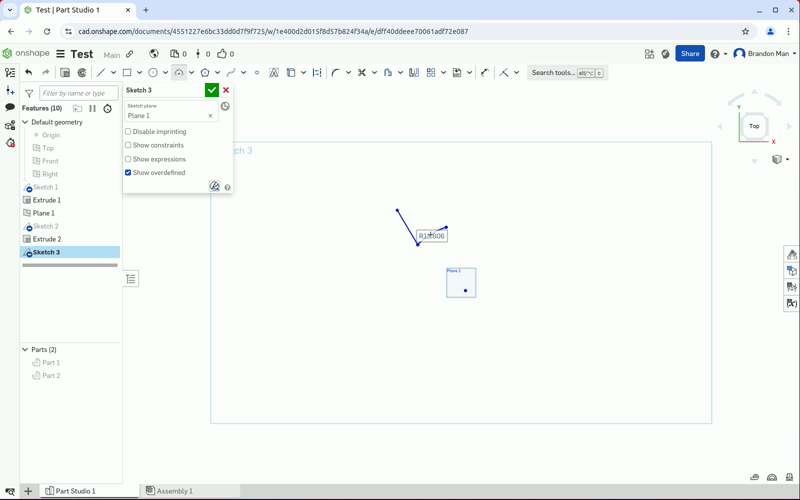
key(esc)
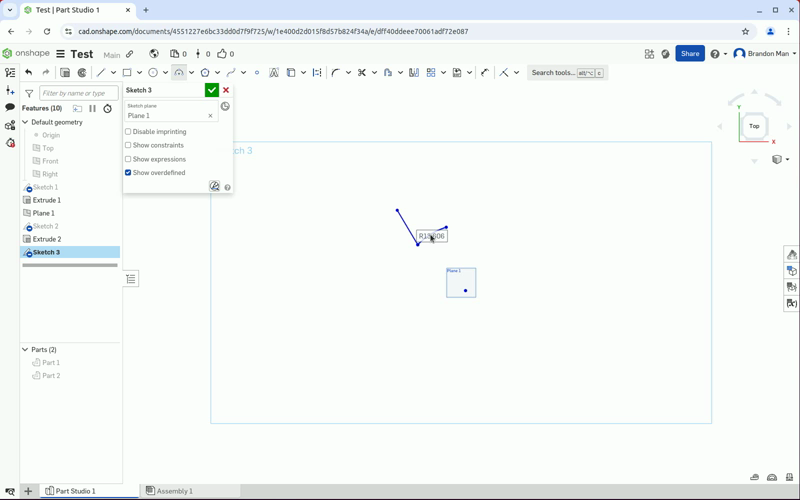
key(l)
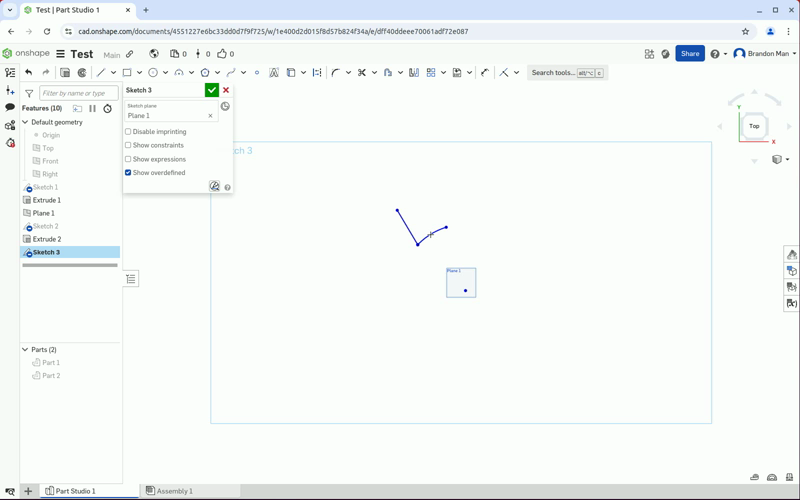
mouse_move(446, 227)
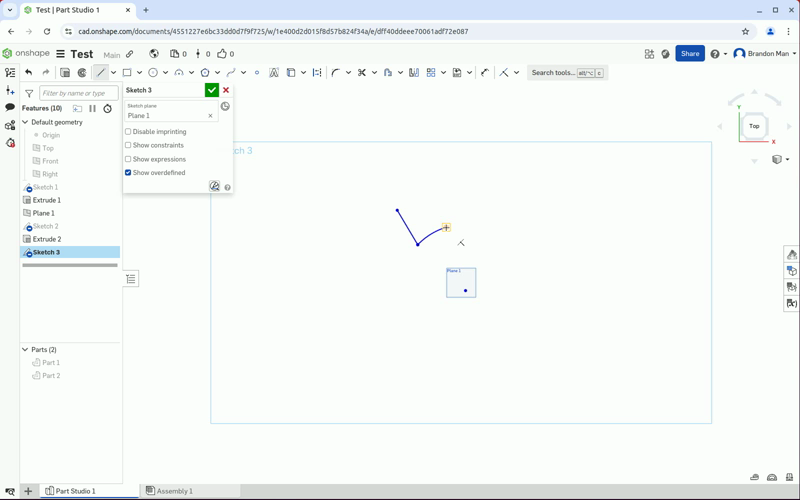
click(446, 227)
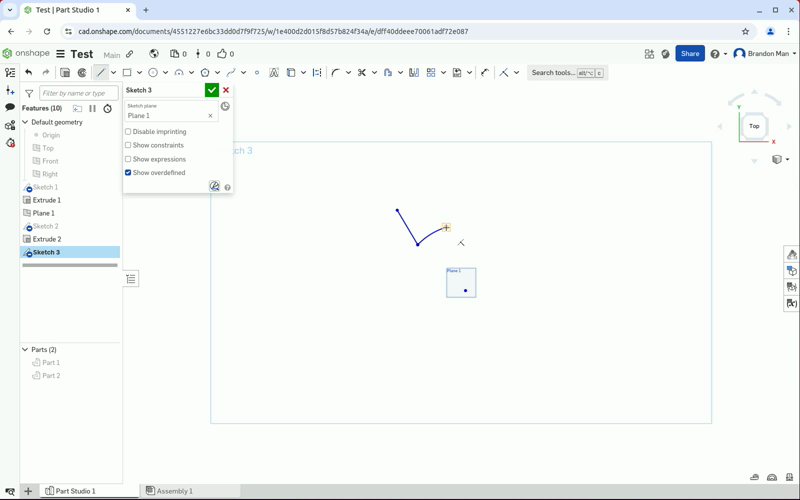
key_down(shift)
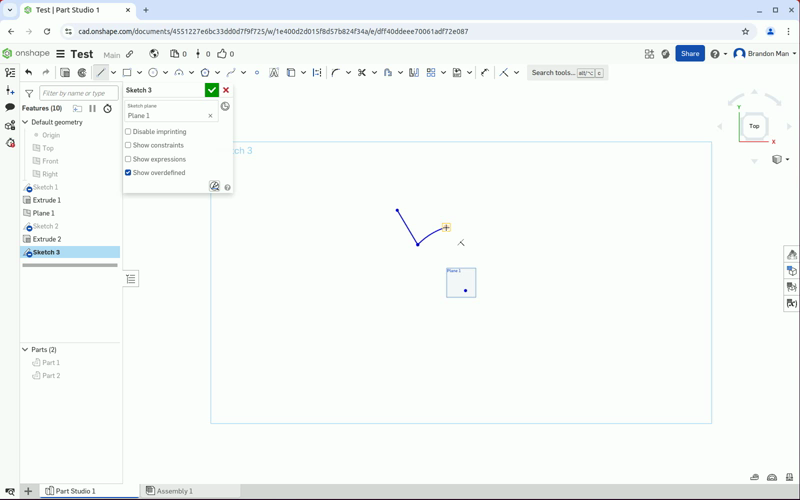
mouse_move(476, 227)
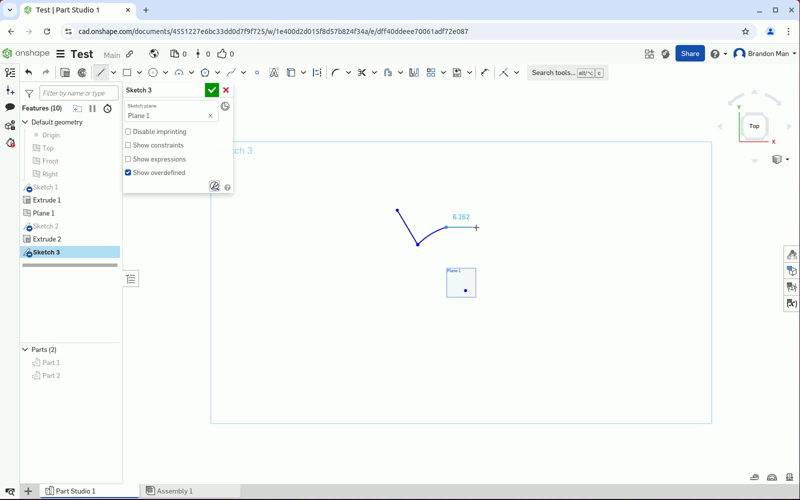
mouse_move(425, 193)
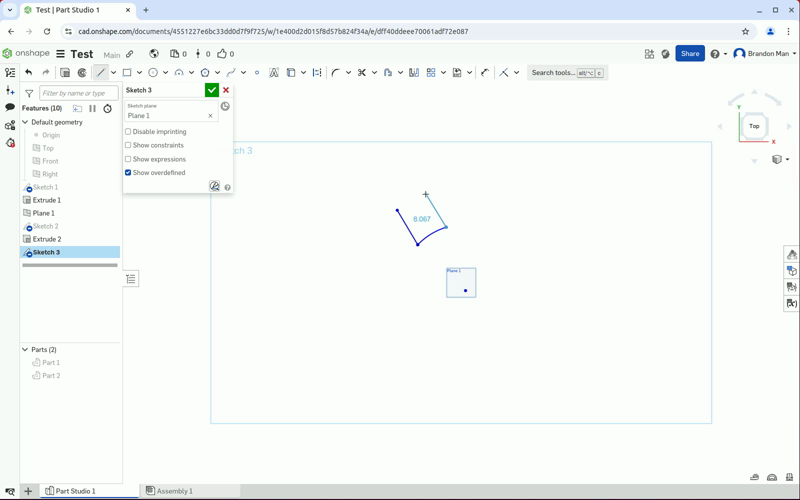
click(425, 193)
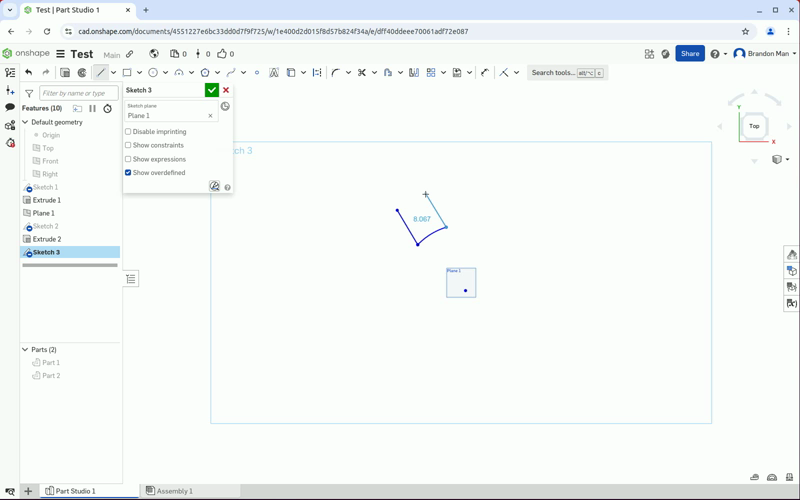
key_up(shift)
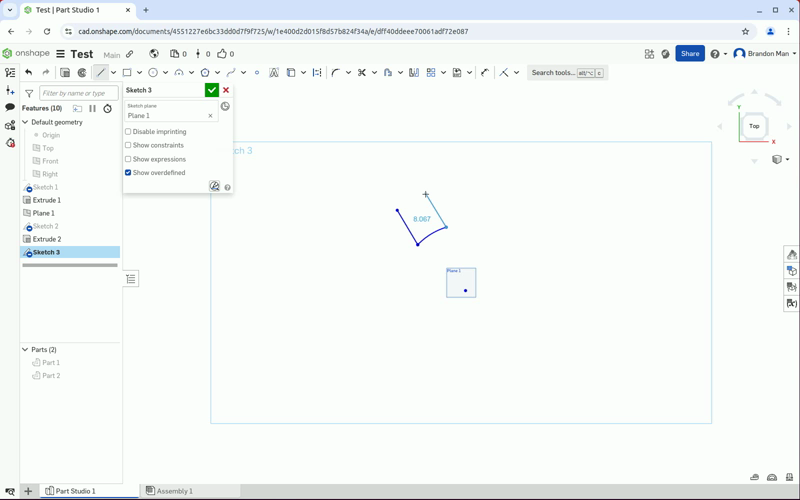
mouse_move(455, 193)
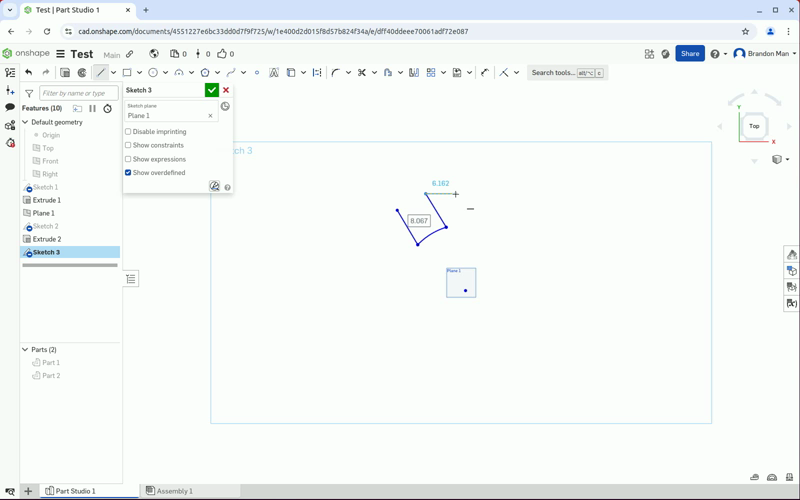
key_down(shift)
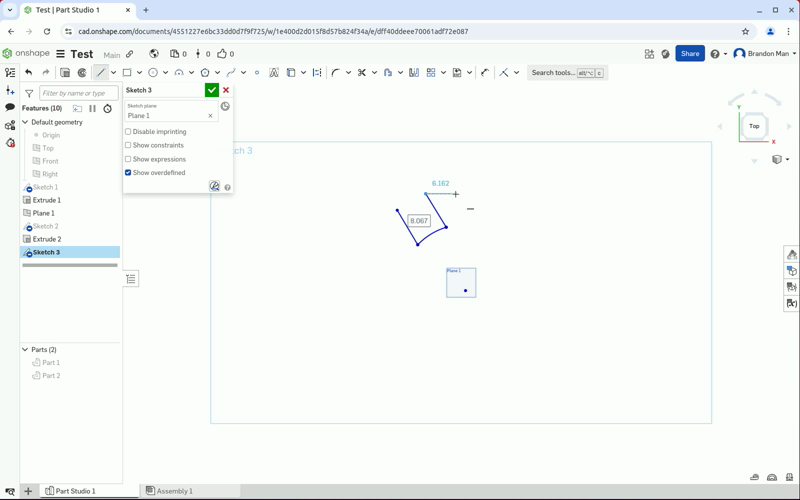
mouse_move(397, 210)
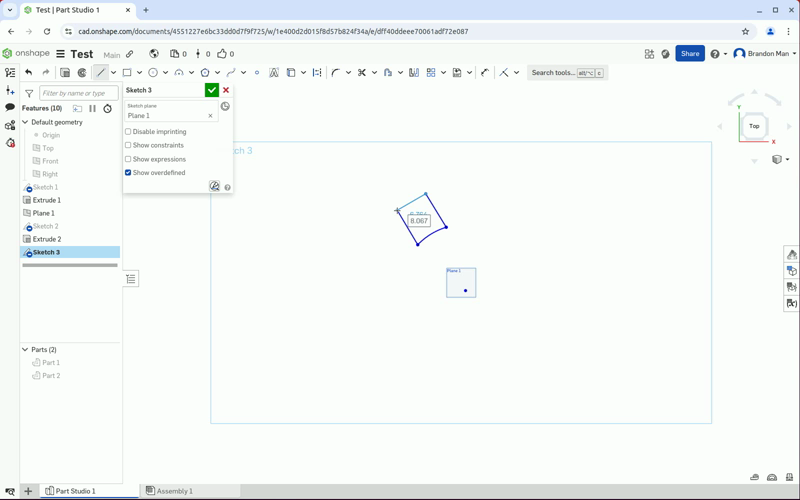
key_up(shift)
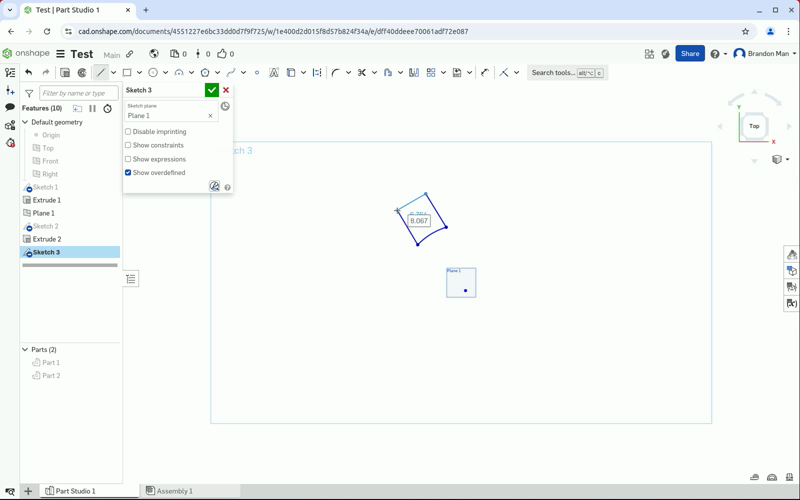
click(397, 210)
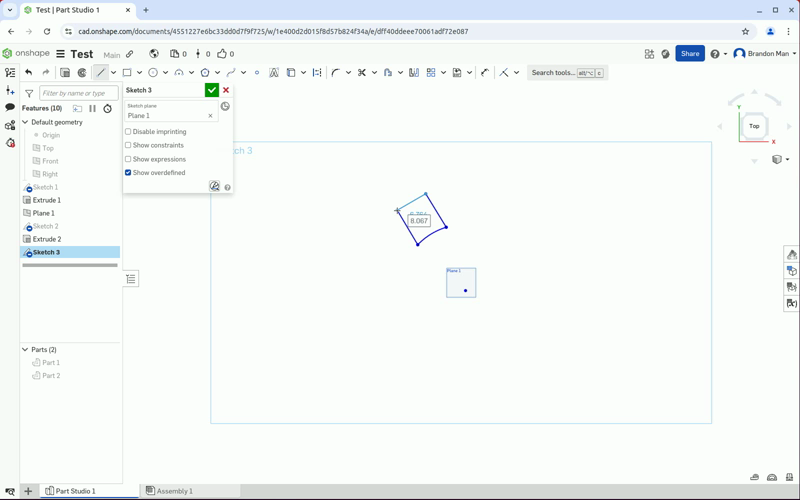
key(esc)
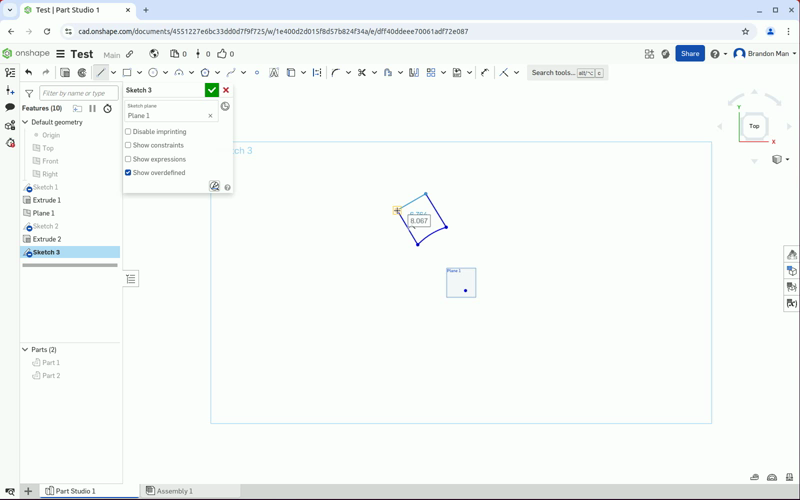
mouse_move(422, 231)
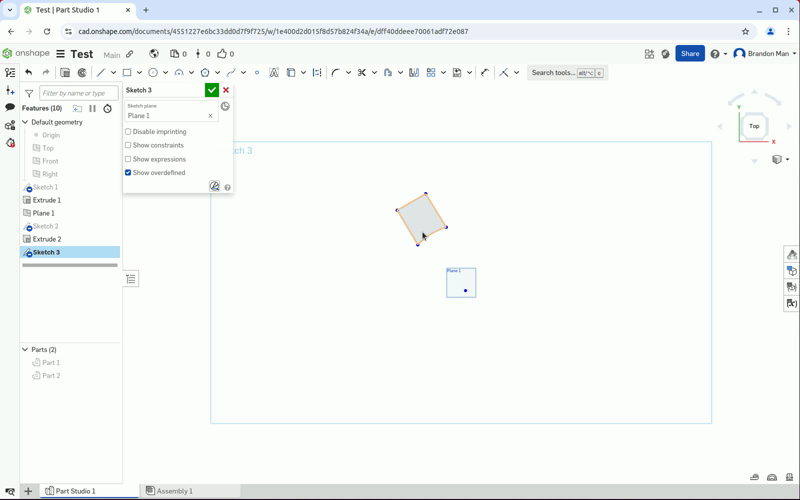
scroll(6)
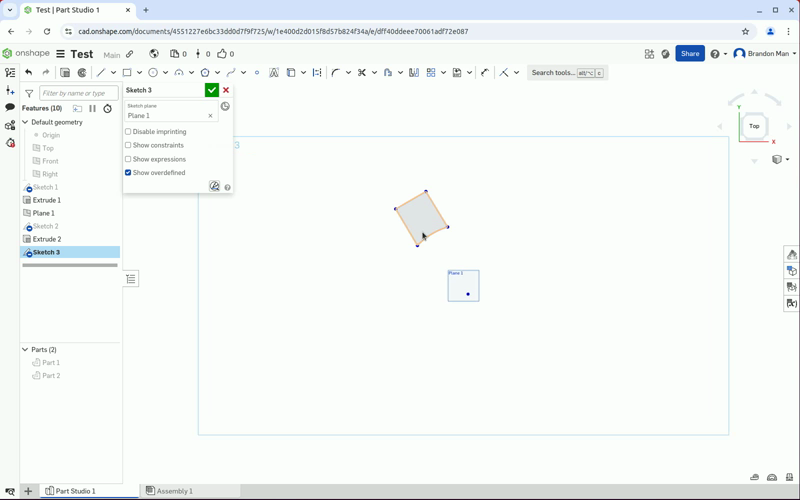
scroll(6)
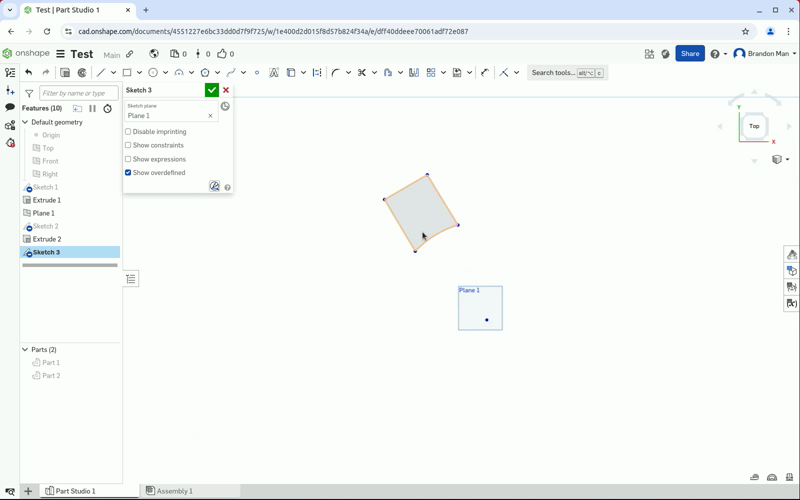
scroll(6)
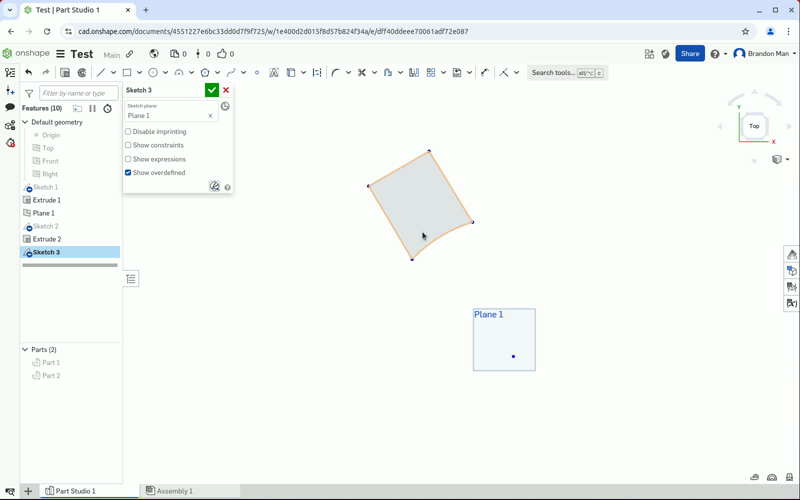
scroll(6)
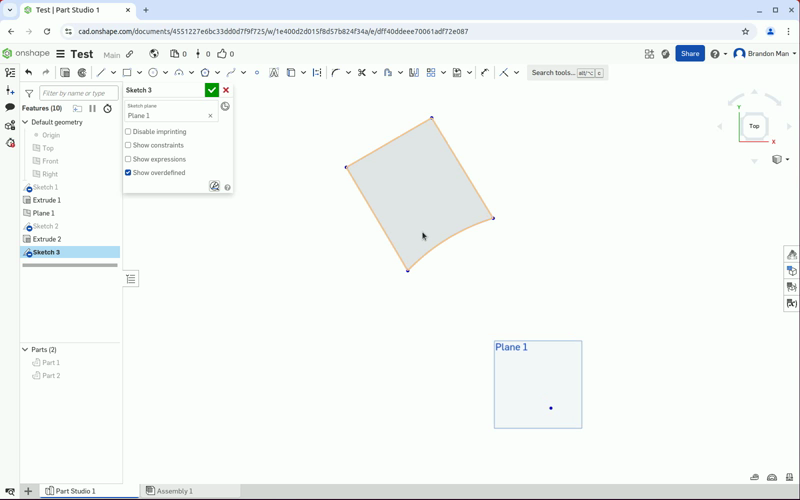
scroll(6)
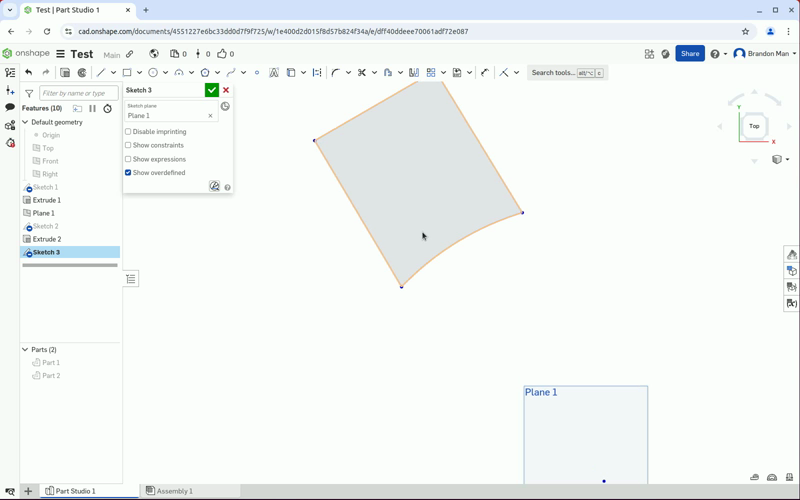
scroll(6)
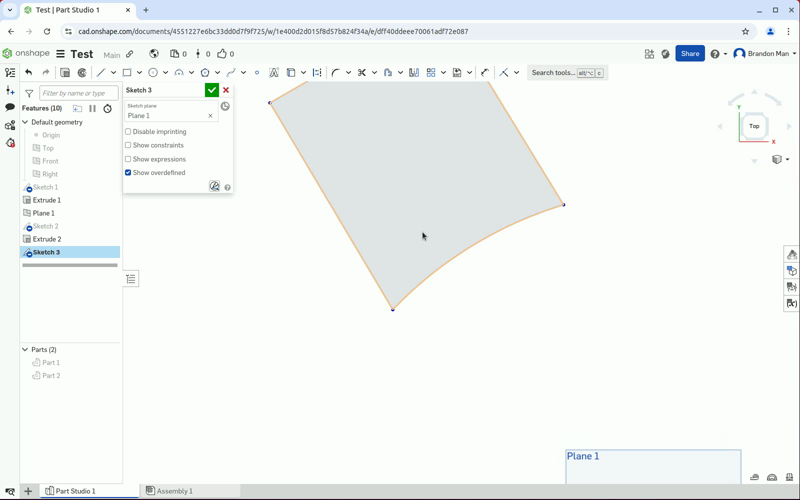
scroll(6)
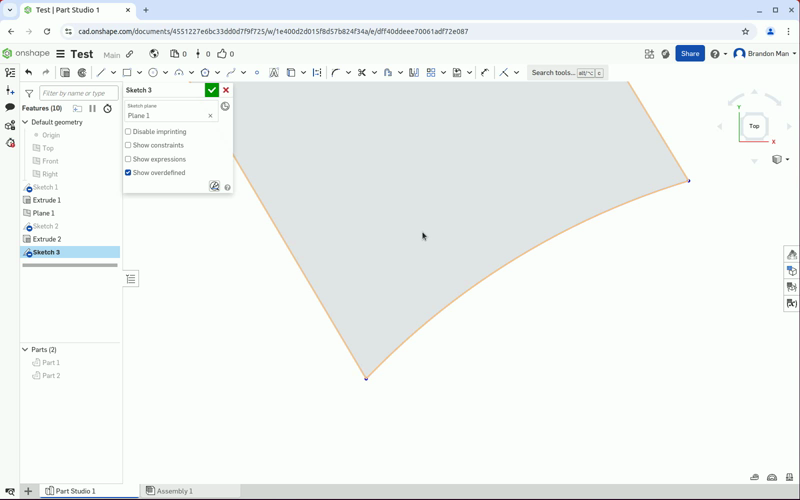
click(422, 231)
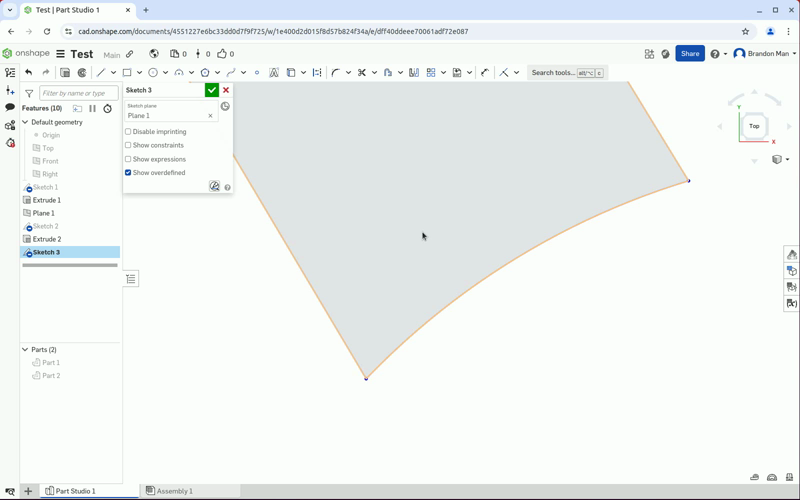
scroll(-6)
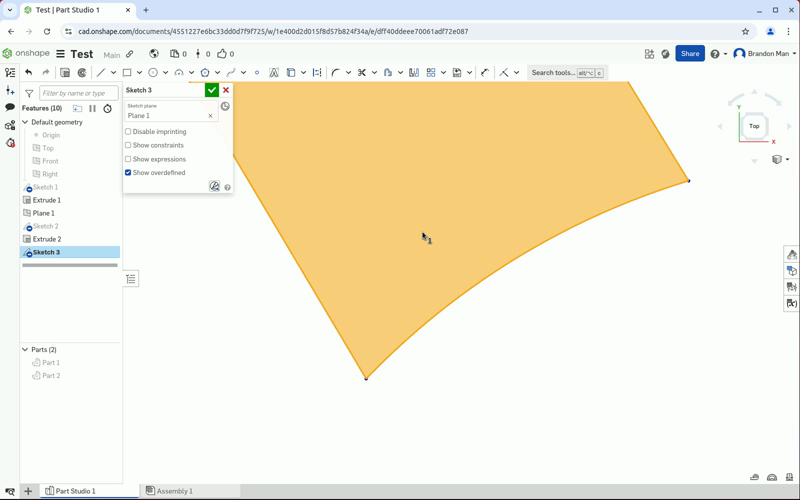
scroll(-6)
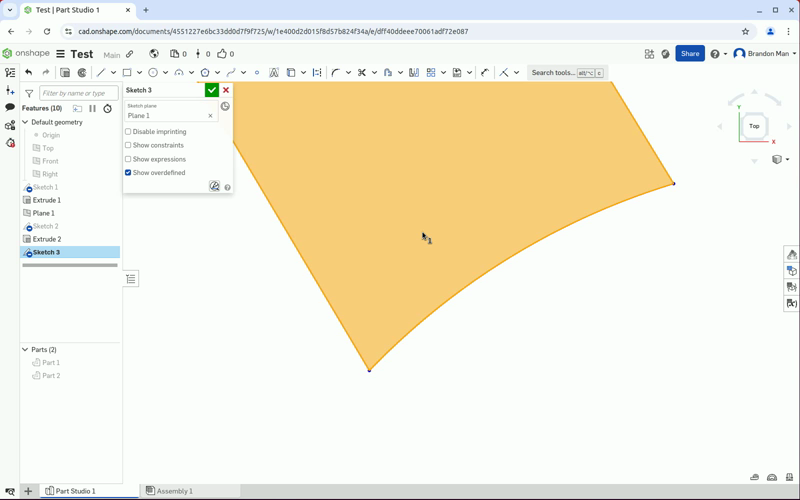
scroll(-6)
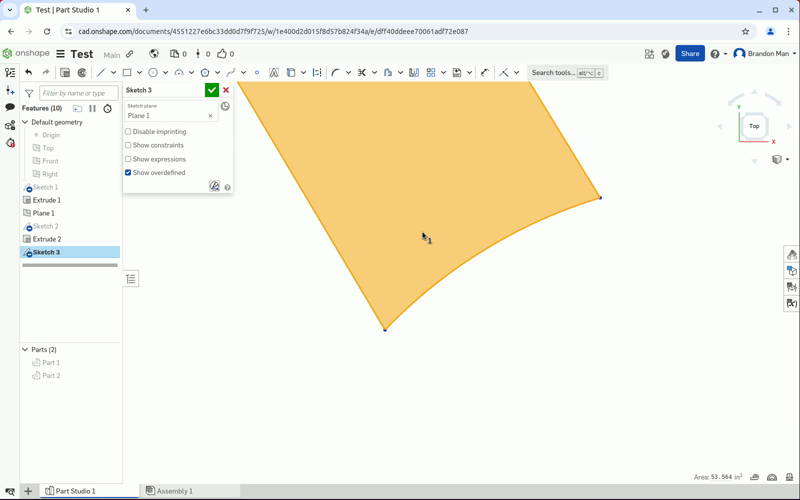
scroll(-6)
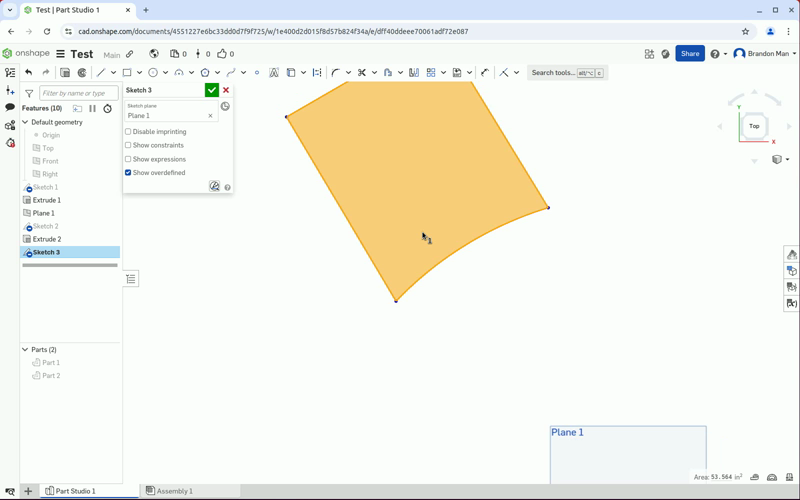
scroll(-6)
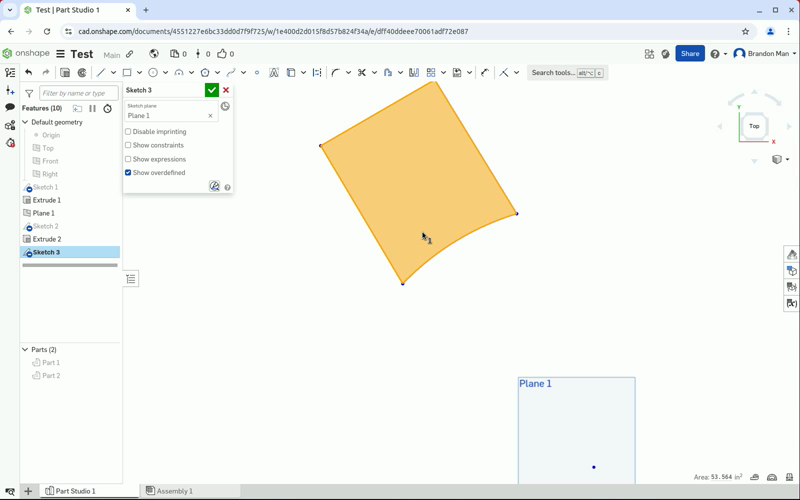
scroll(-6)
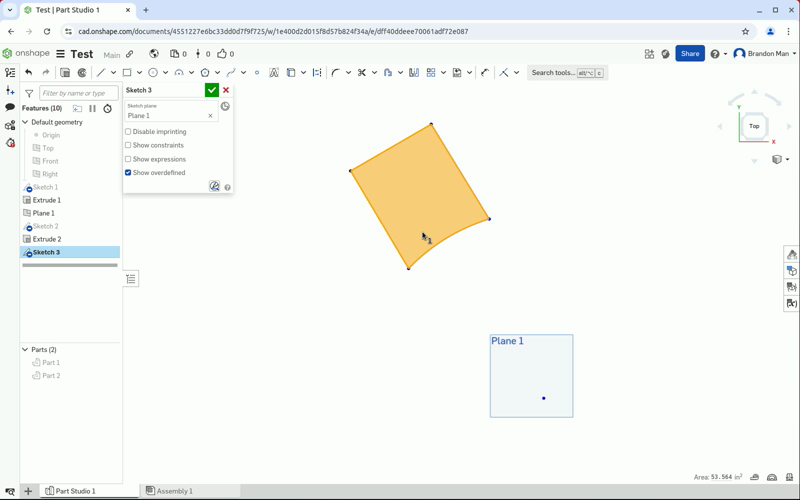
scroll(-6)
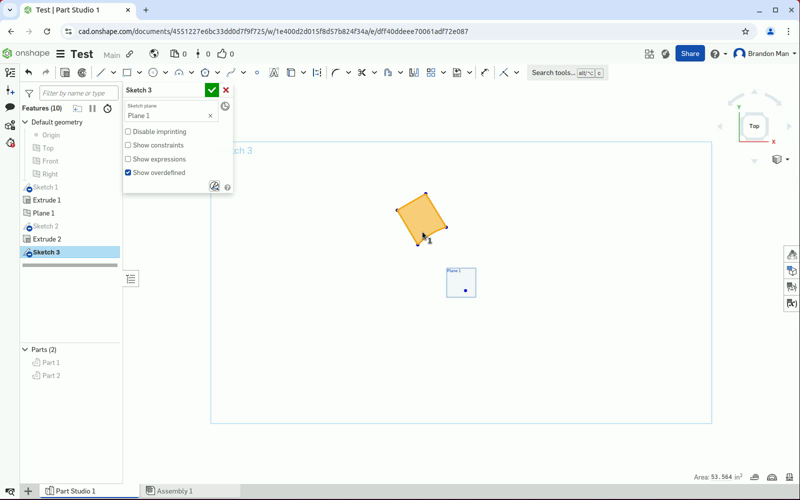
mouse_move(73, 352)
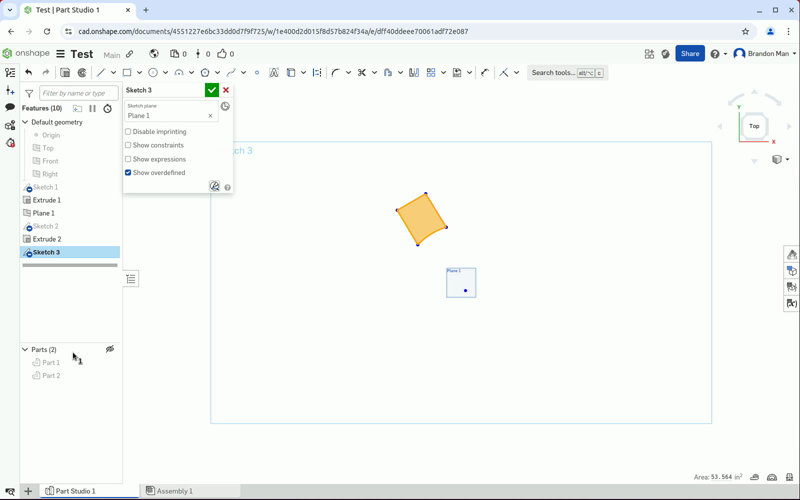
key(shift+y)
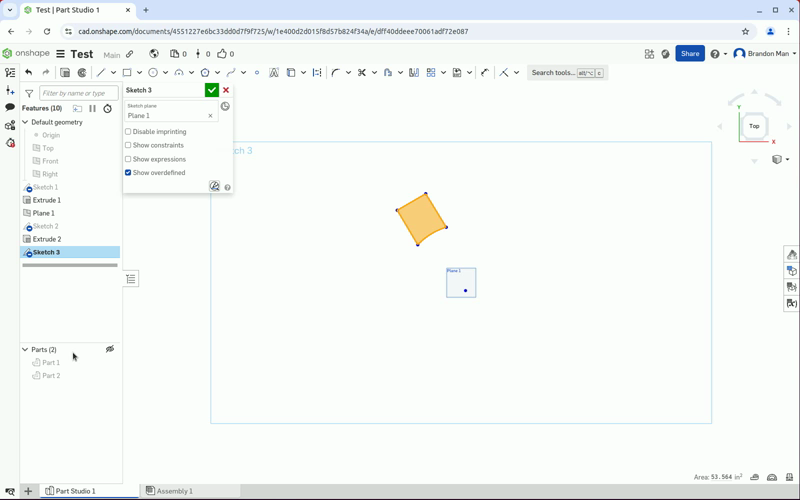
key(shift+e)
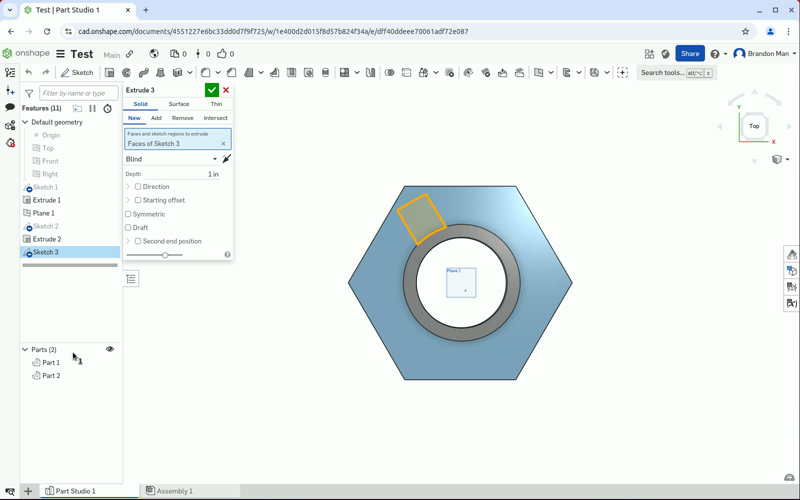
mouse_move(143, 106)
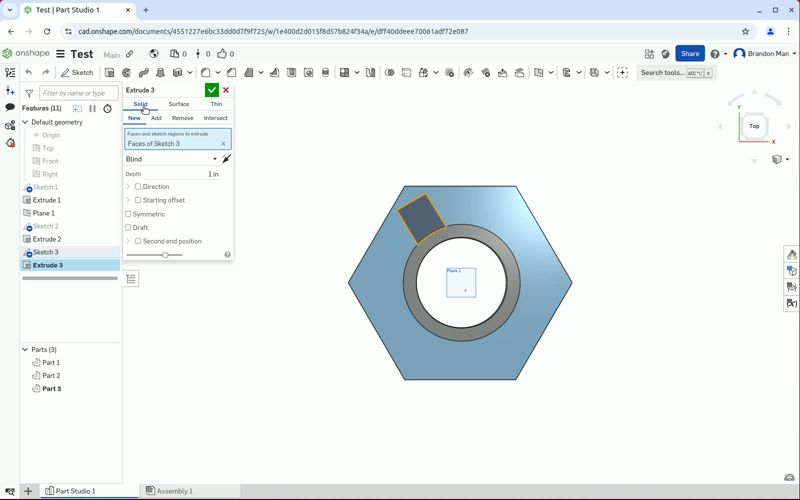
click(143, 106)
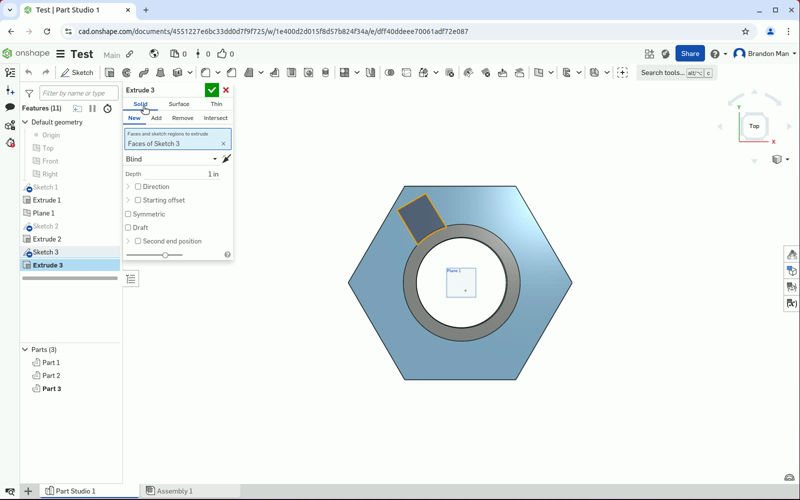
mouse_move(186, 120)
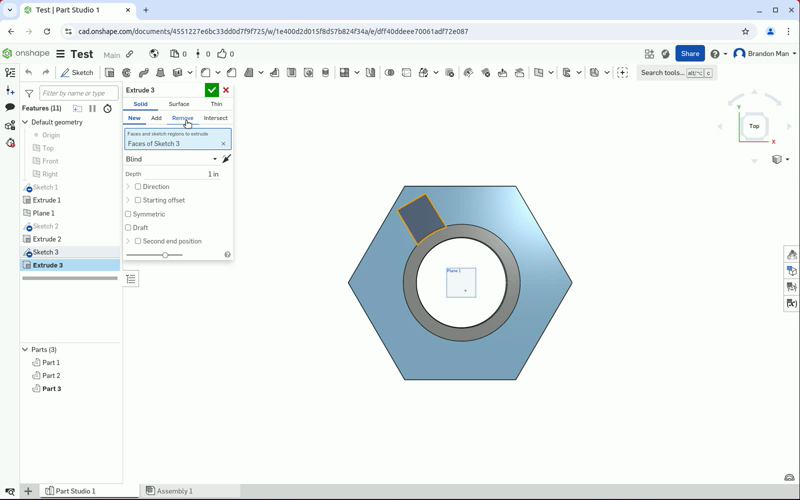
click(186, 120)
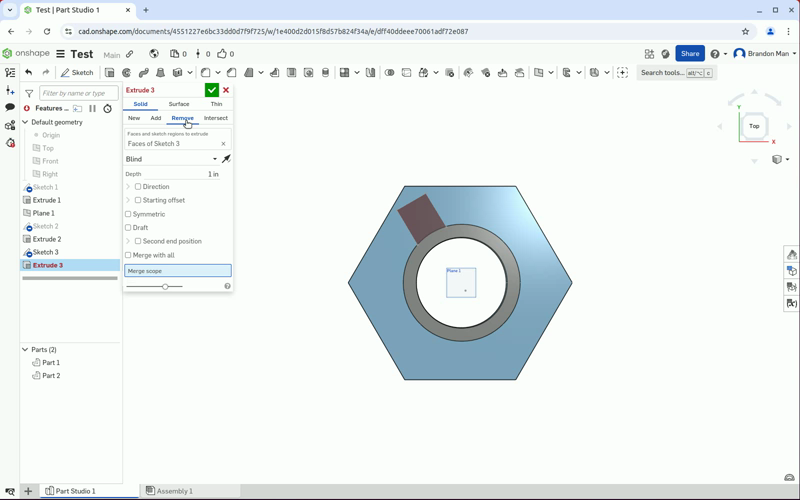
key(tab, 4)
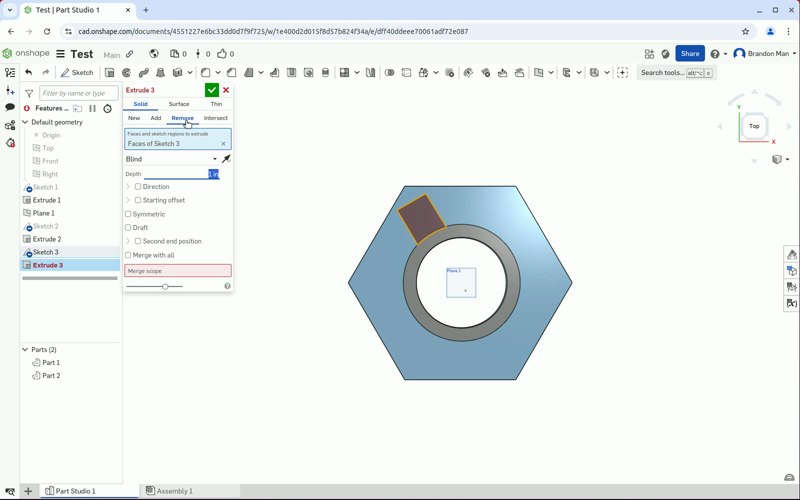
text(8.425)
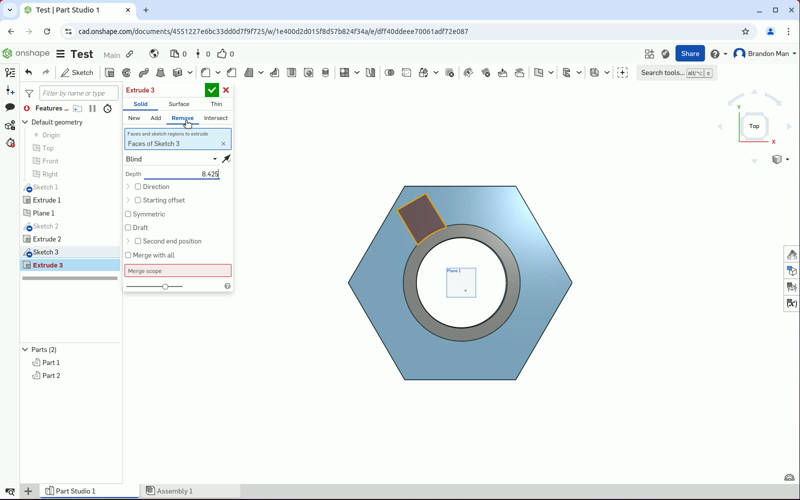
key(tab, 6)
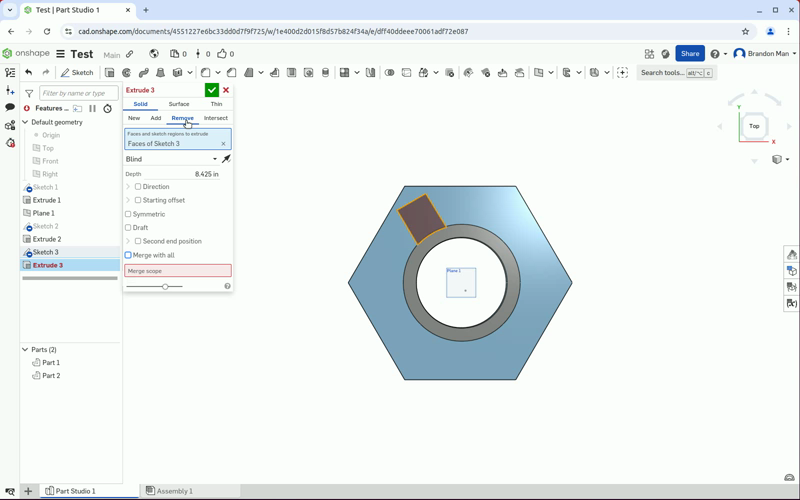
key(space)
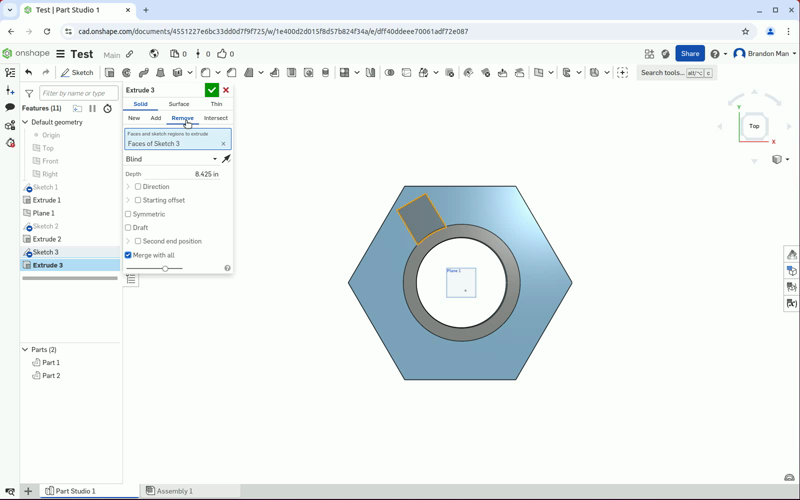
key(enter)
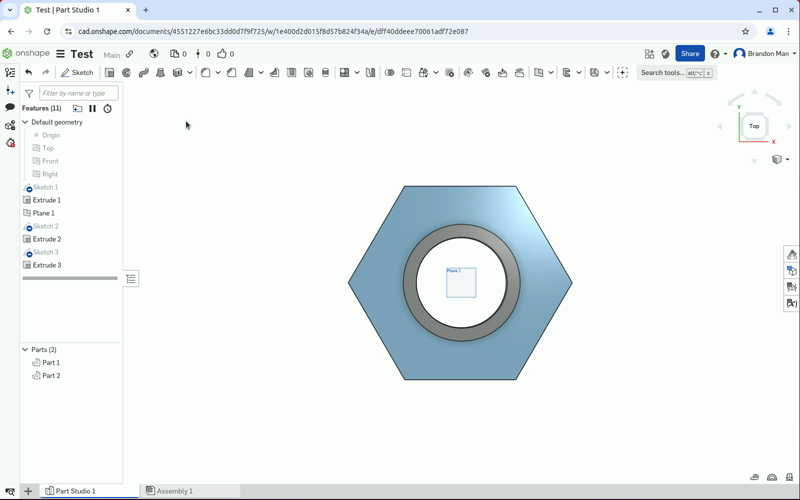
key(shift+h)
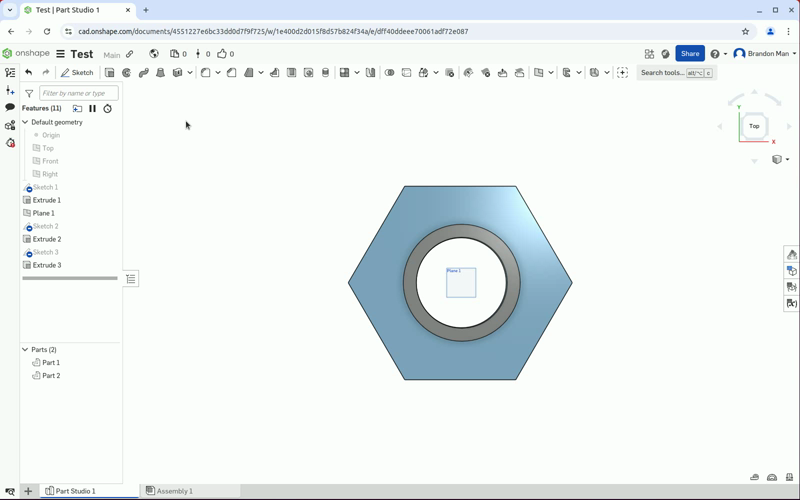
key(shift+h)
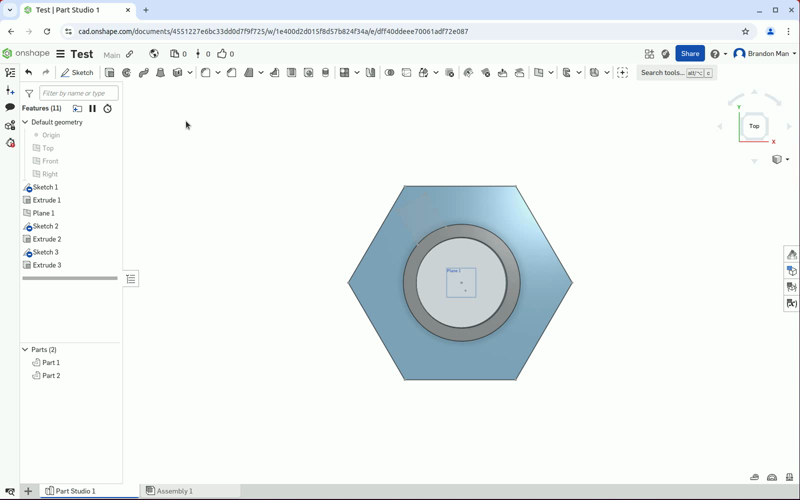
mouse_move(73, 189)
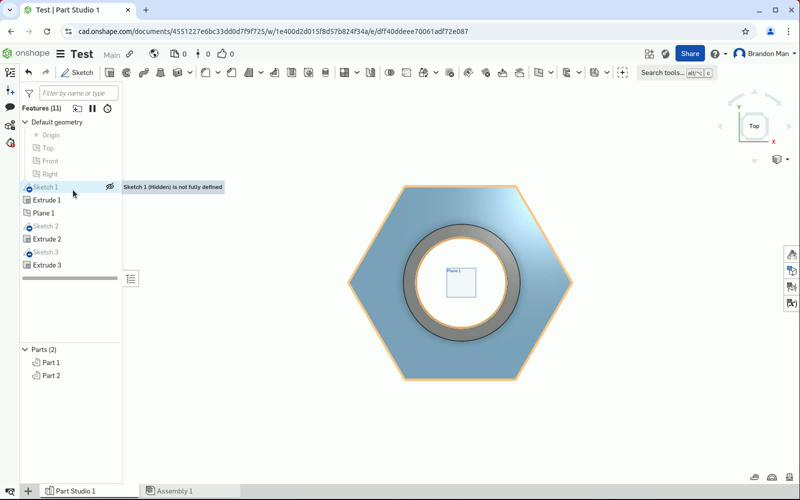
click(73, 189)
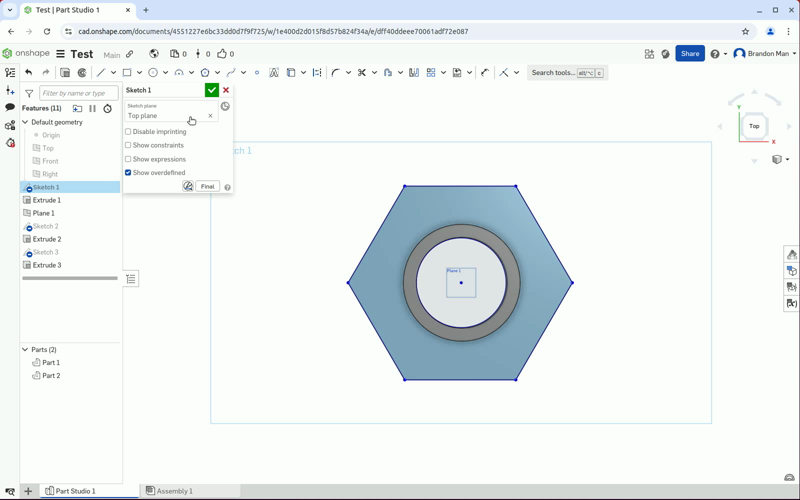
mouse_move(229, 92)
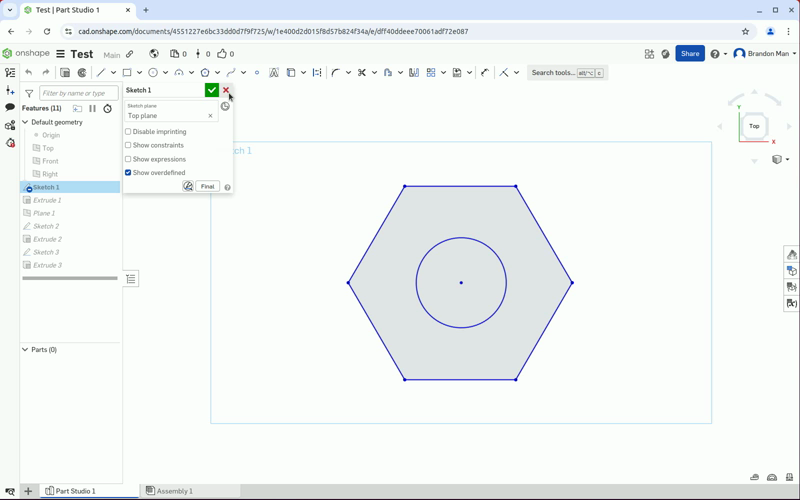
click(229, 92)
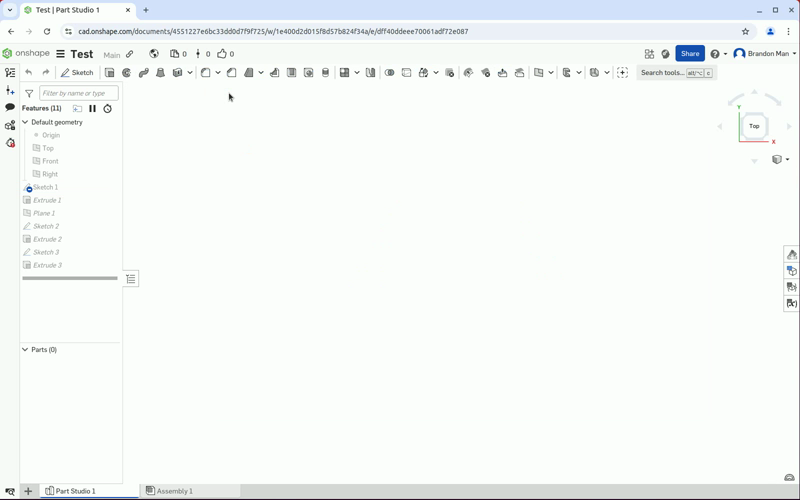
key(shift+s)
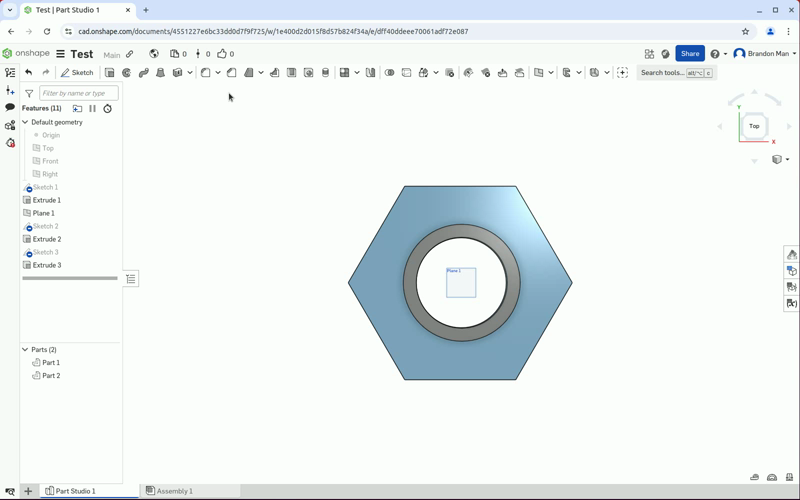
mouse_move(73, 215)
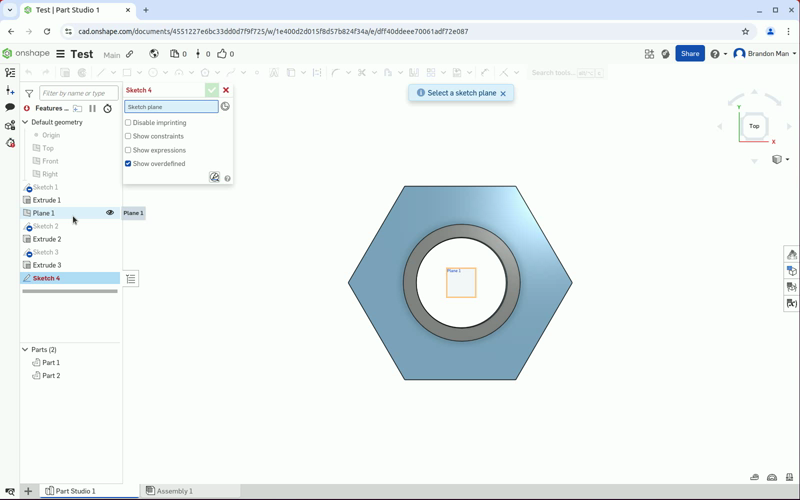
click(73, 215)
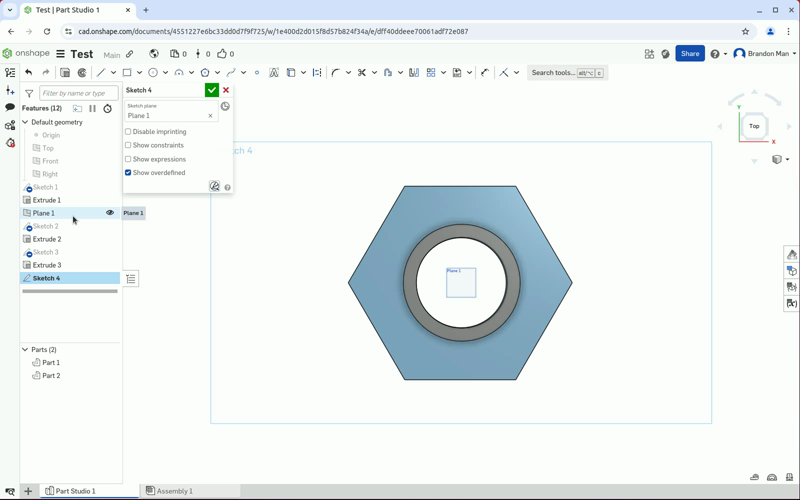
mouse_move(73, 352)
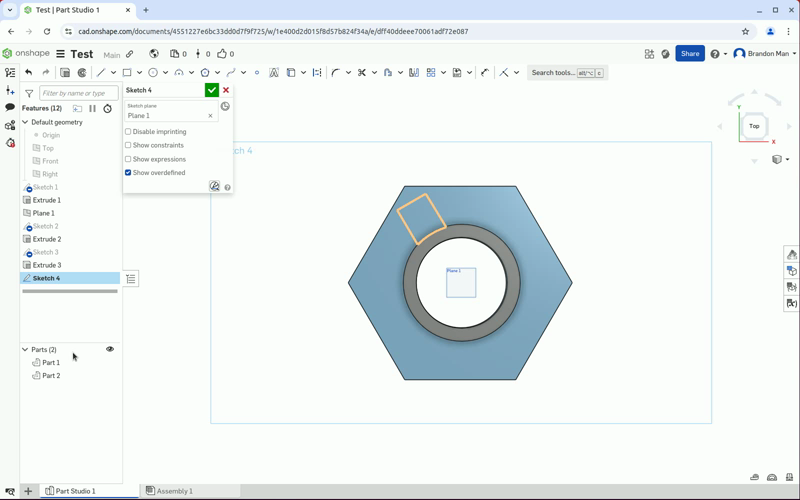
key(y)
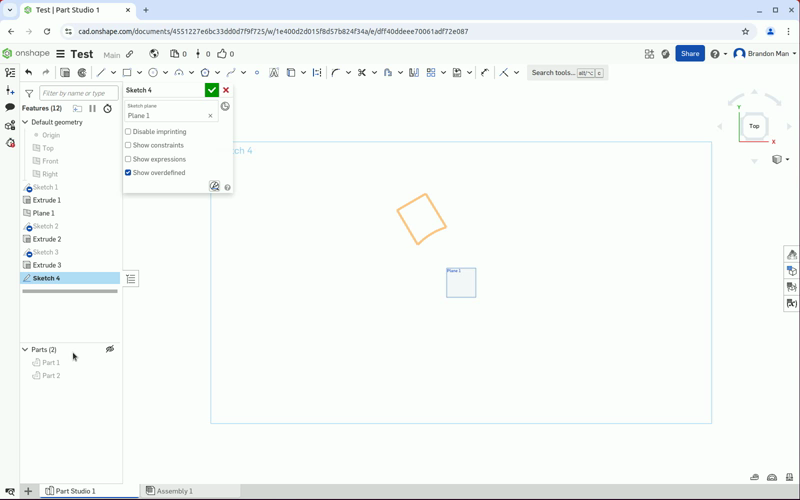
key(l)
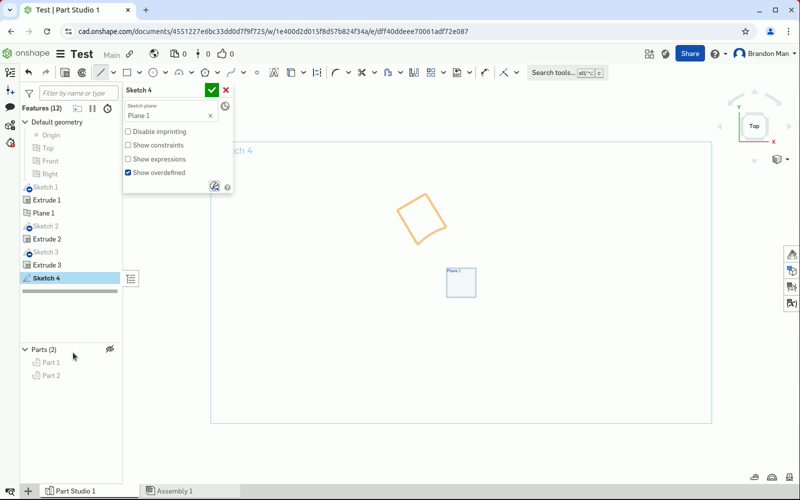
key_down(shift)
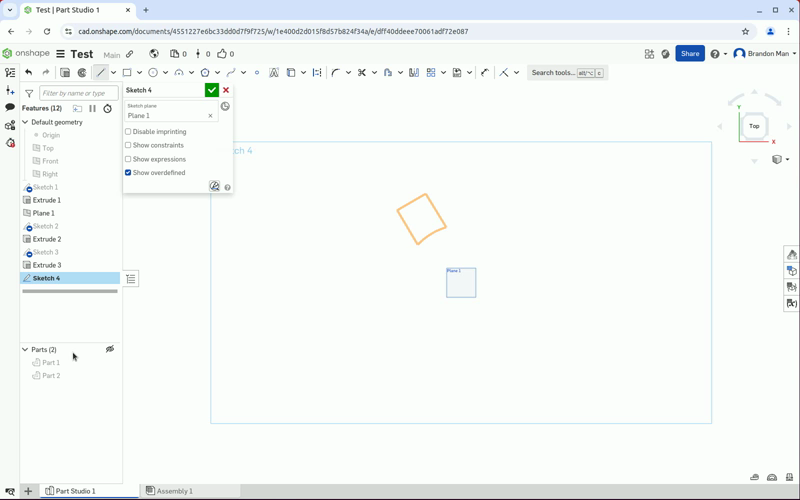
mouse_move(473, 339)
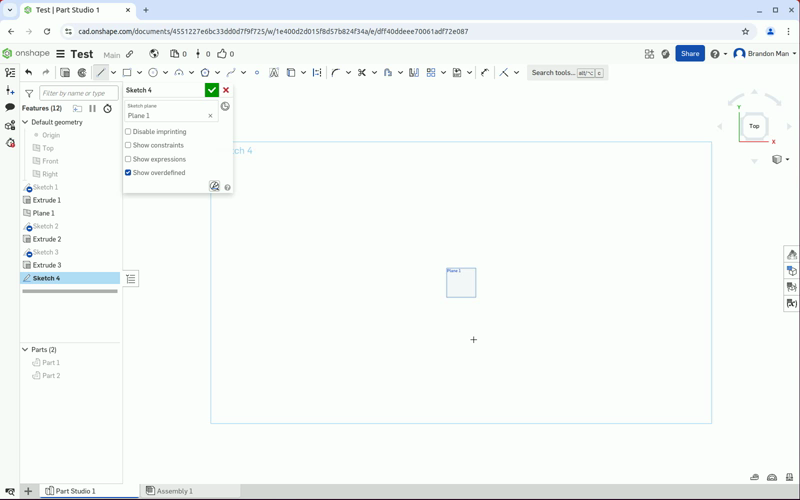
click(473, 339)
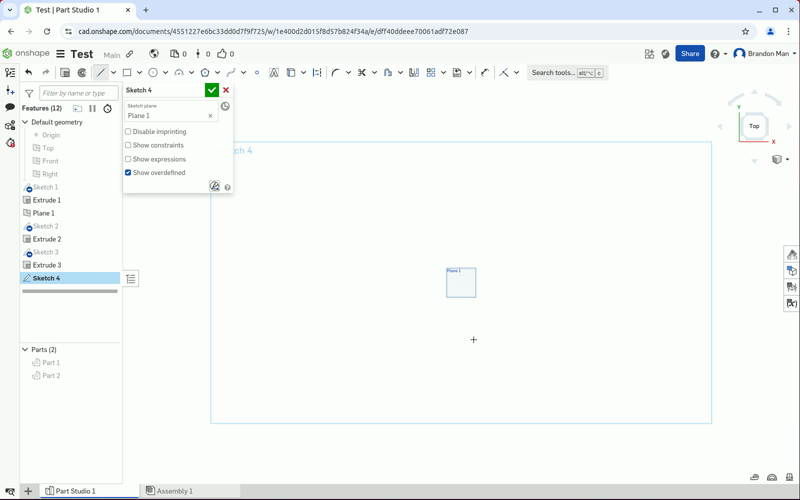
key_up(shift)
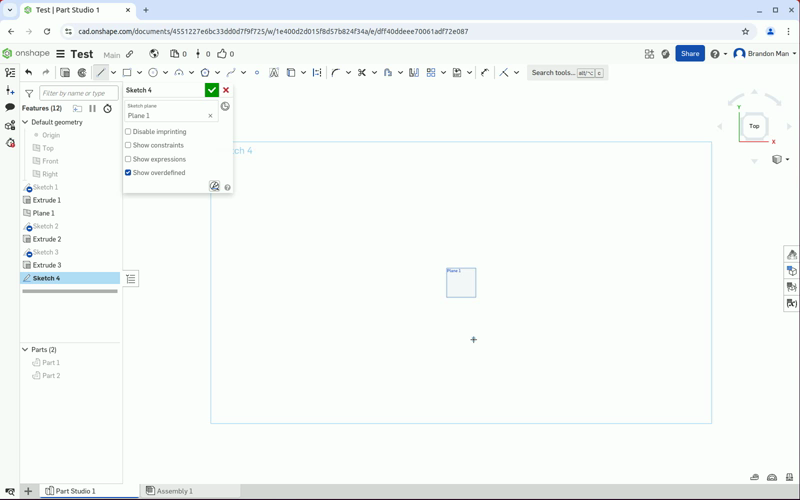
key_down(shift)
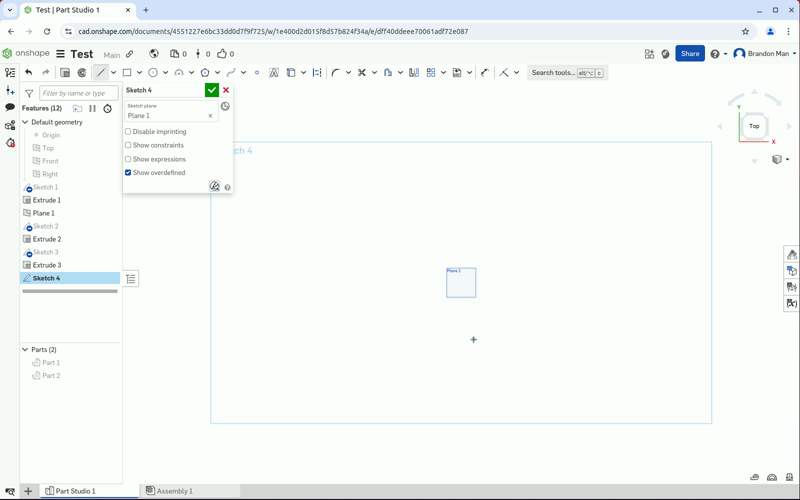
mouse_move(503, 339)
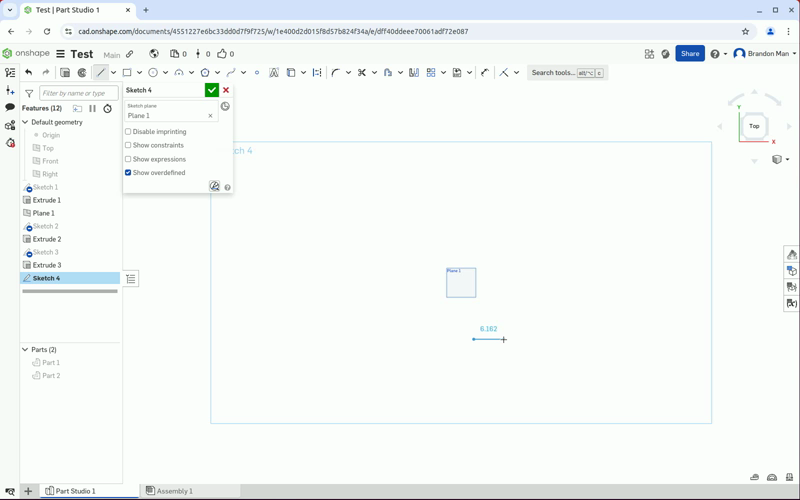
mouse_move(493, 372)
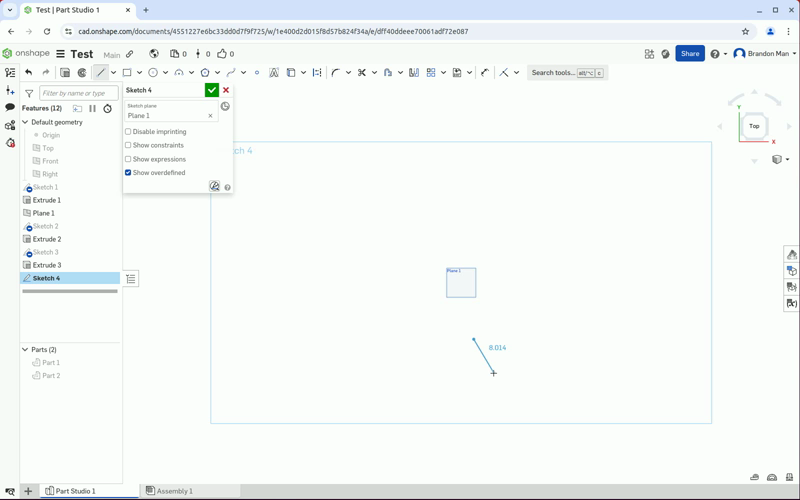
click(493, 372)
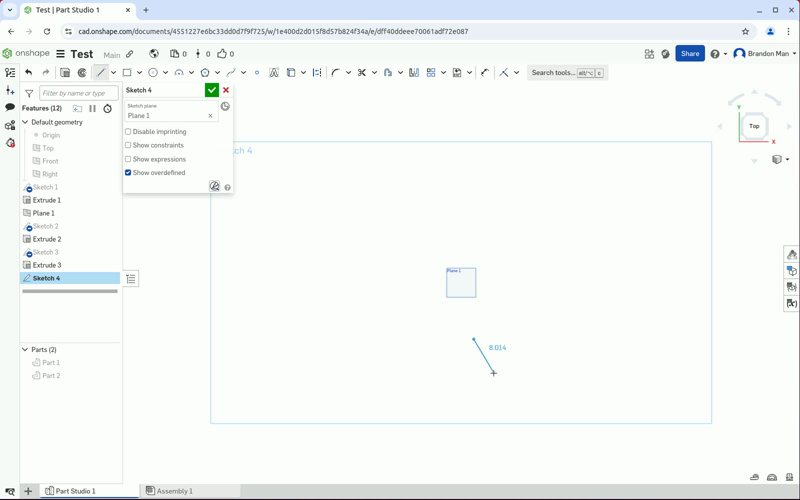
key_up(shift)
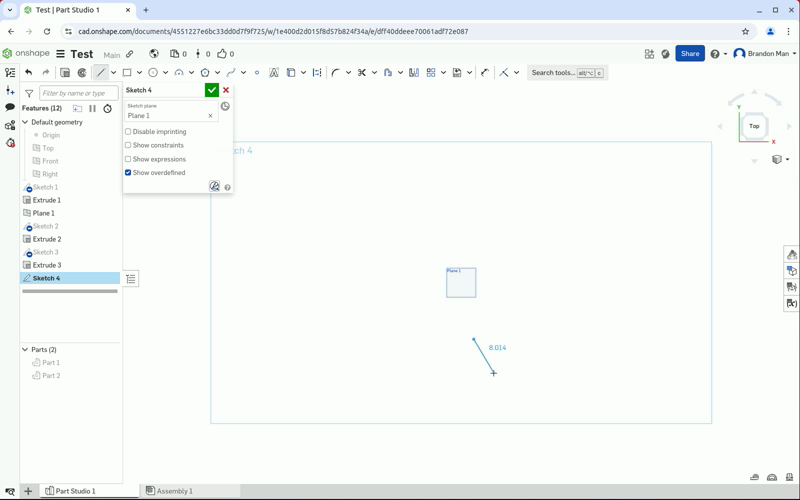
key_down(shift)
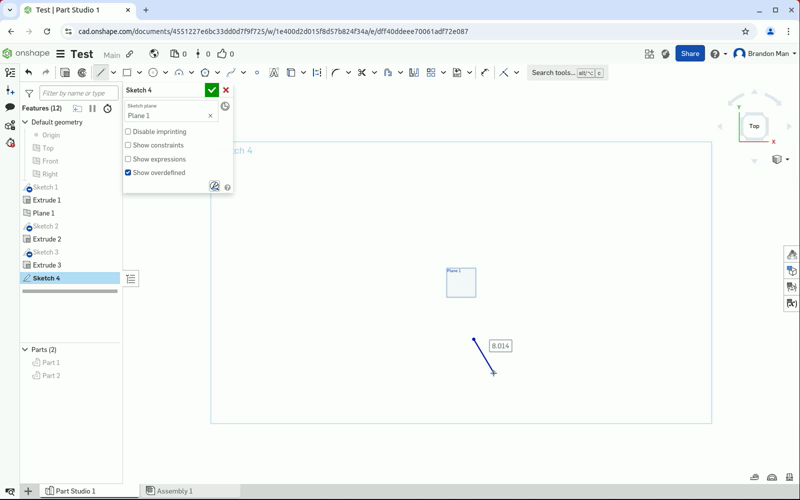
mouse_move(523, 372)
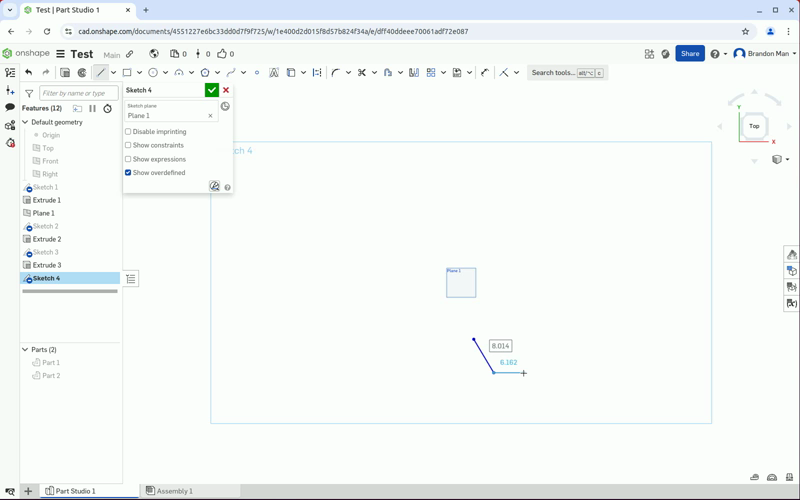
mouse_move(522, 356)
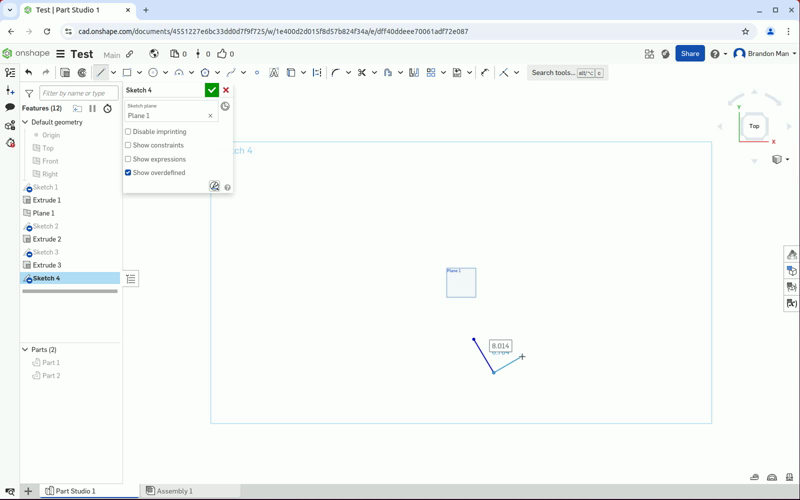
click(522, 356)
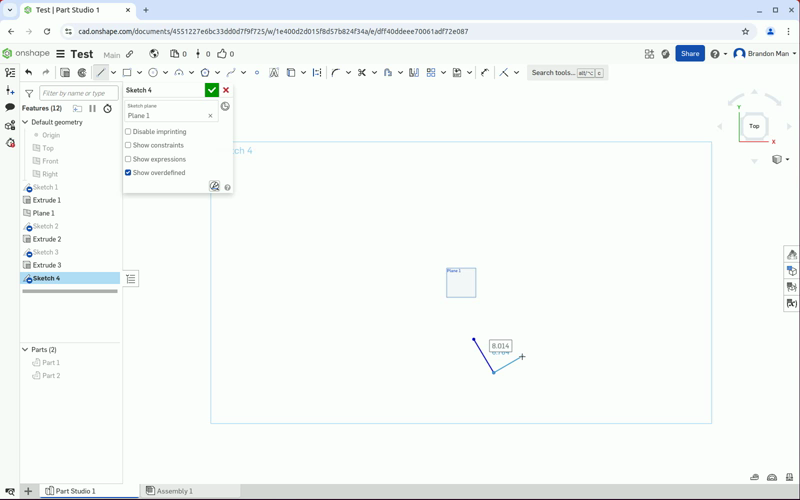
key_up(shift)
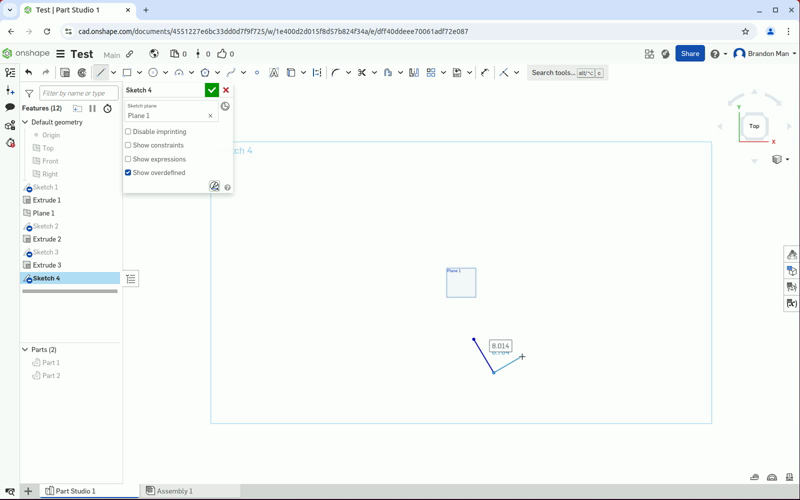
key_down(shift)
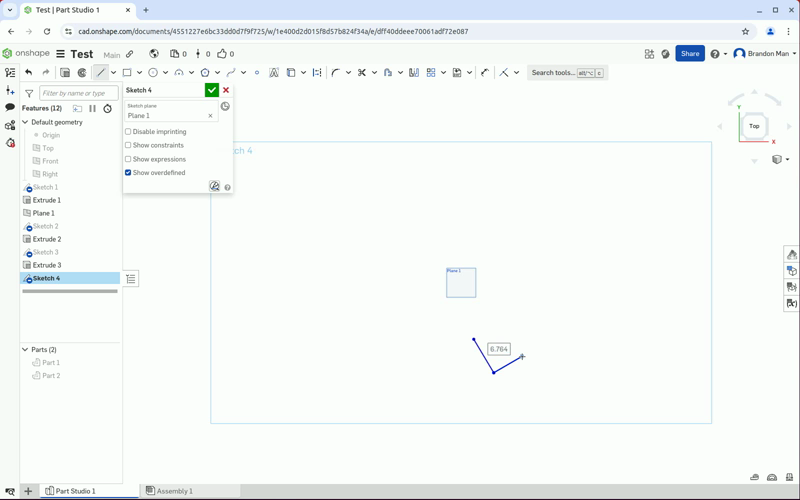
mouse_move(552, 356)
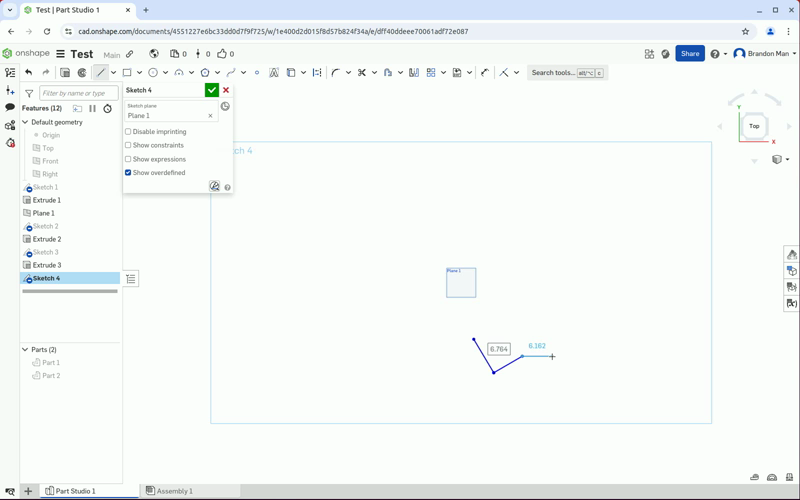
mouse_move(502, 322)
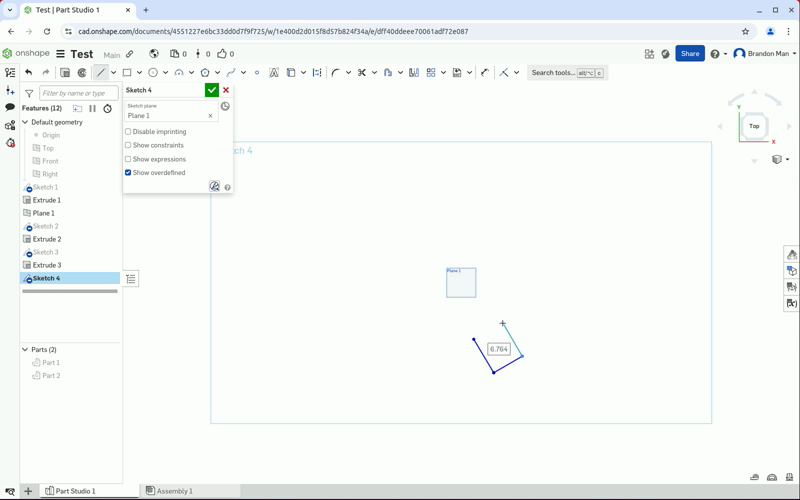
click(502, 322)
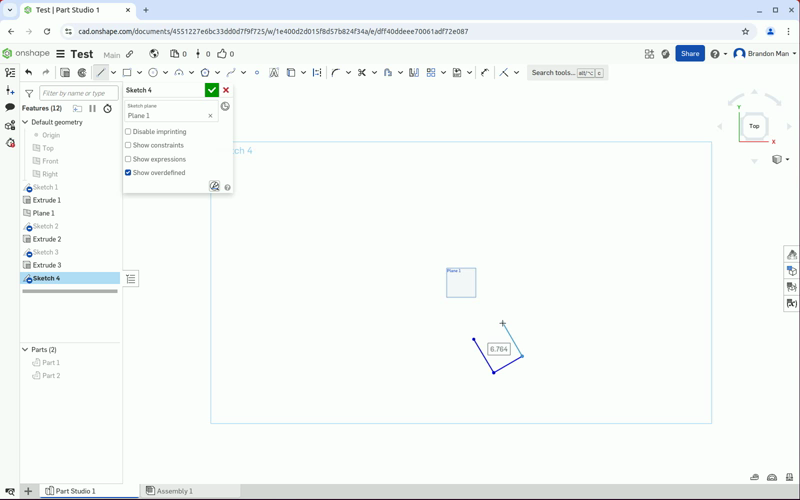
key_up(shift)
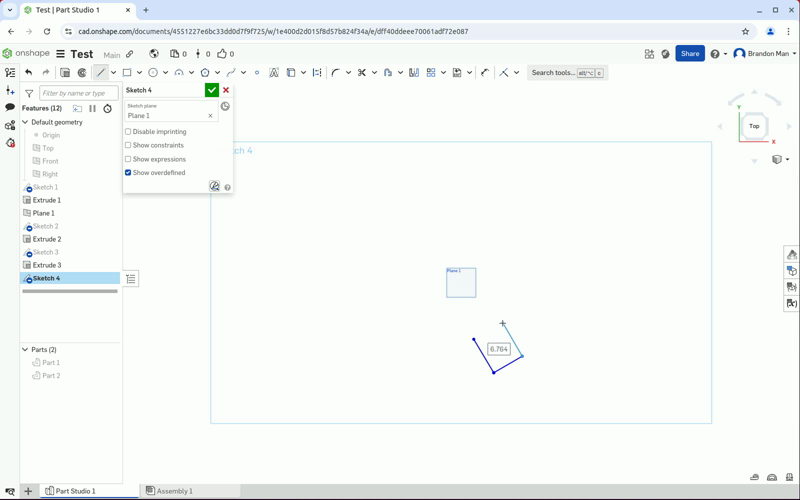
key(esc)
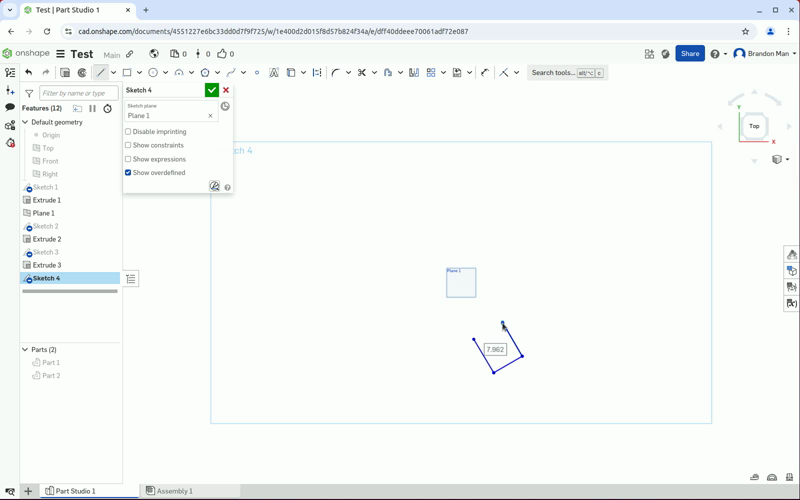
key(a)
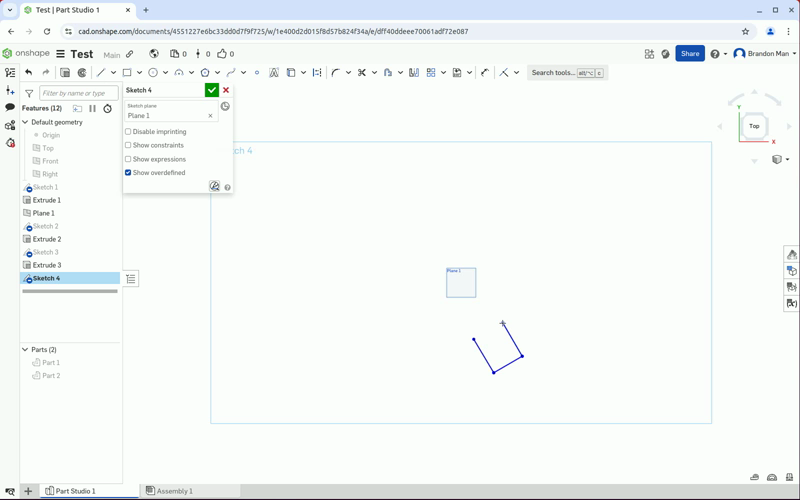
mouse_move(502, 322)
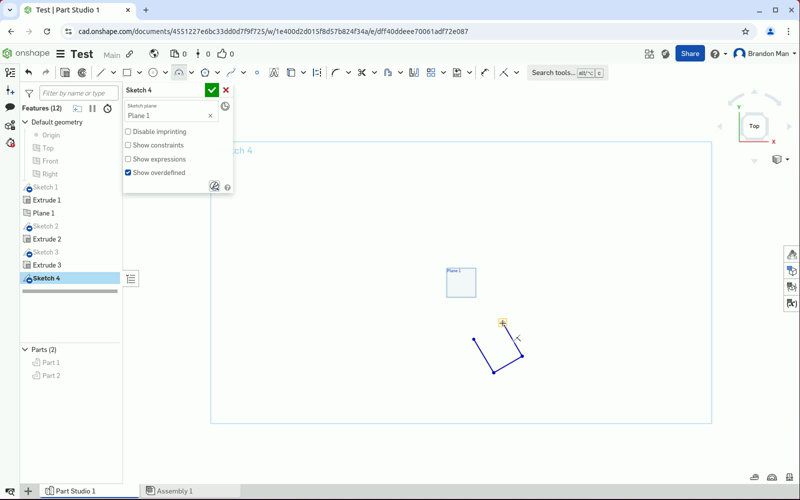
click(502, 322)
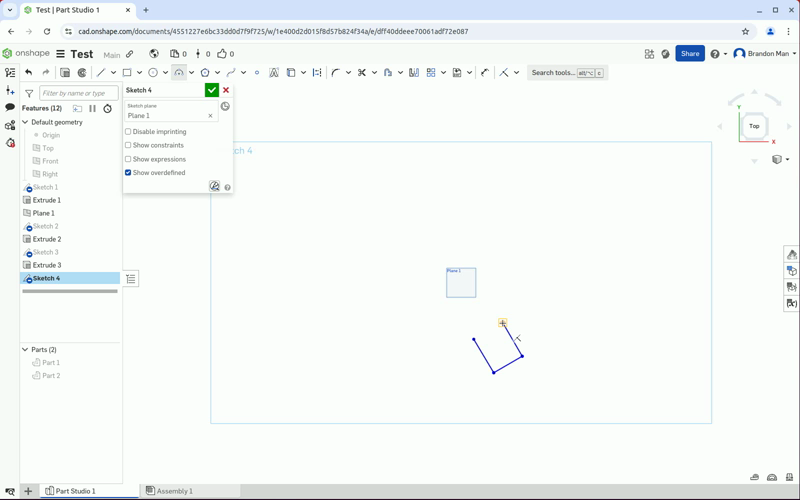
mouse_move(473, 339)
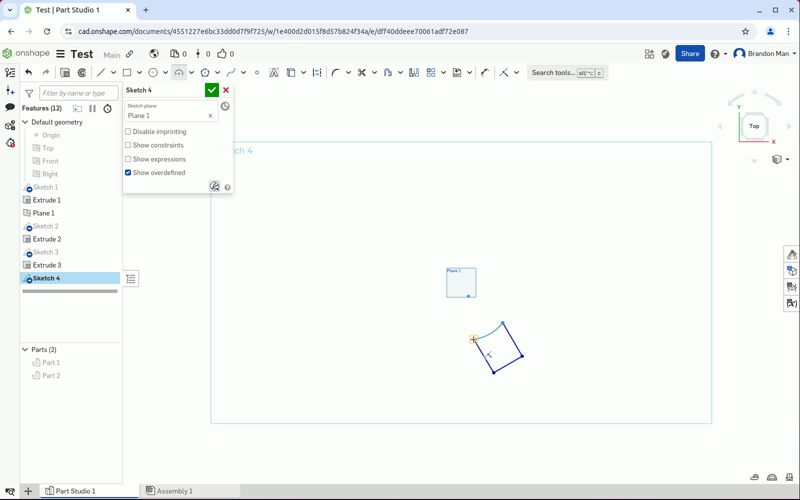
click(473, 339)
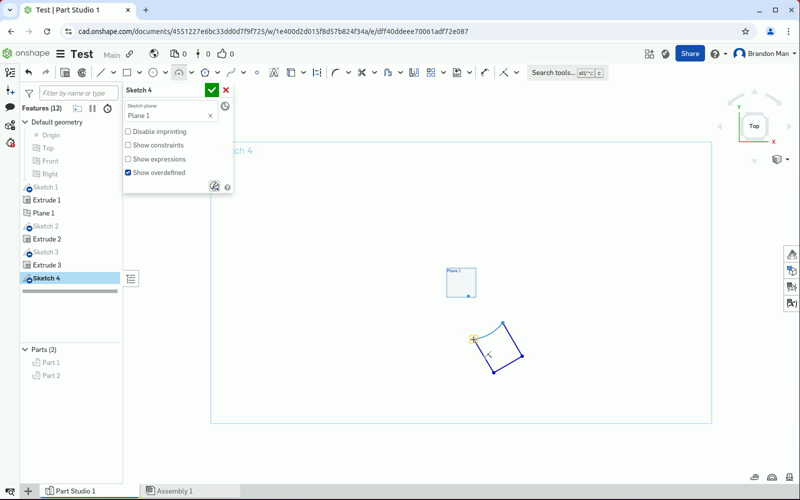
key_down(shift)
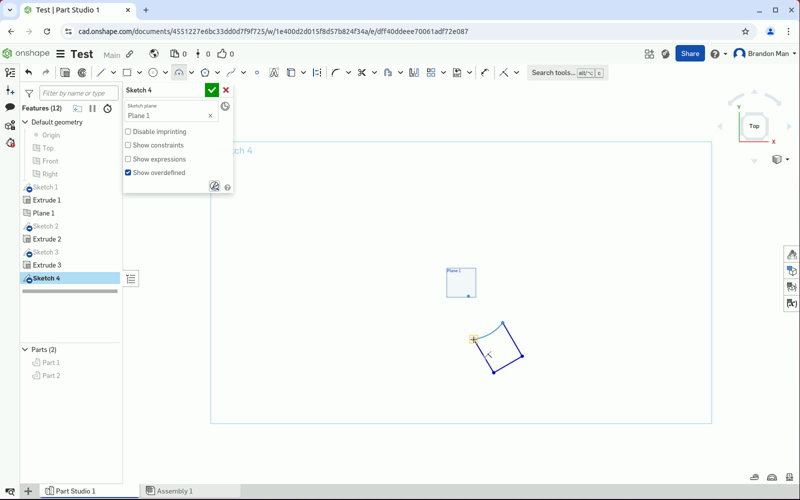
mouse_move(489, 333)
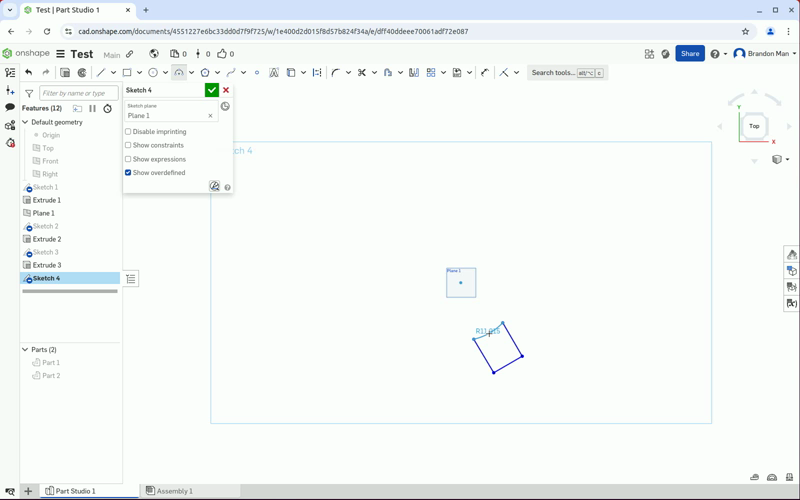
click(489, 333)
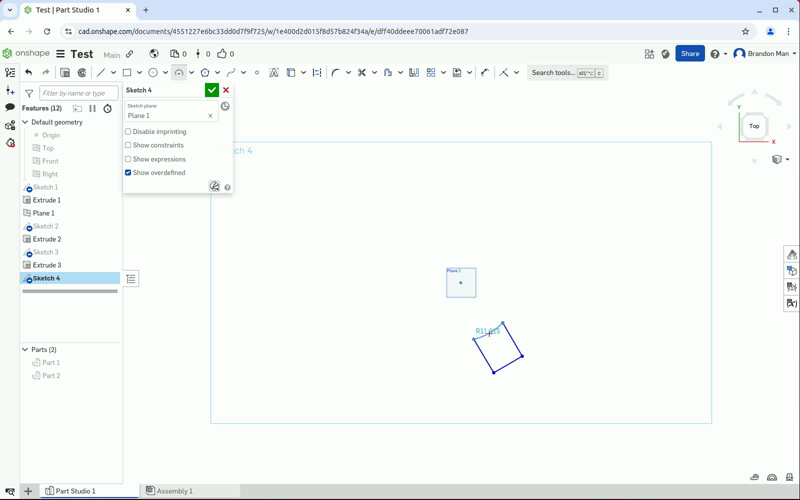
key_up(shift)
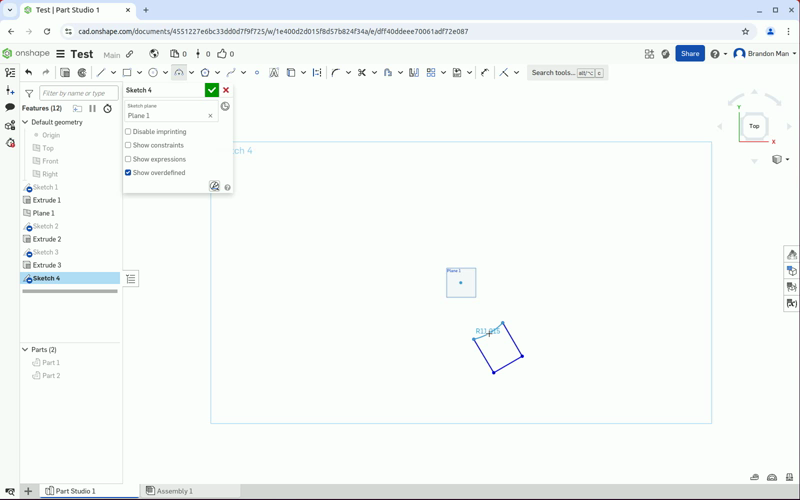
key(esc)
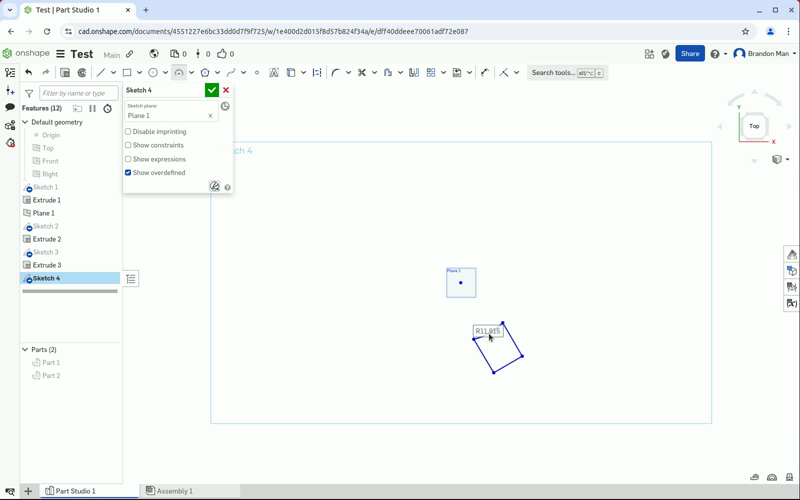
mouse_move(514, 350)
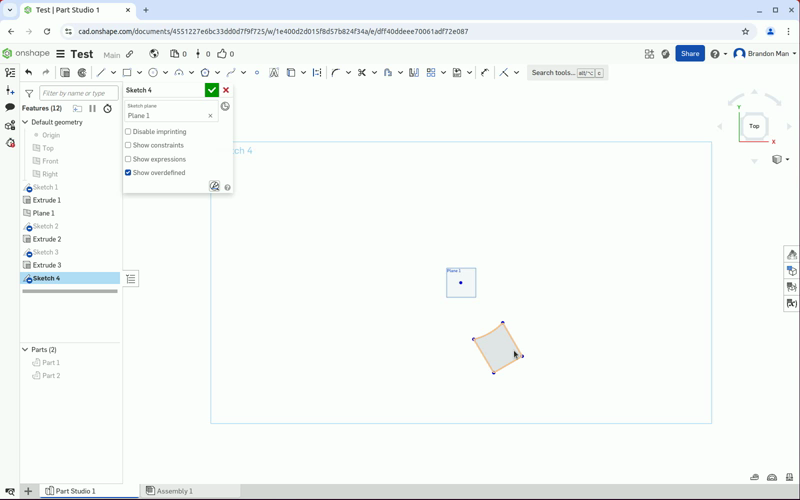
scroll(6)
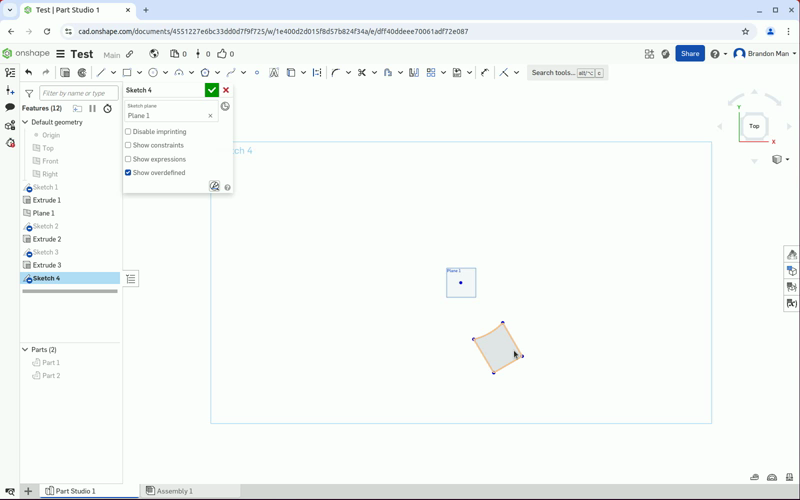
scroll(6)
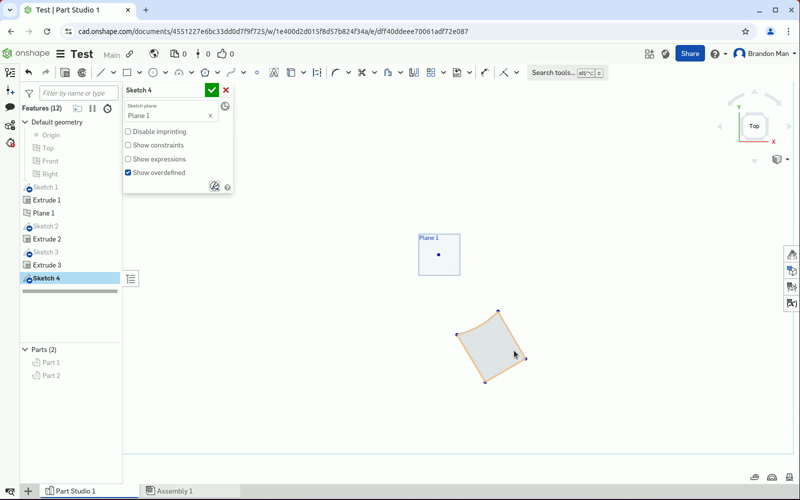
scroll(6)
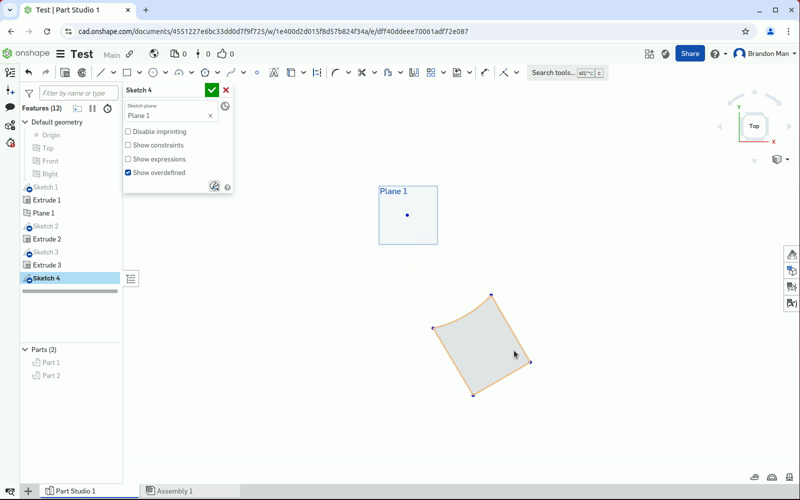
scroll(6)
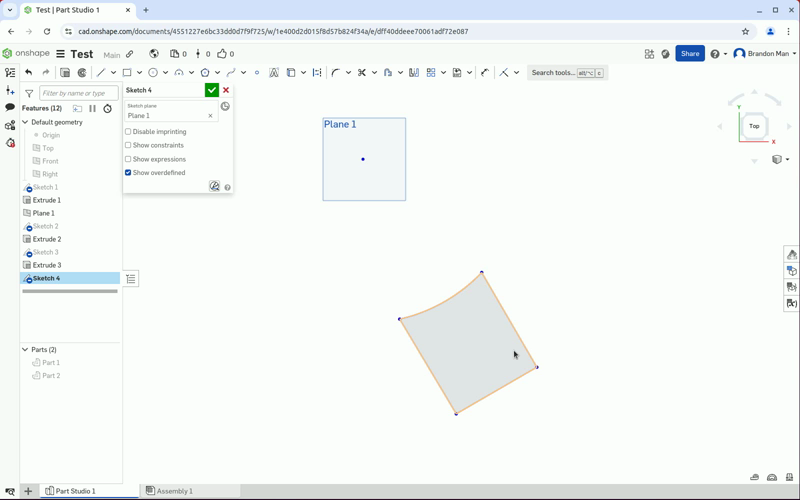
scroll(6)
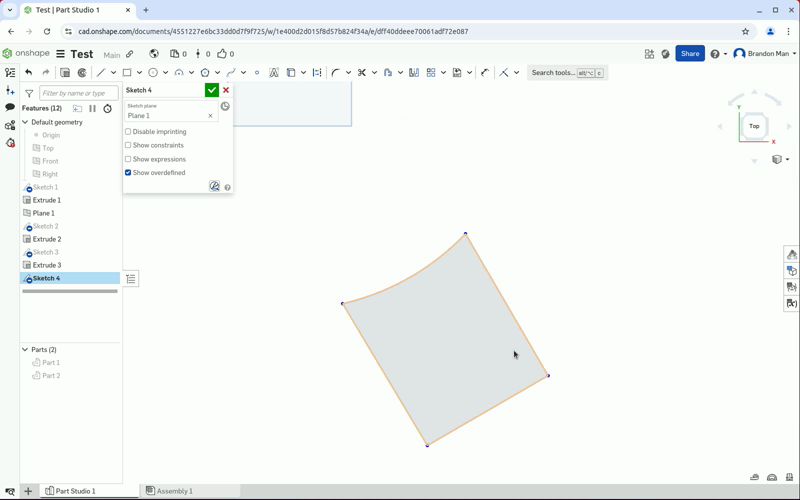
scroll(6)
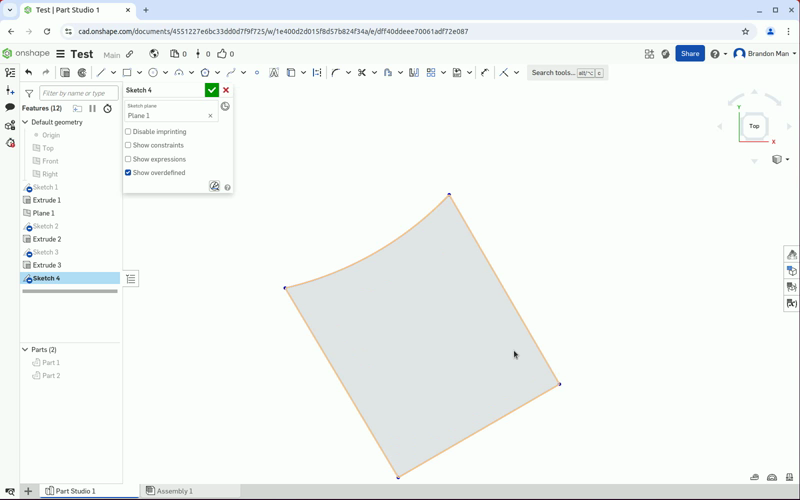
scroll(6)
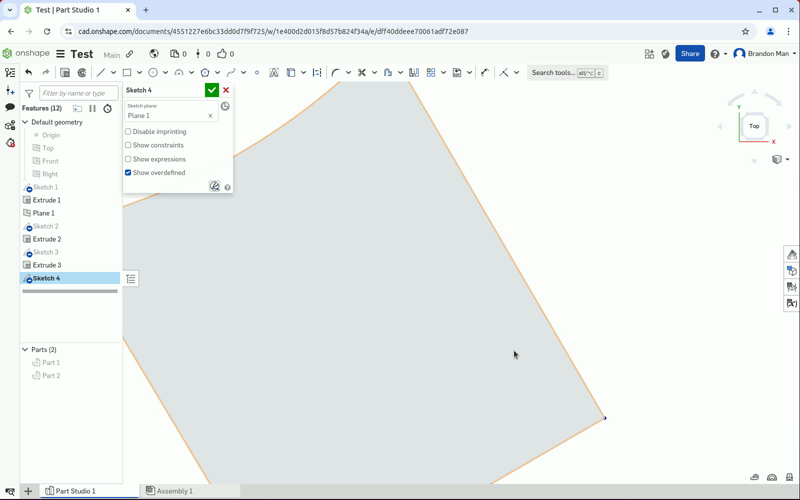
click(514, 350)
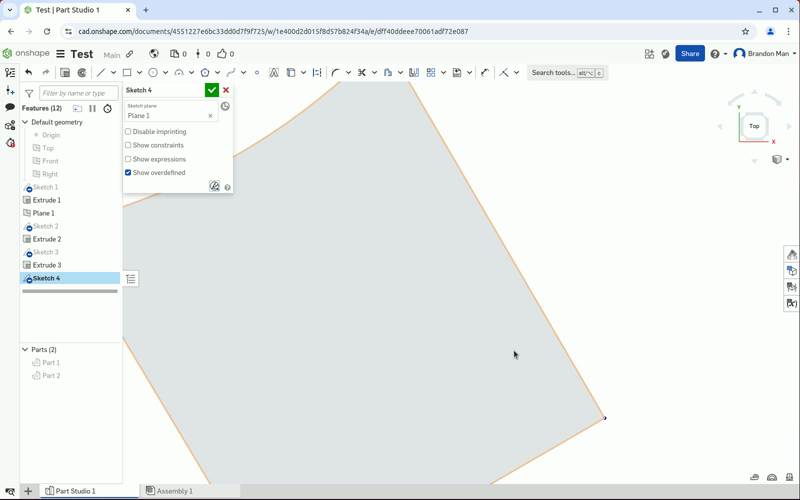
scroll(-6)
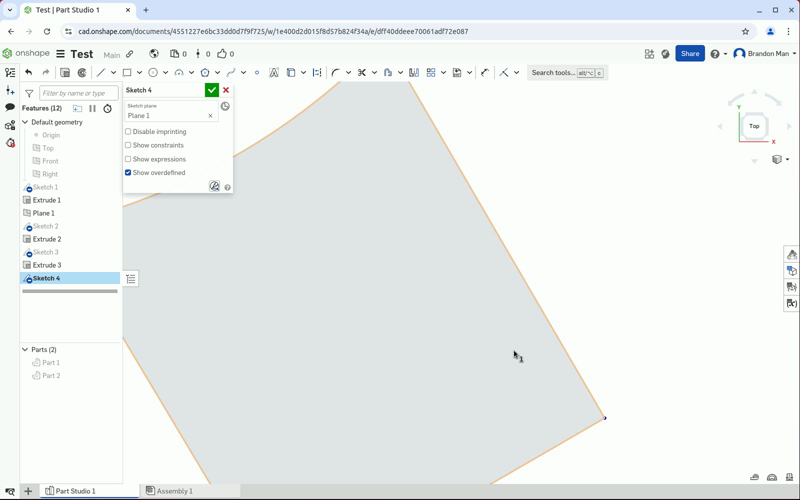
scroll(-6)
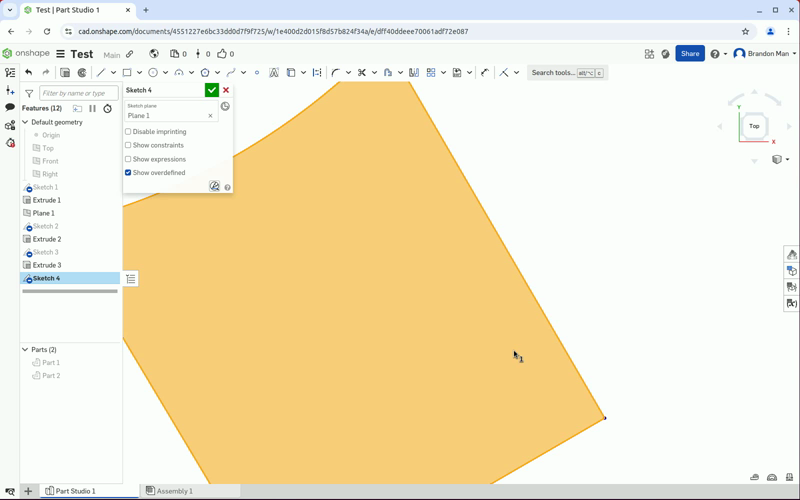
scroll(-6)
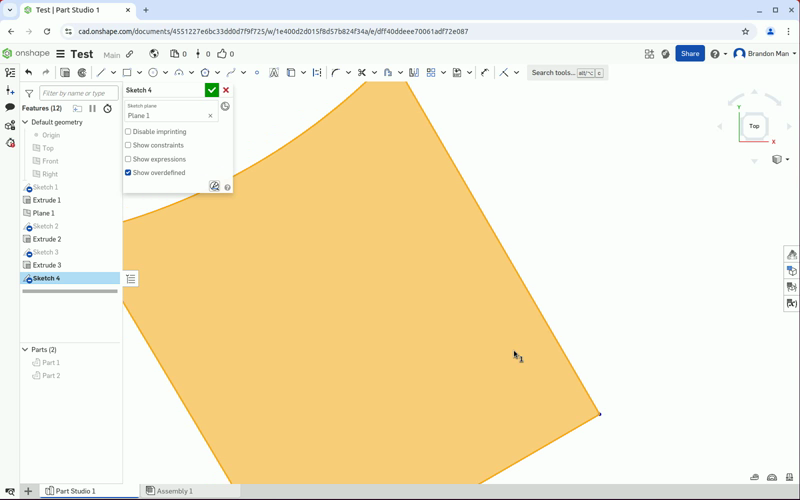
scroll(-6)
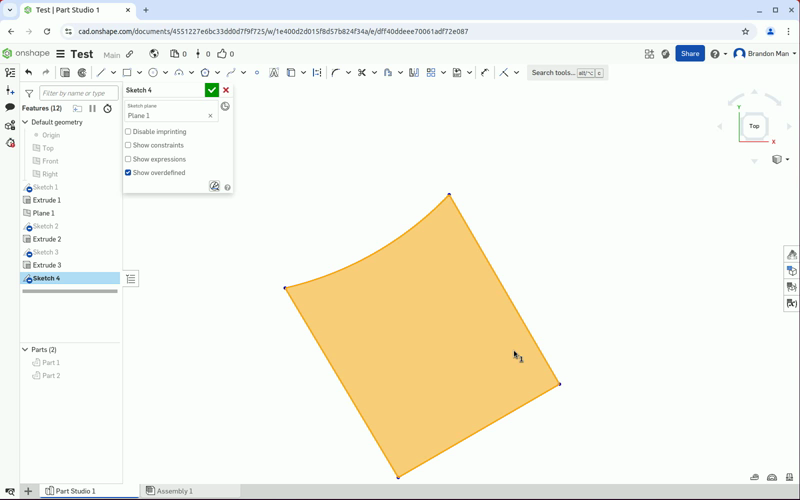
scroll(-6)
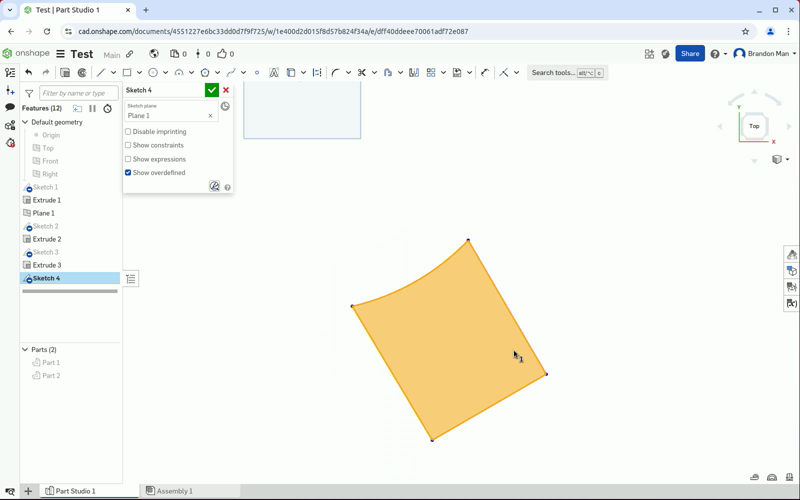
scroll(-6)
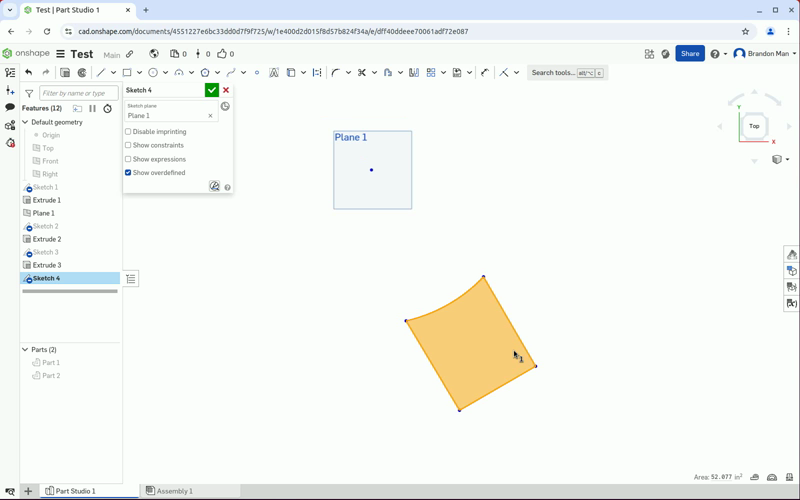
scroll(-6)
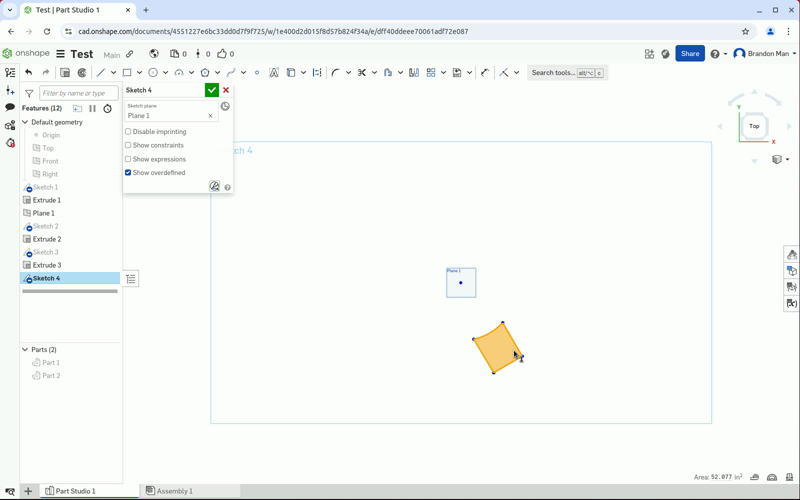
mouse_move(73, 352)
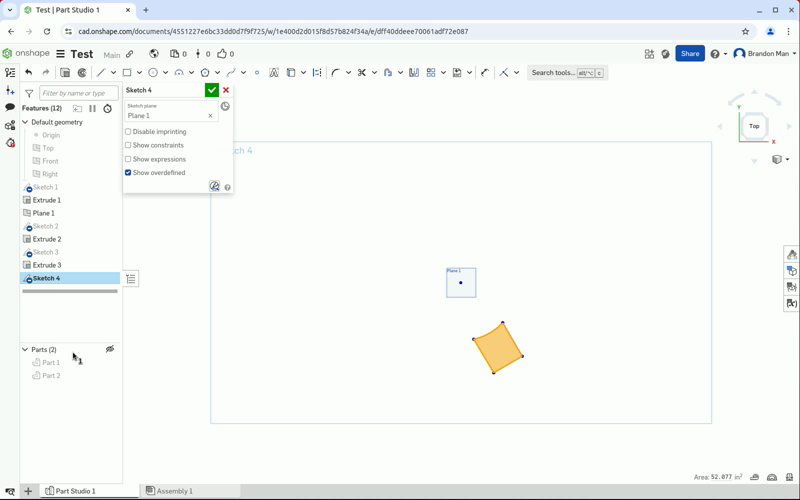
key(shift+y)
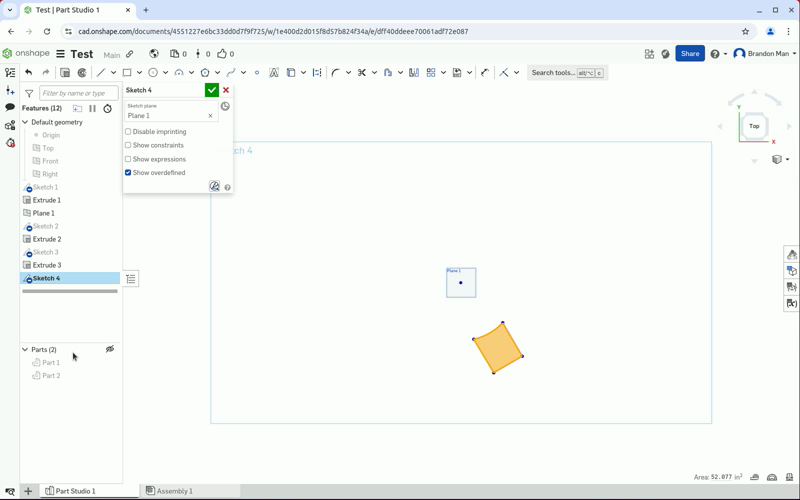
key(shift+e)
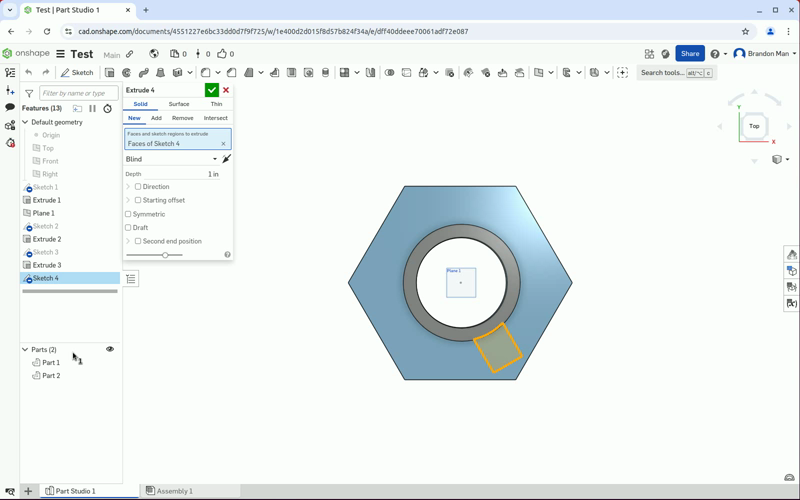
mouse_move(143, 106)
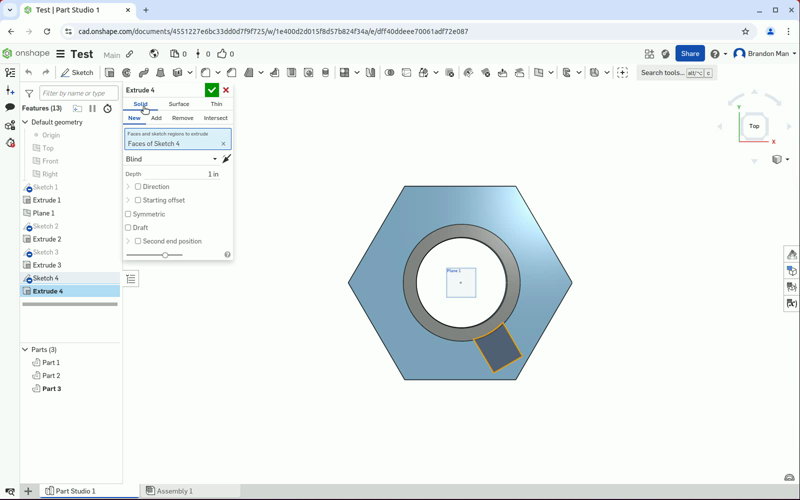
click(143, 106)
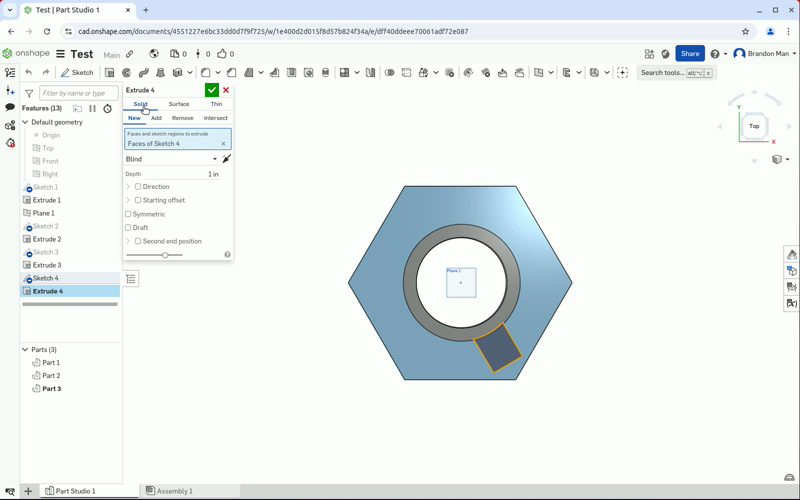
mouse_move(186, 120)
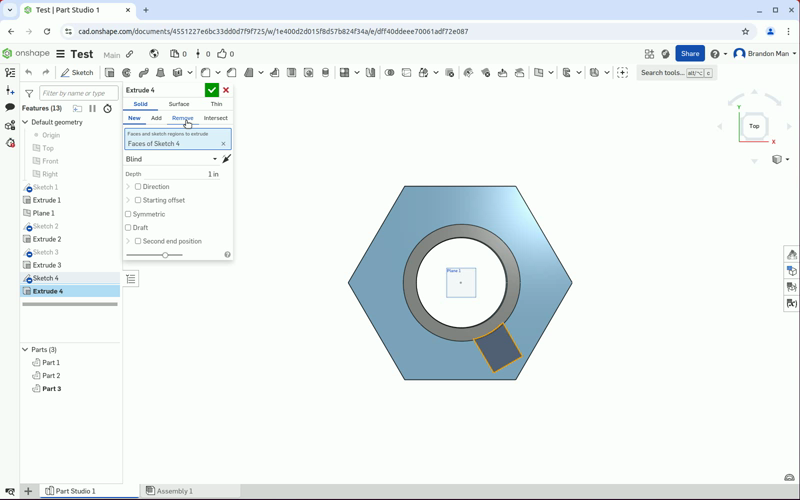
click(186, 120)
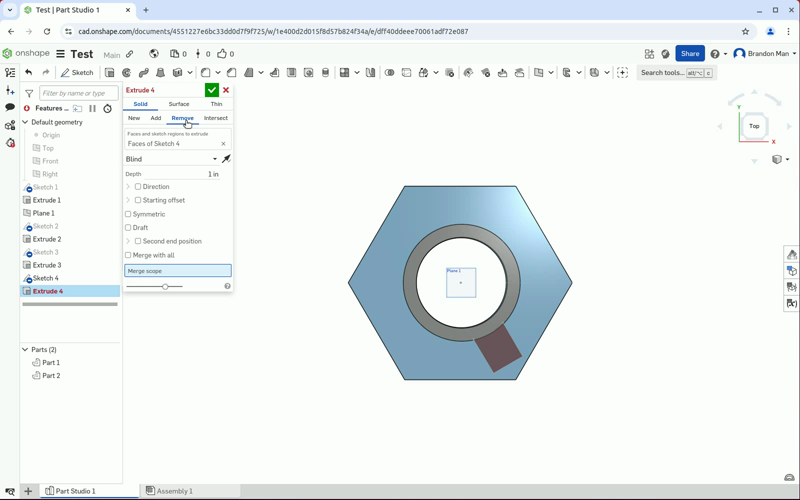
key(tab, 4)
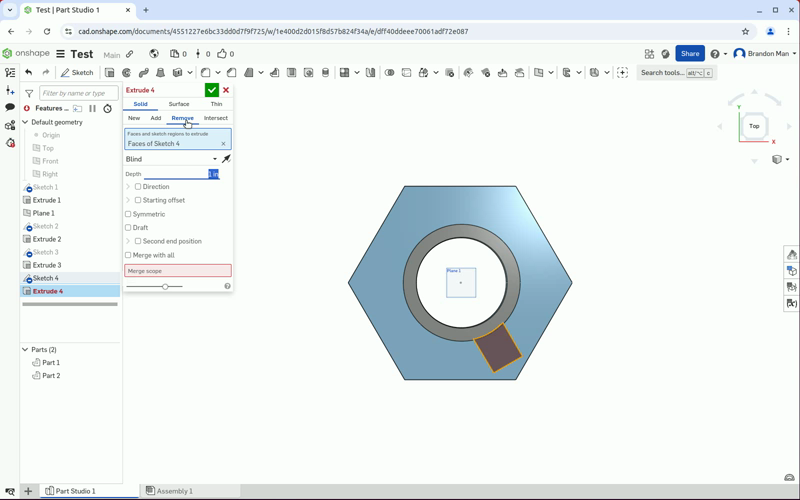
text(8.425)
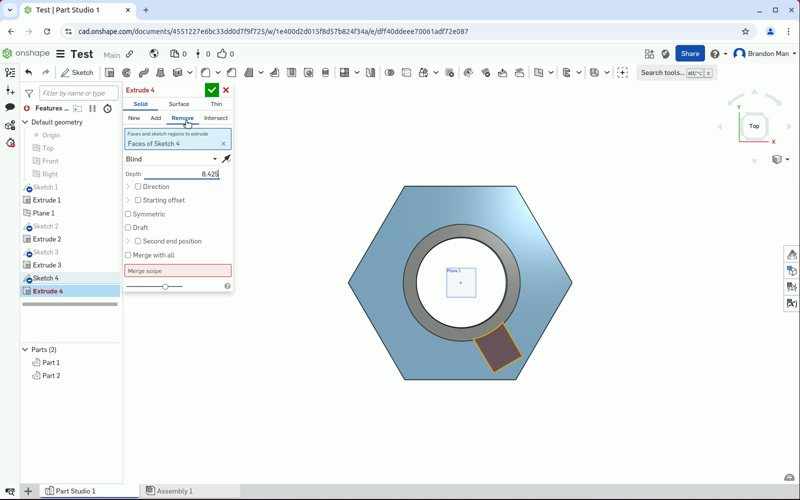
key(tab, 6)
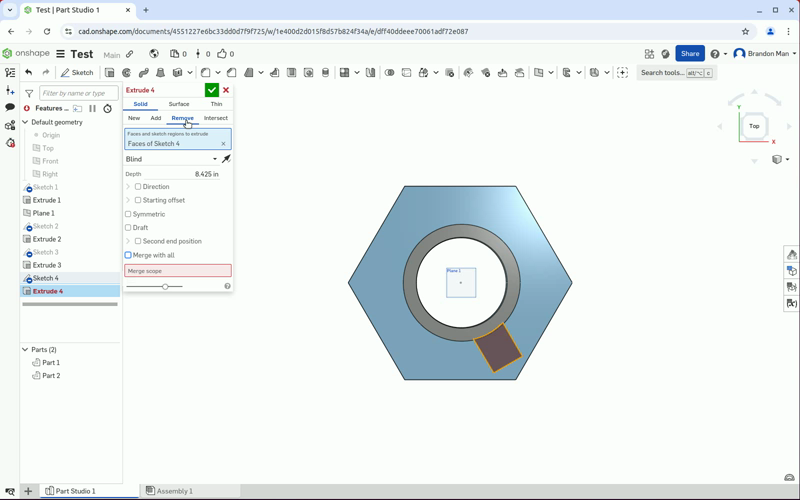
key(space)
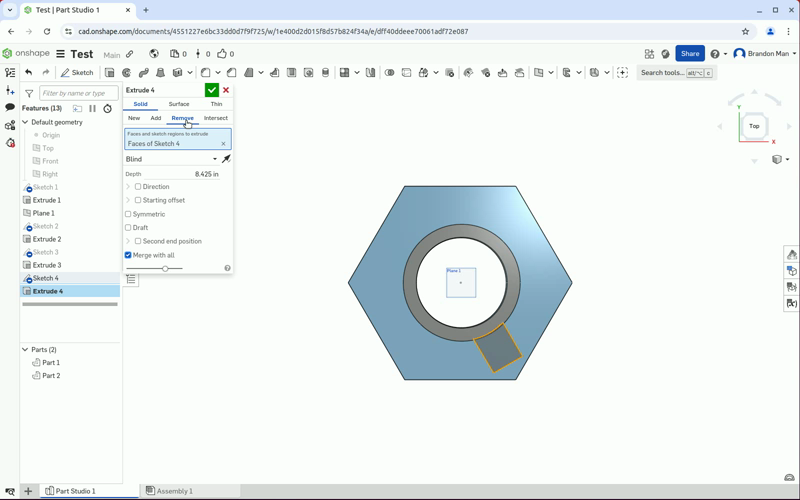
key(enter)
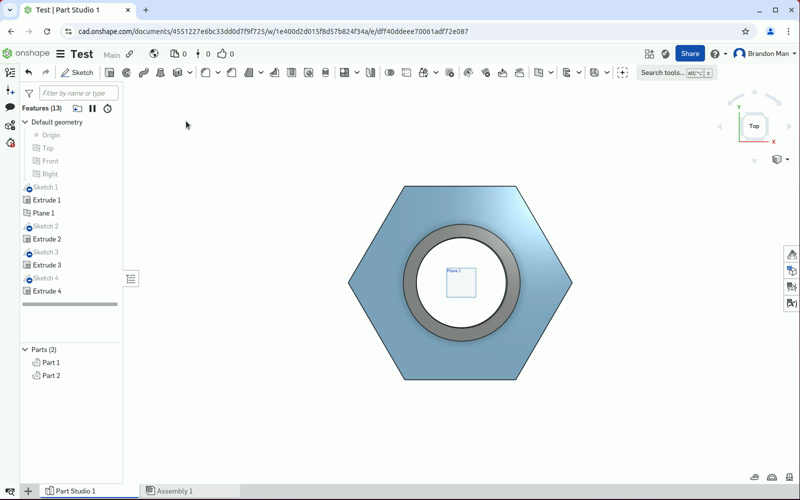
key(shift+h)
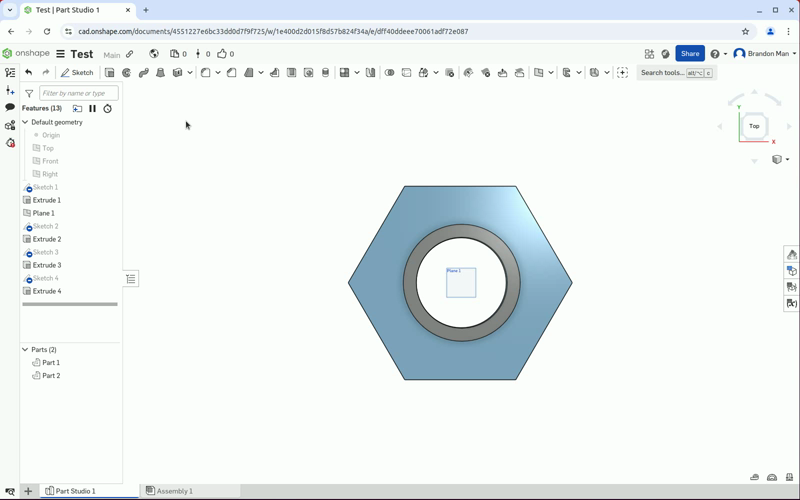
key(shift+h)
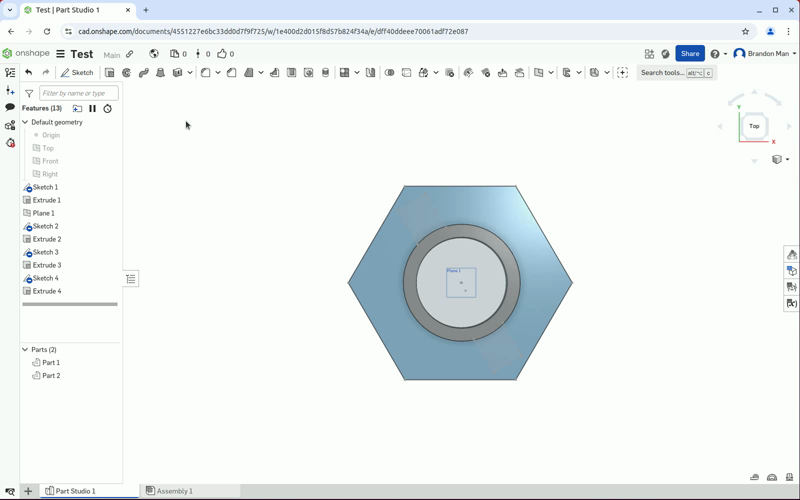
mouse_move(73, 189)
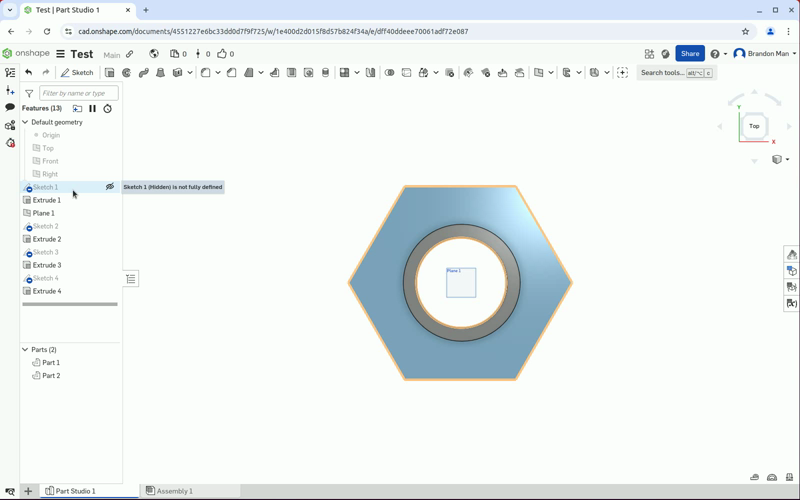
click(73, 189)
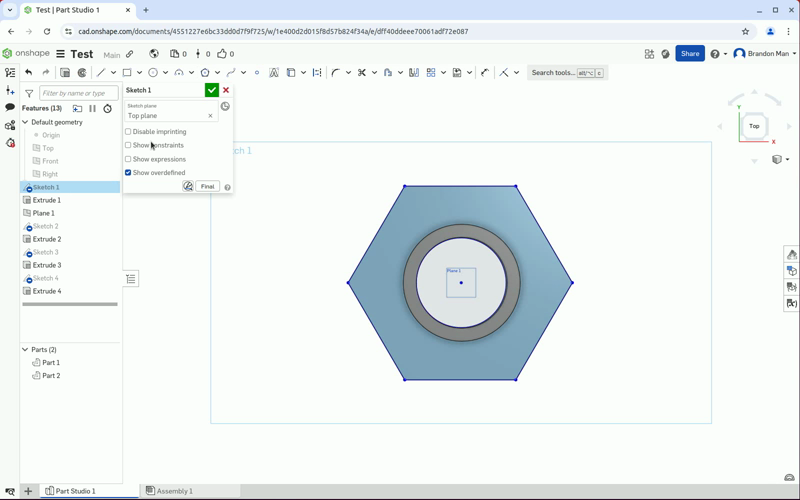
mouse_move(229, 92)
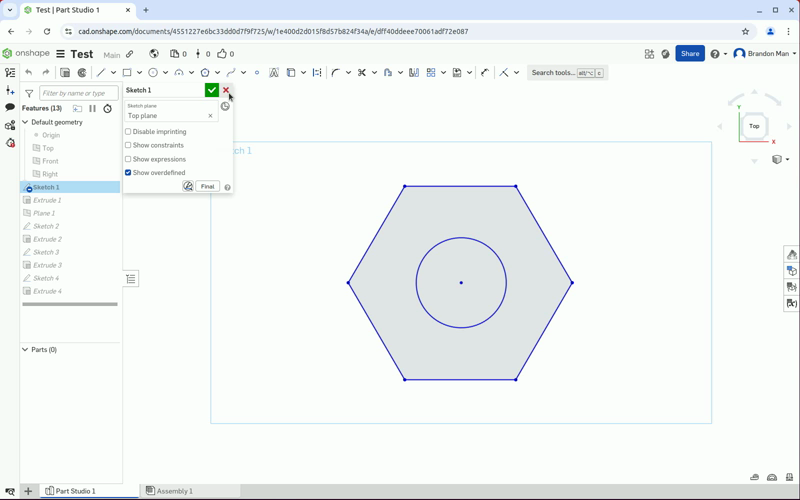
click(229, 92)
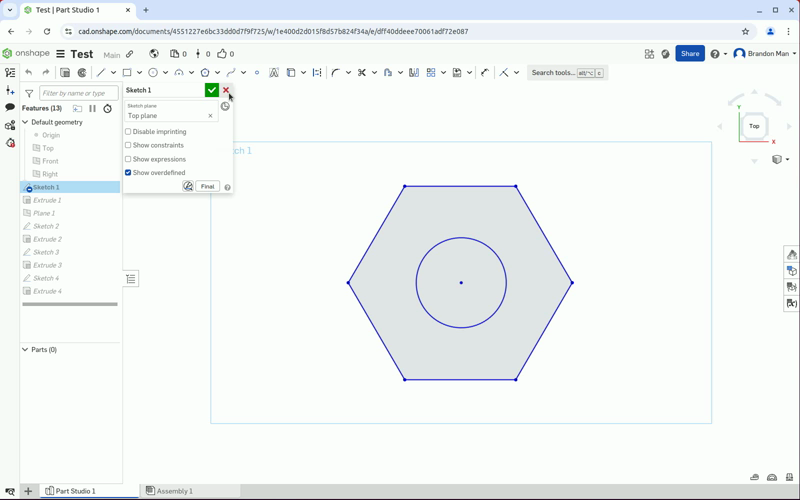
key(shift+s)
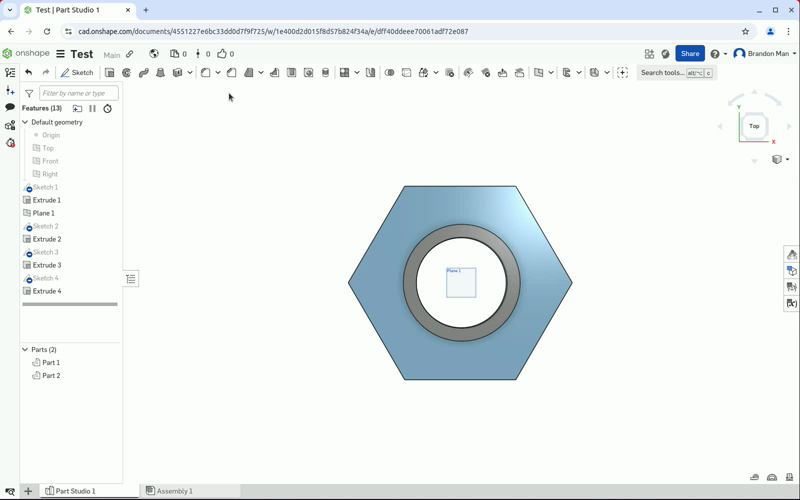
mouse_move(73, 215)
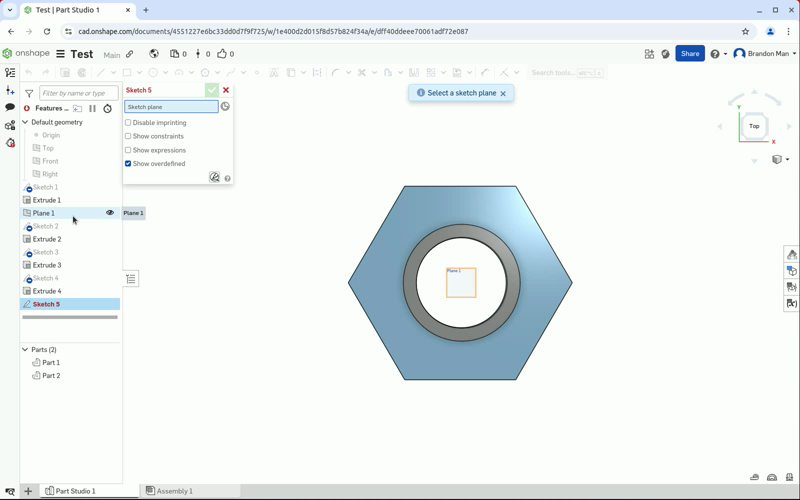
click(73, 215)
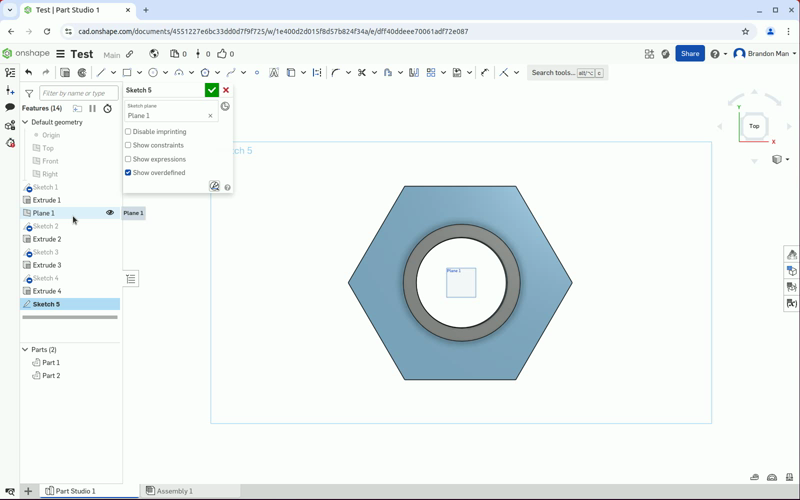
mouse_move(73, 352)
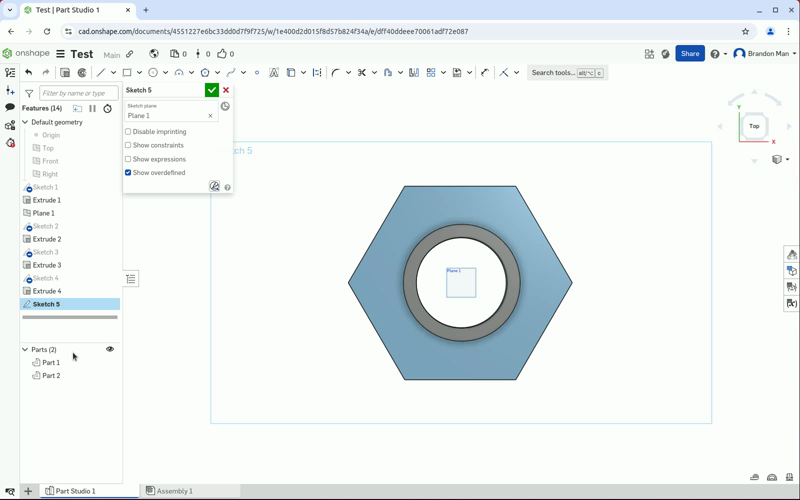
key(y)
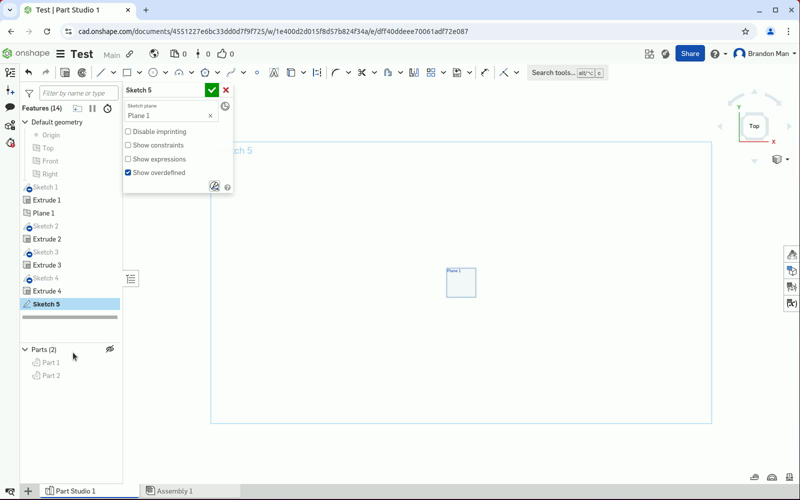
key(l)
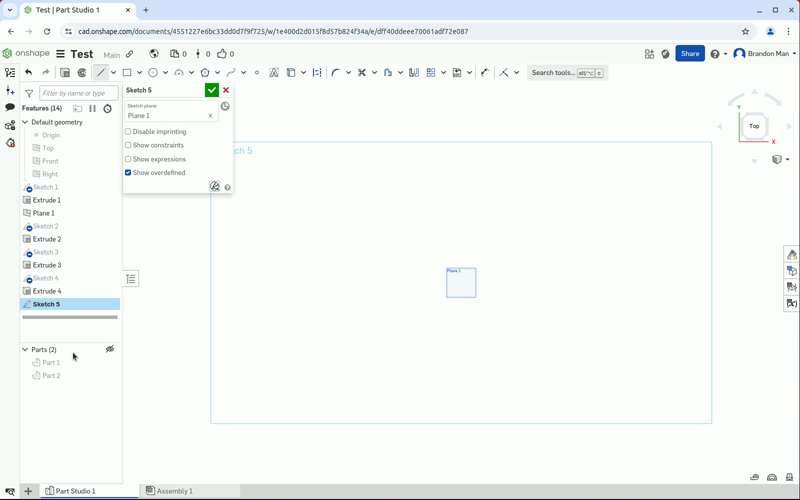
key_down(shift)
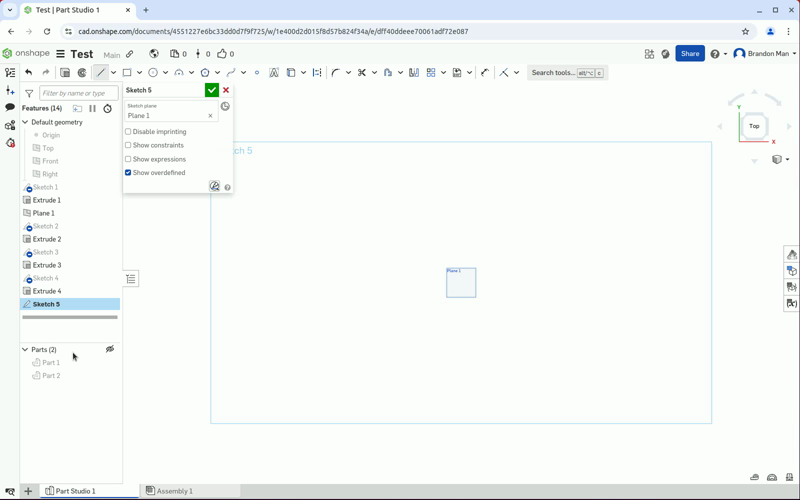
mouse_move(417, 244)
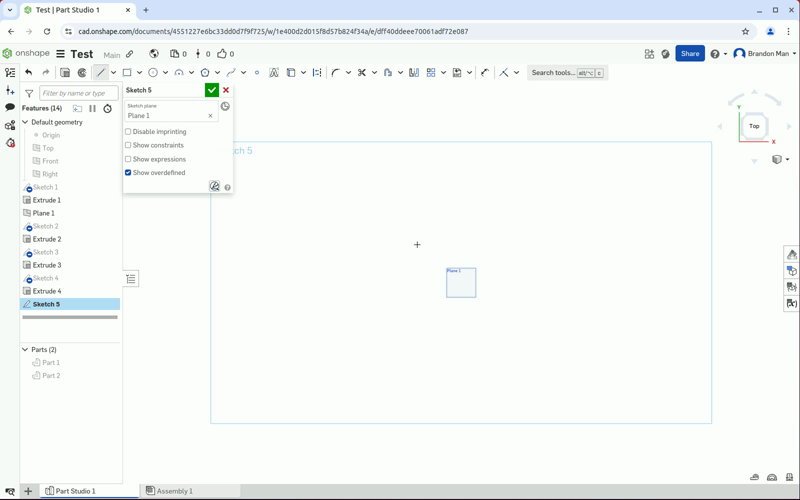
click(417, 244)
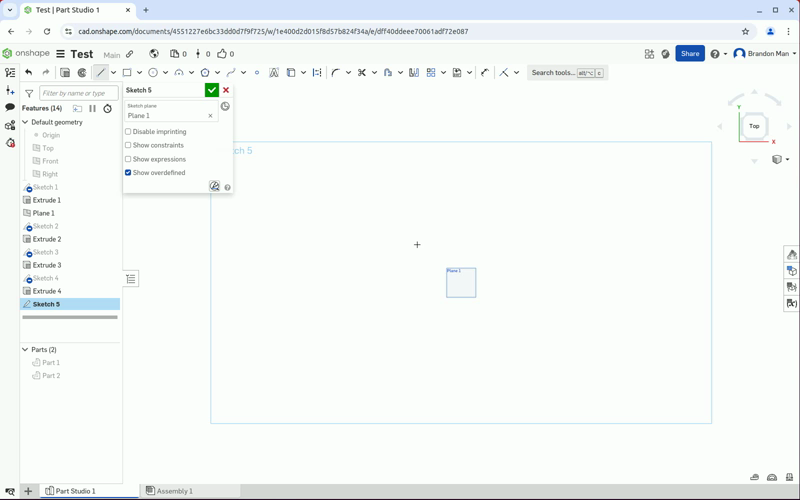
key_up(shift)
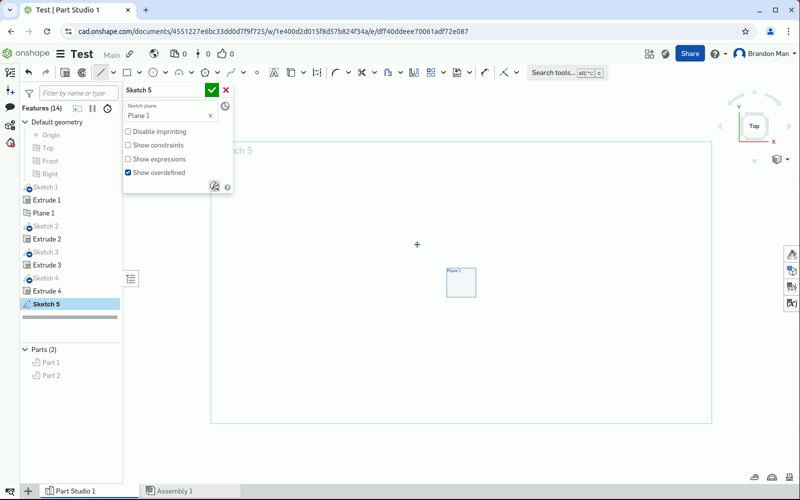
key_down(shift)
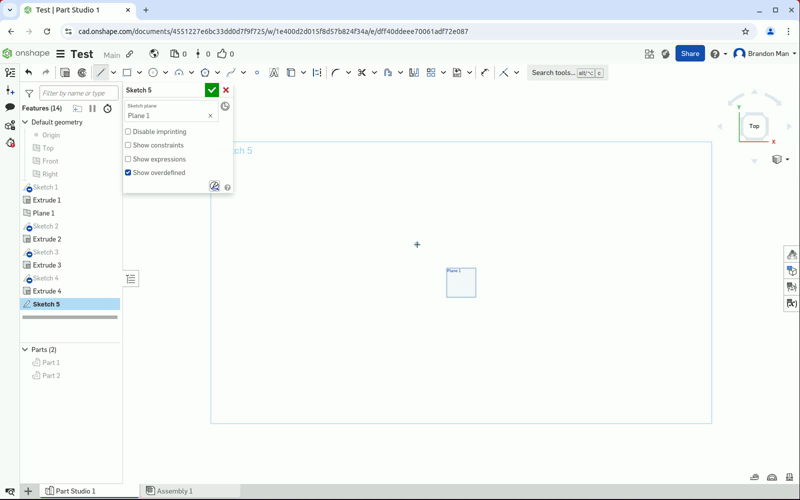
mouse_move(474, 339)
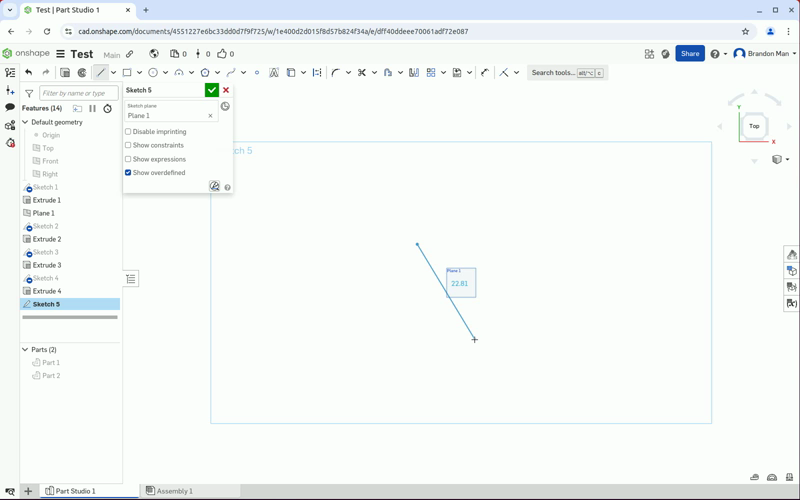
click(474, 339)
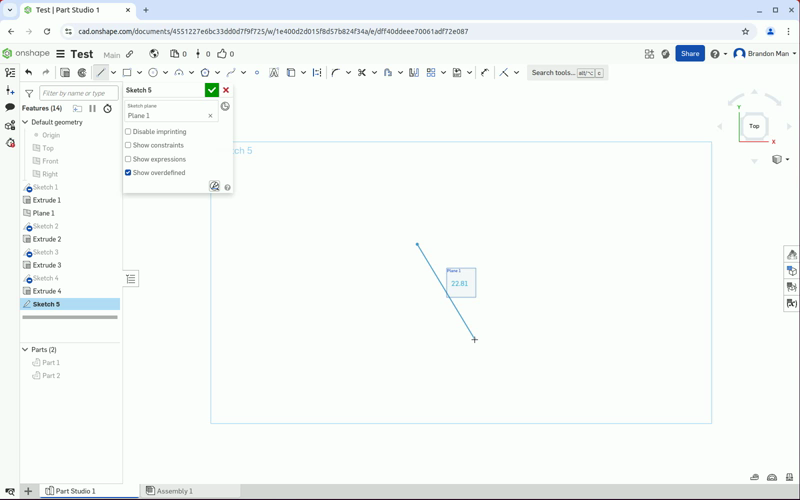
key_up(shift)
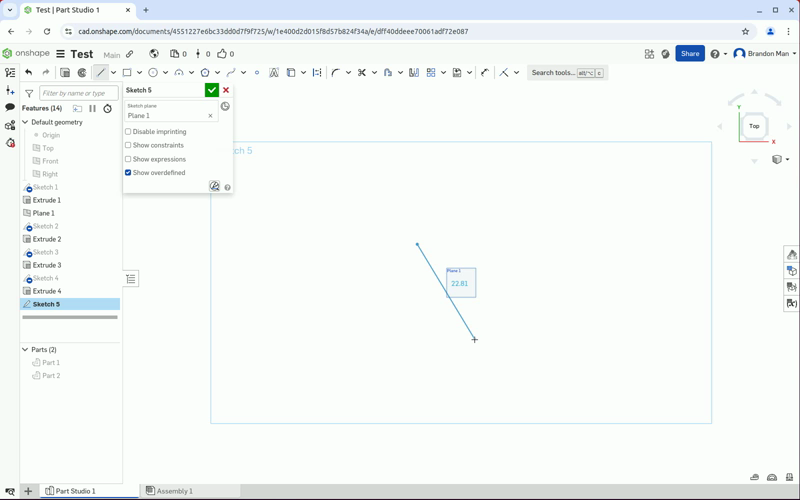
key(esc)
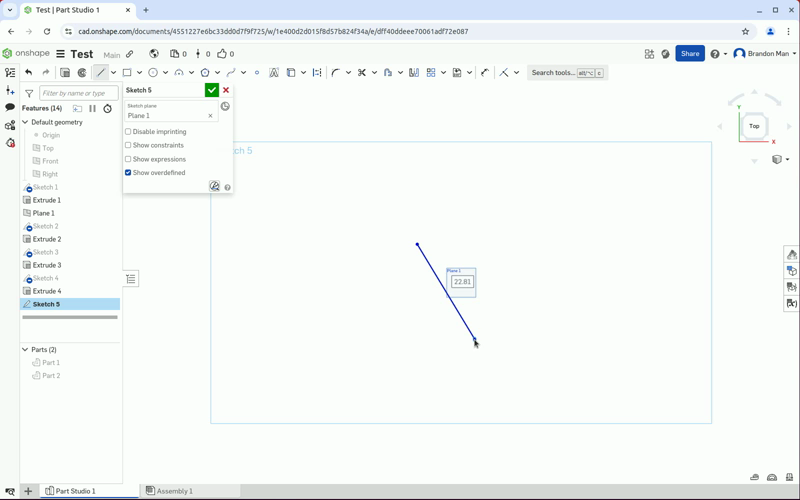
key(a)
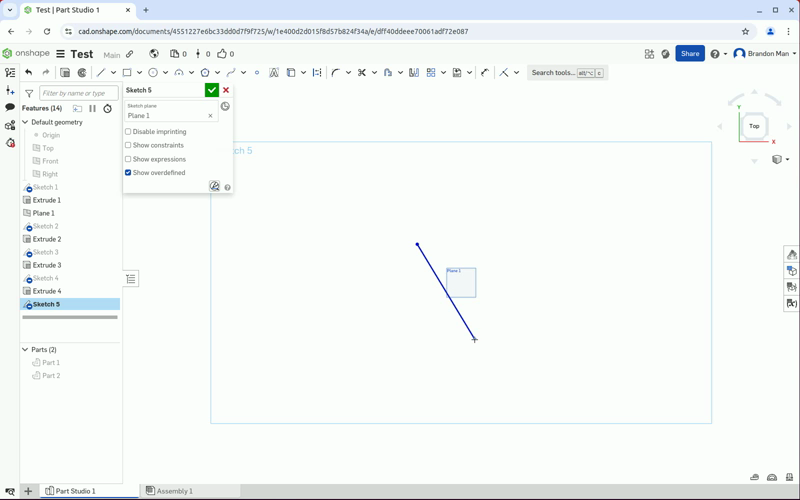
mouse_move(474, 339)
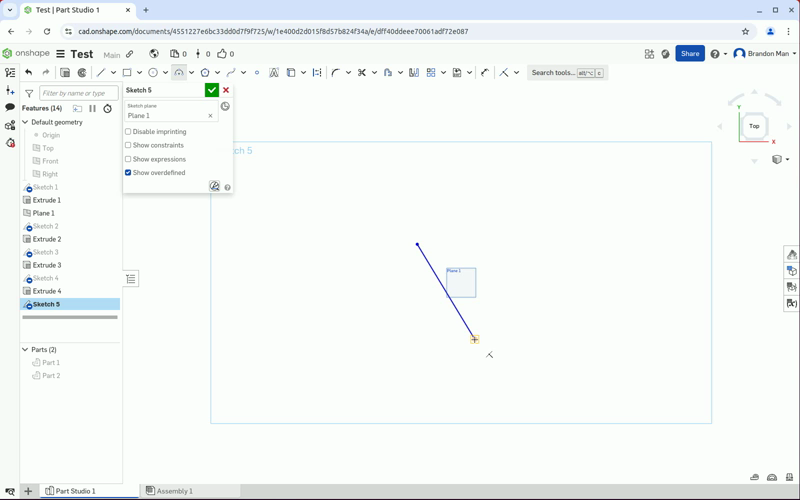
click(474, 339)
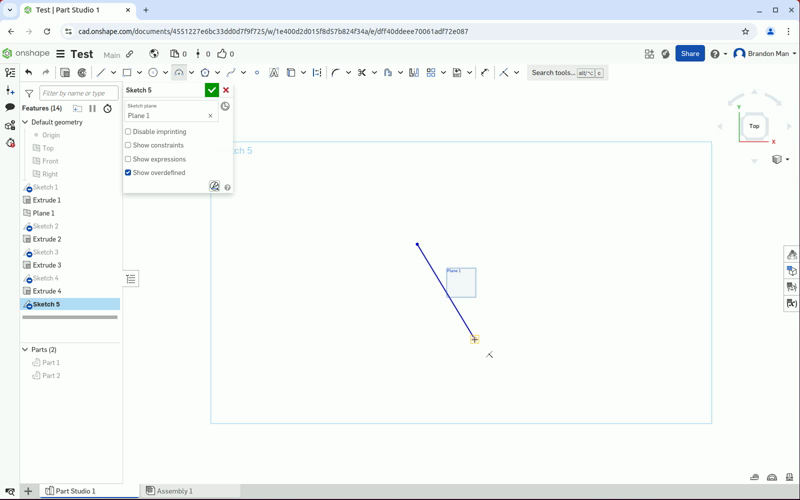
key_down(shift)
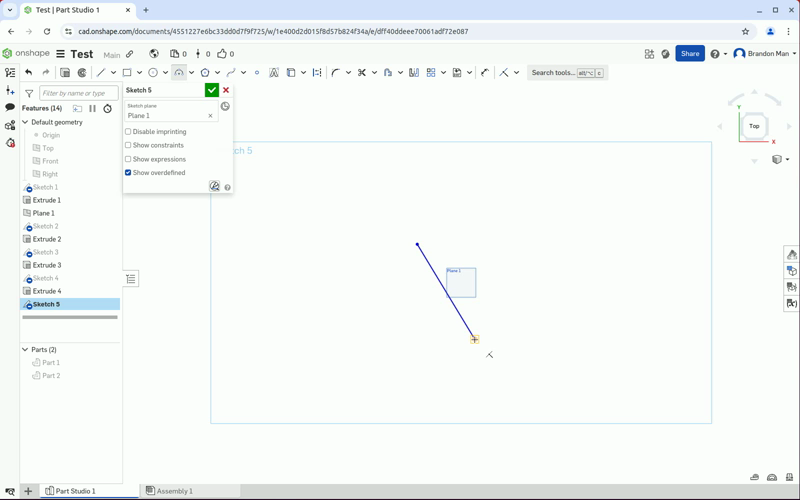
mouse_move(502, 323)
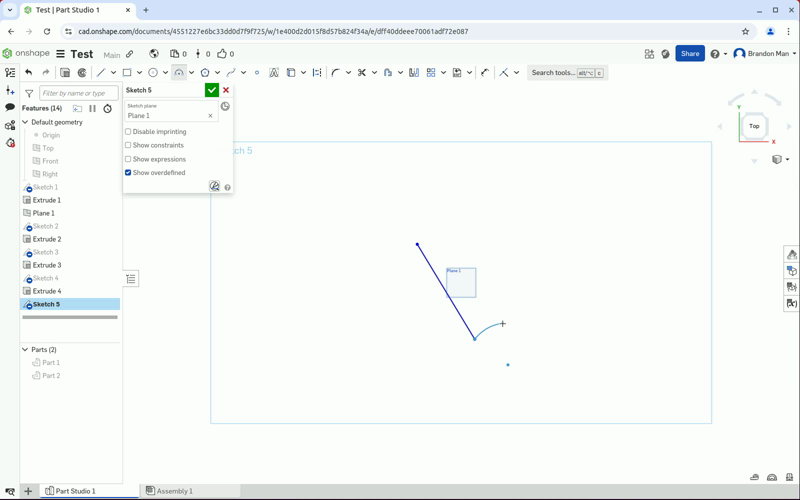
click(502, 323)
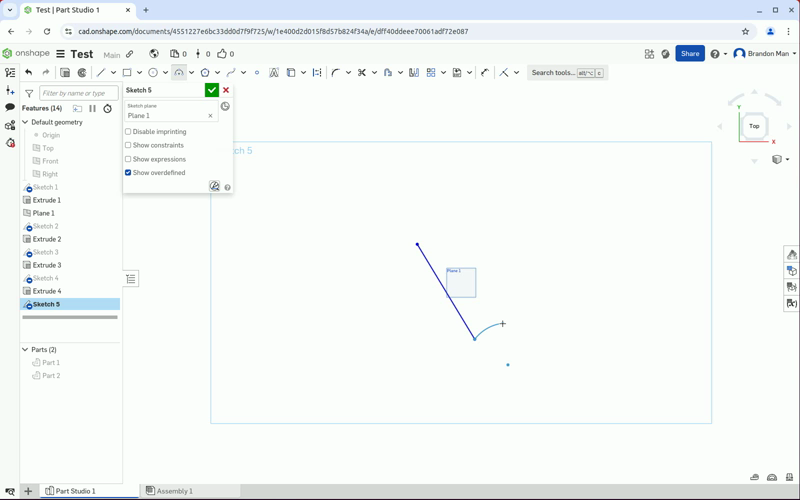
mouse_move(489, 333)
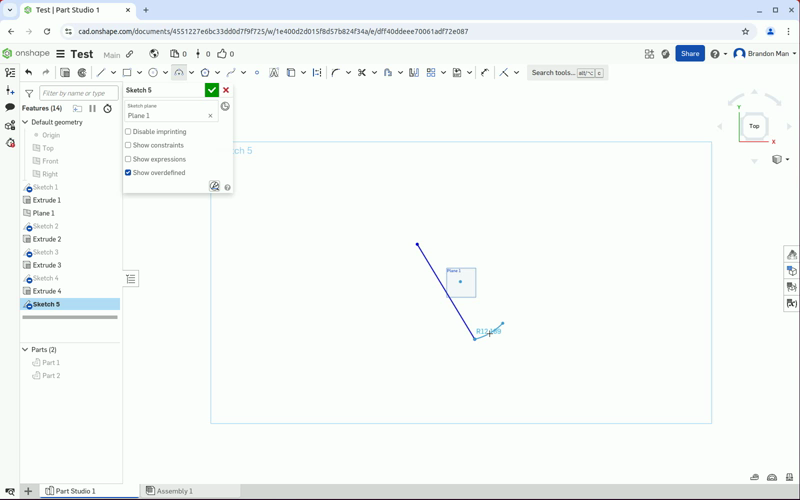
click(489, 333)
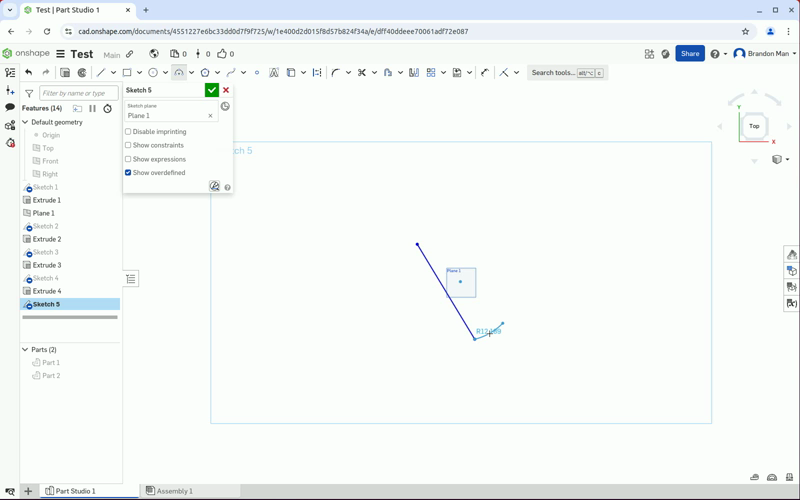
key_up(shift)
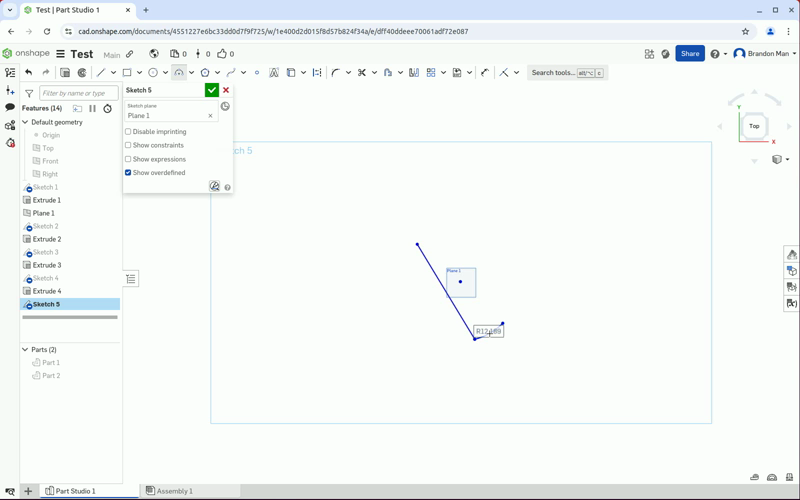
key(esc)
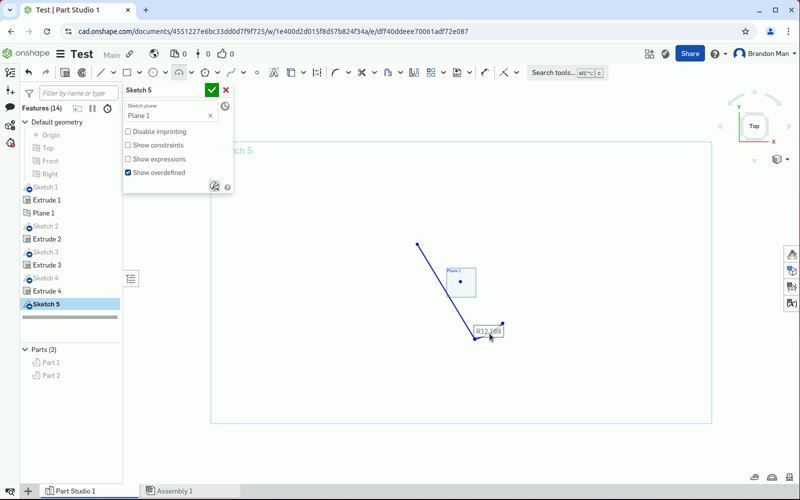
key(l)
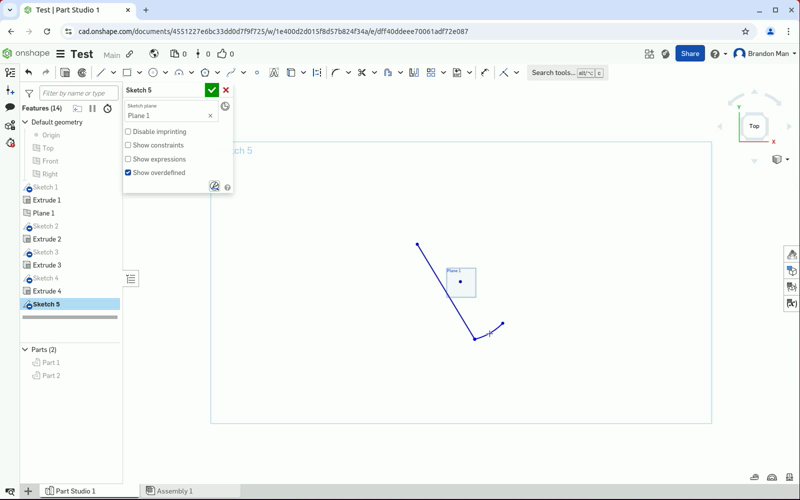
mouse_move(502, 323)
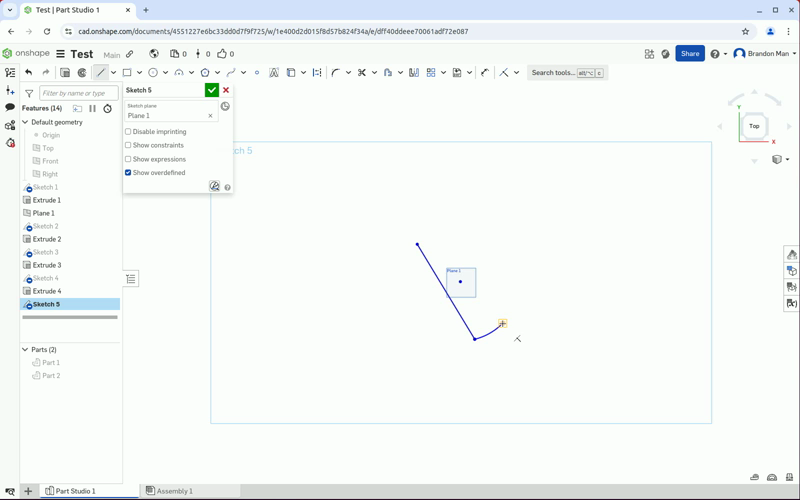
click(502, 323)
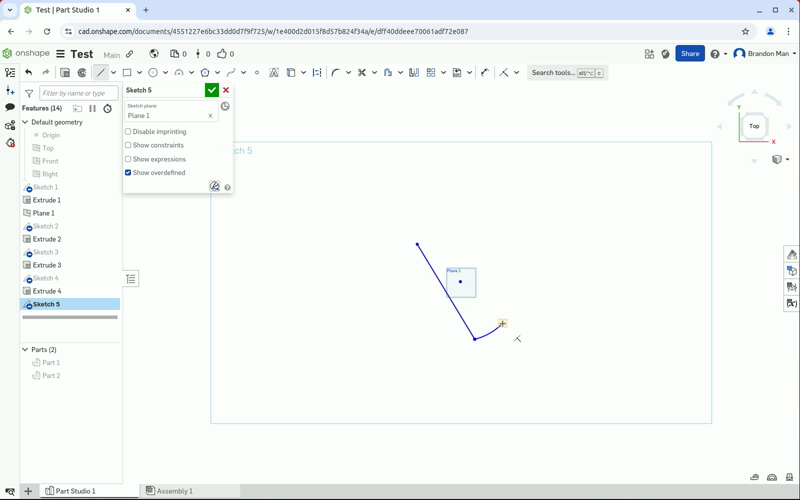
key_down(shift)
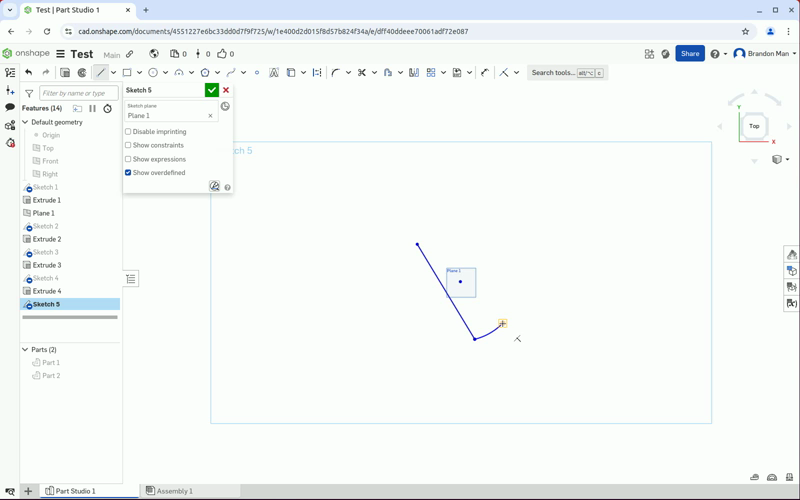
mouse_move(445, 227)
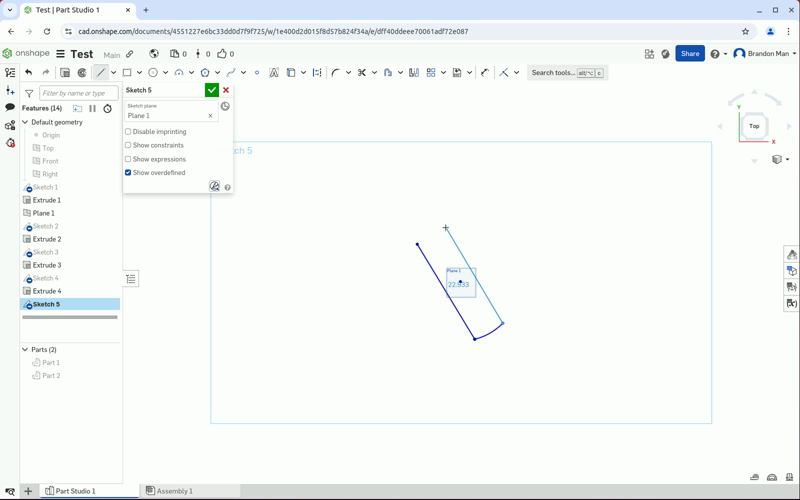
click(445, 227)
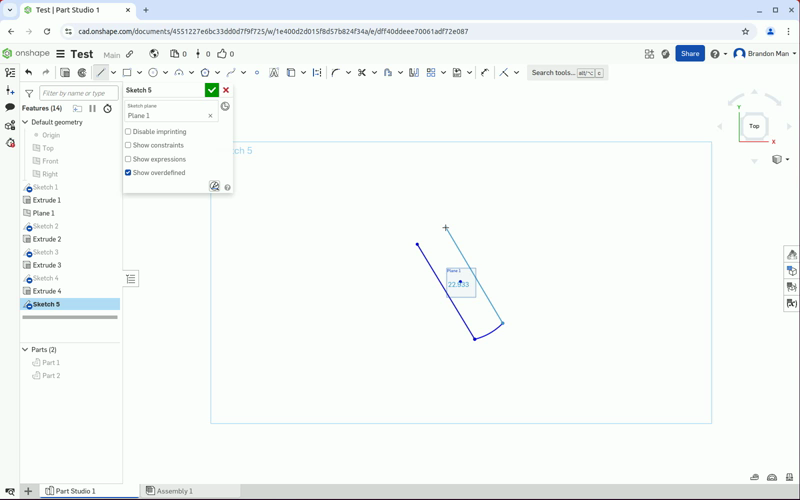
key_up(shift)
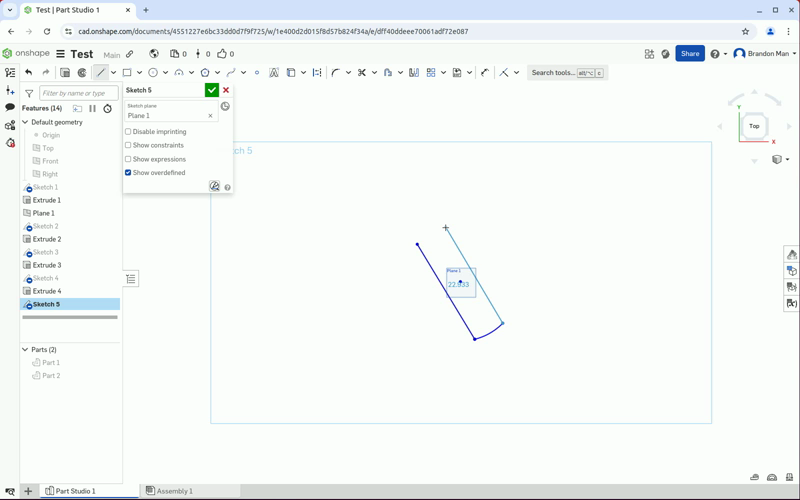
key(esc)
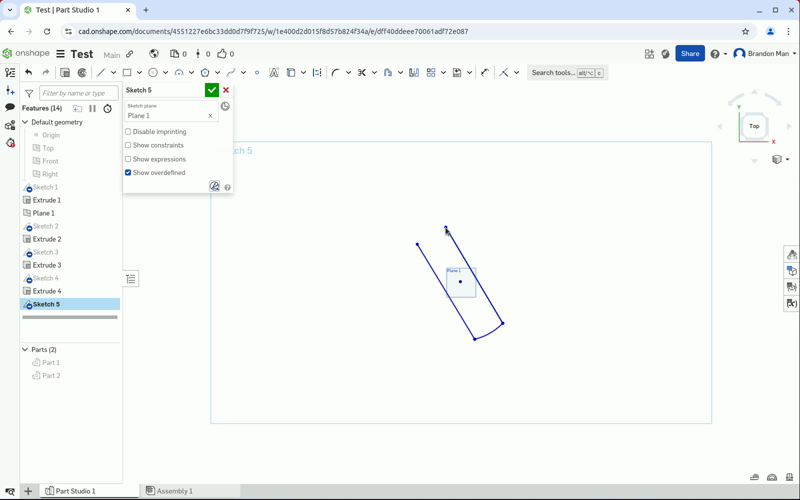
key(a)
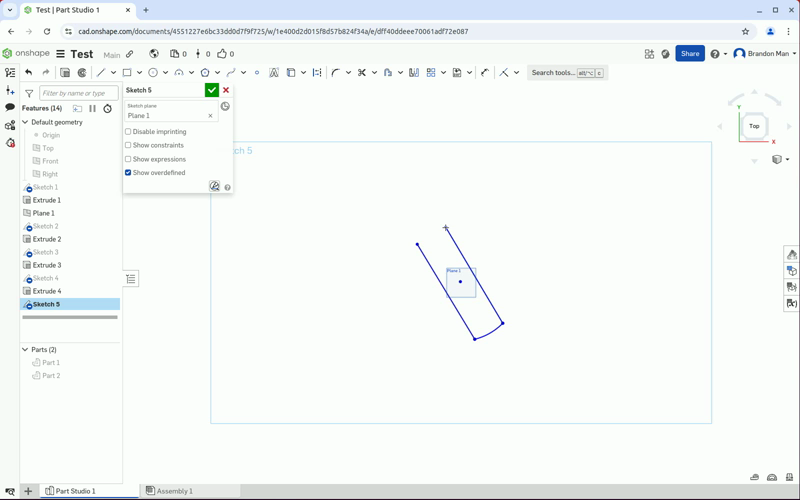
mouse_move(445, 227)
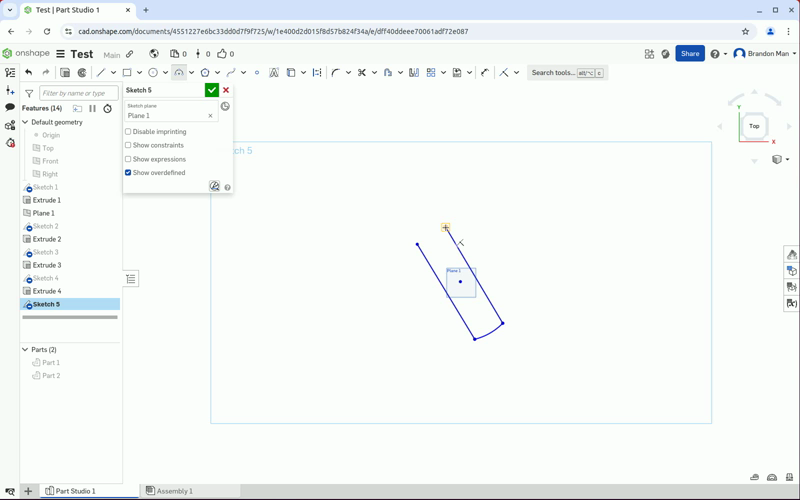
click(445, 227)
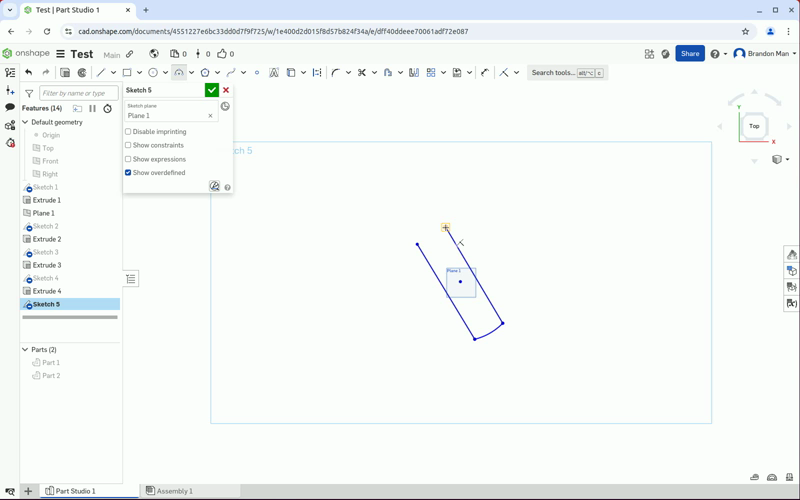
mouse_move(417, 244)
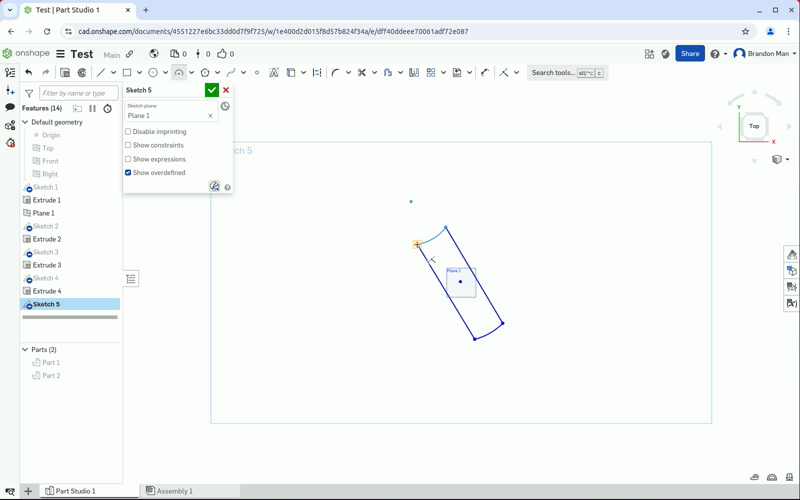
click(417, 244)
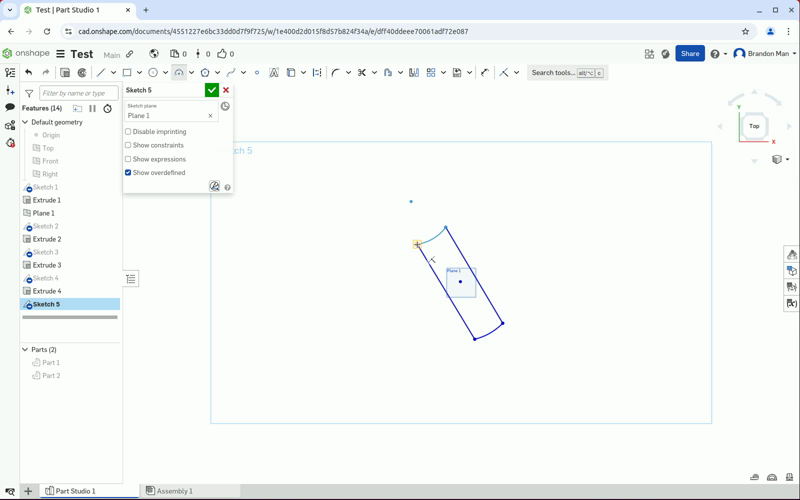
key_down(shift)
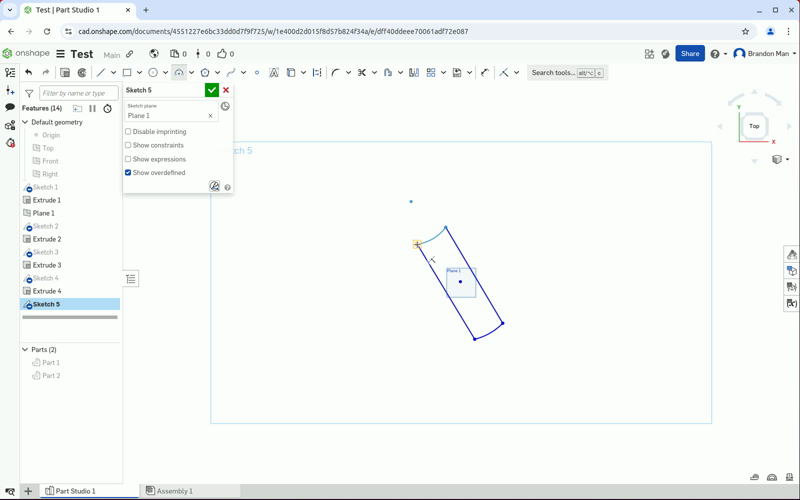
mouse_move(430, 233)
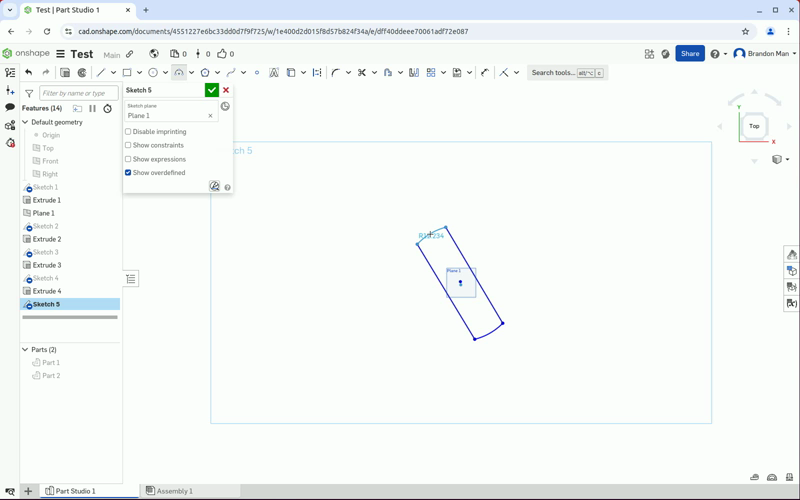
click(430, 233)
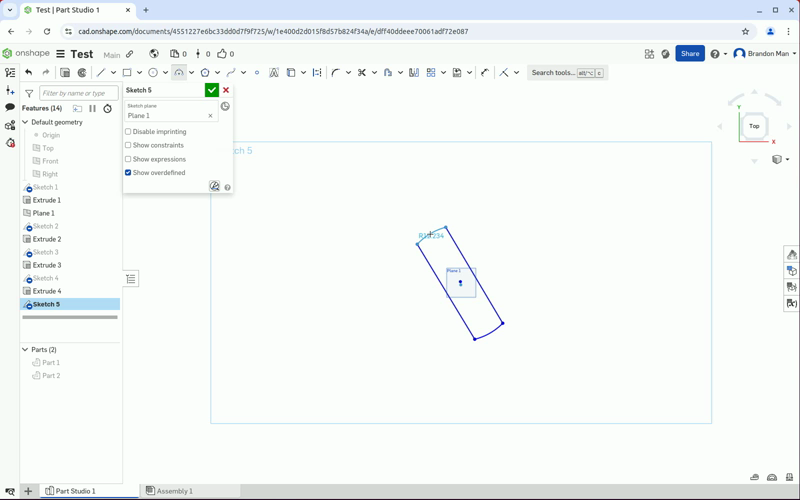
key_up(shift)
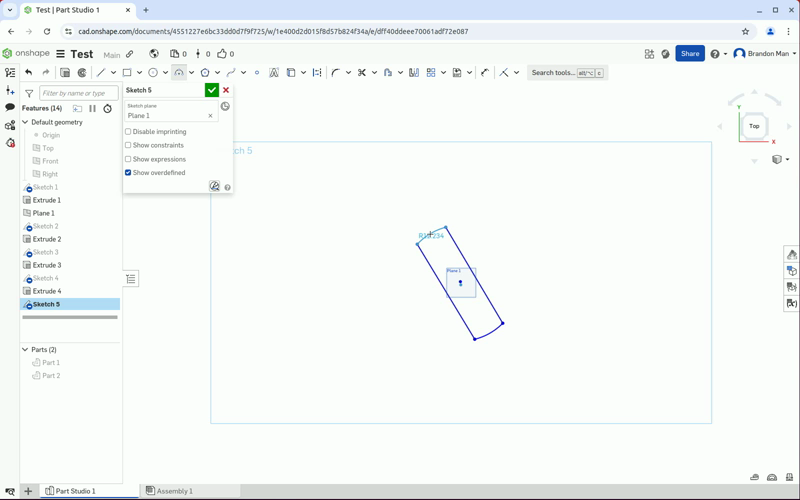
key(esc)
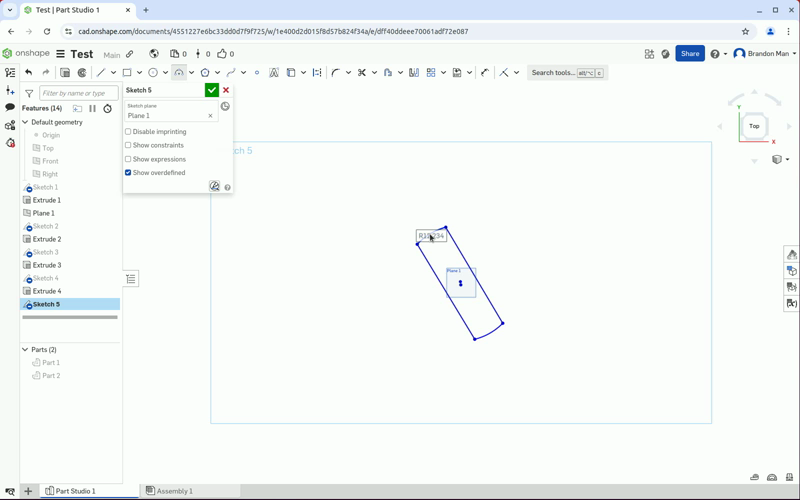
mouse_move(445, 250)
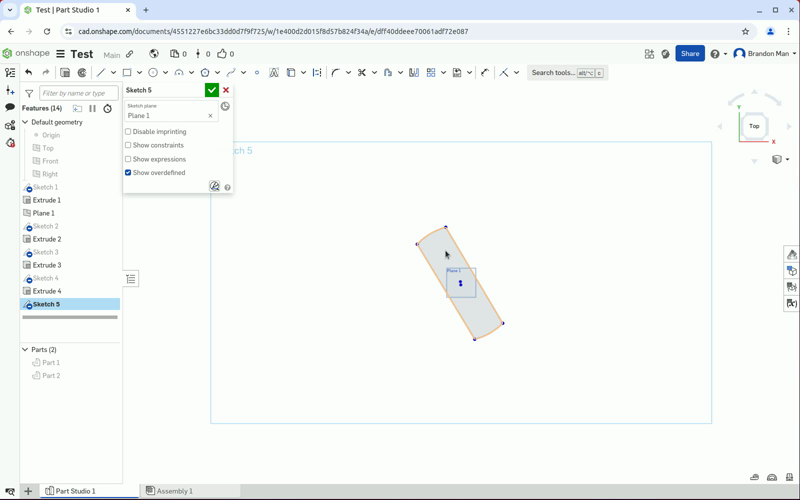
click(445, 250)
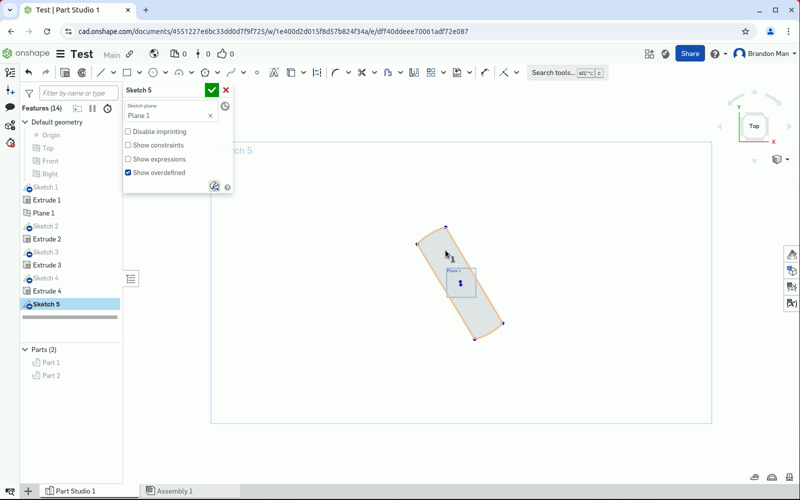
mouse_move(73, 352)
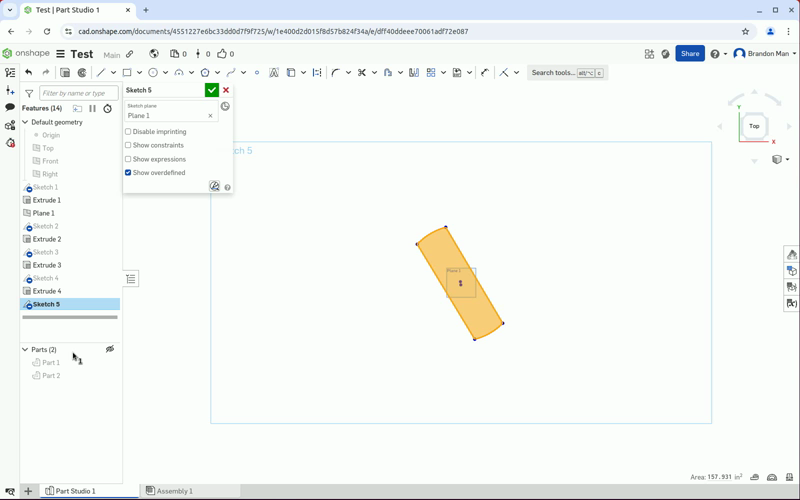
key(shift+y)
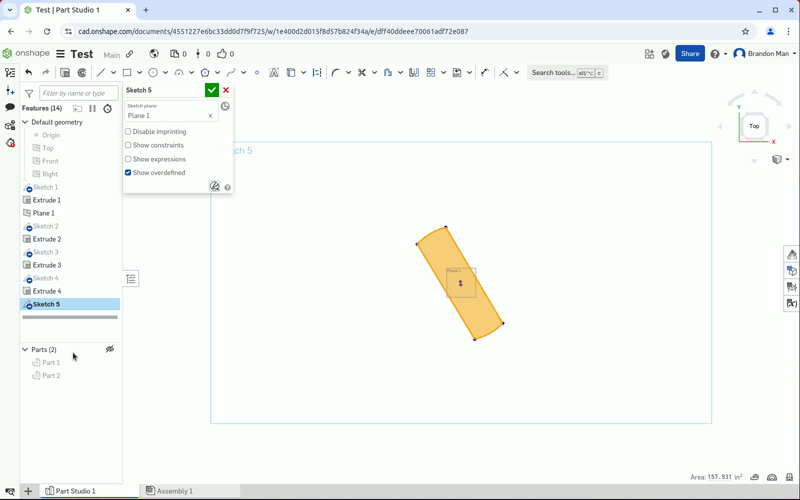
key(shift+e)
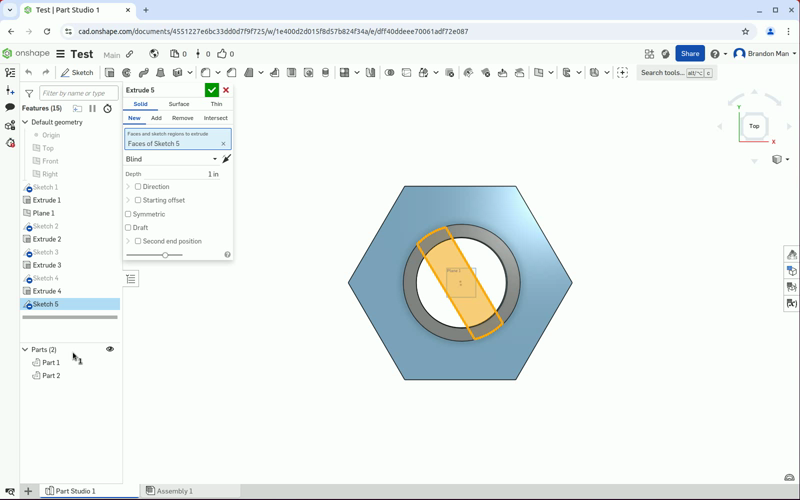
mouse_move(143, 106)
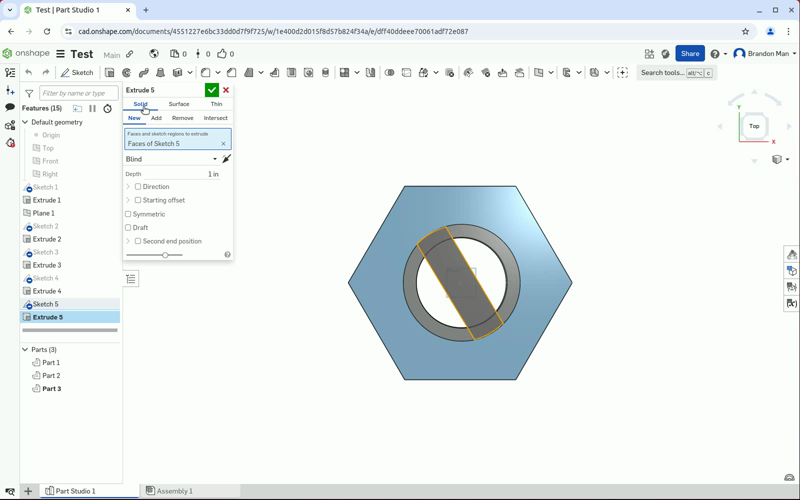
click(143, 106)
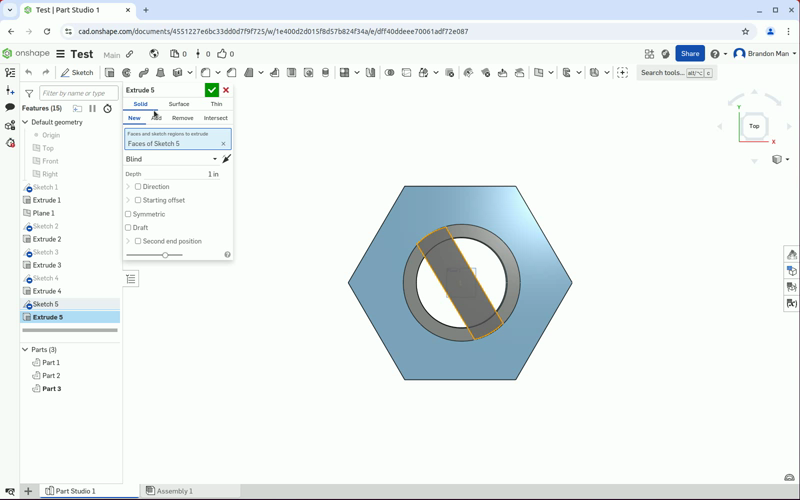
mouse_move(186, 120)
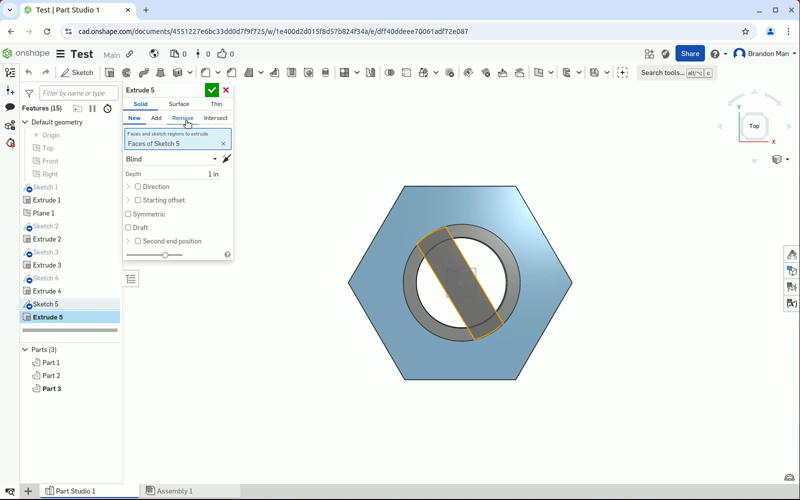
click(186, 120)
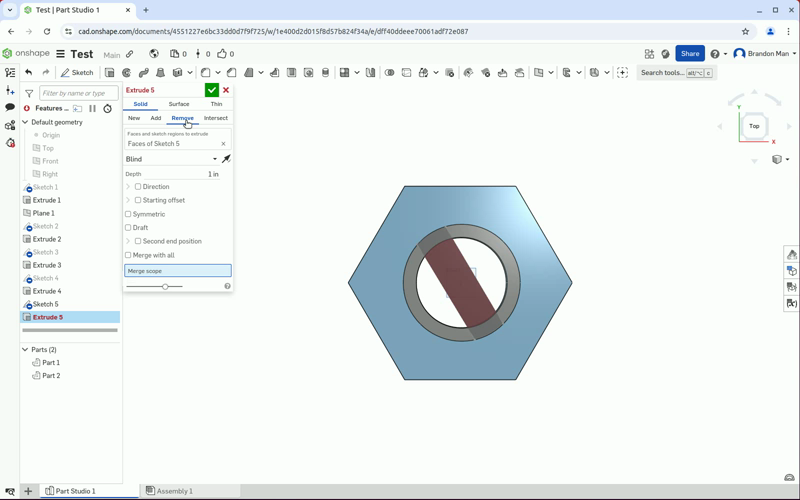
key(tab, 4)
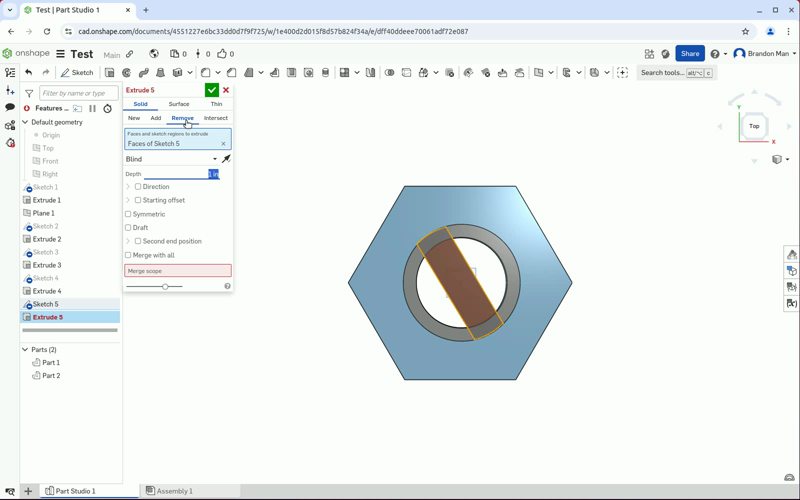
text(8.425)
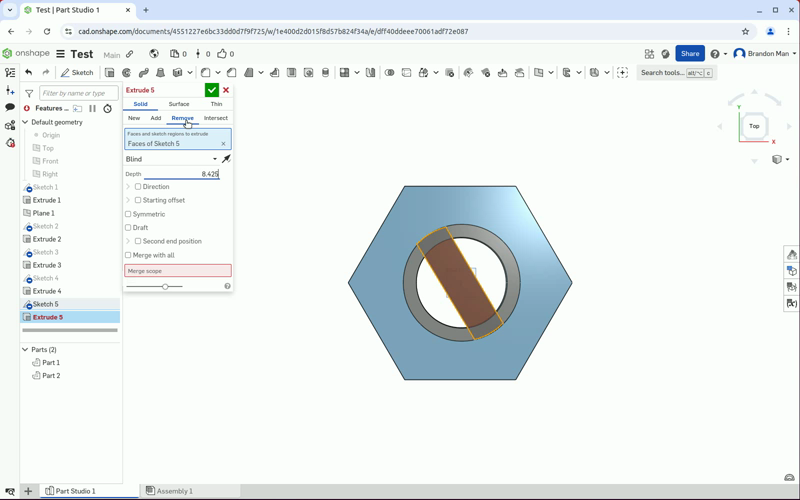
key(tab, 6)
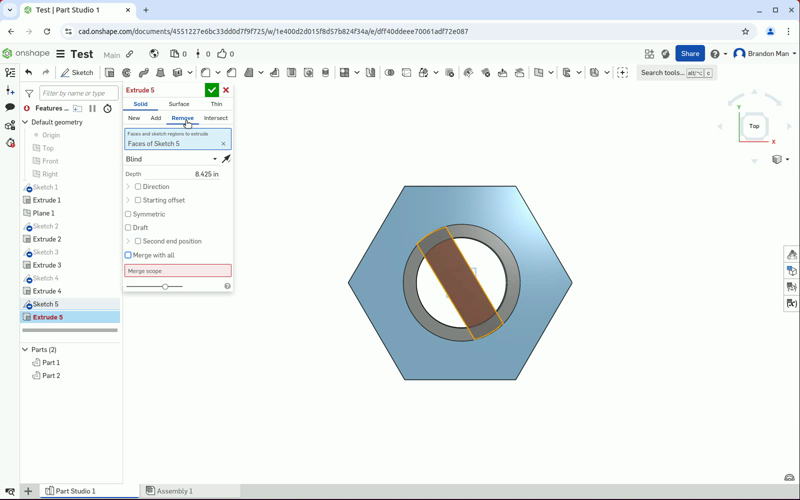
key(space)
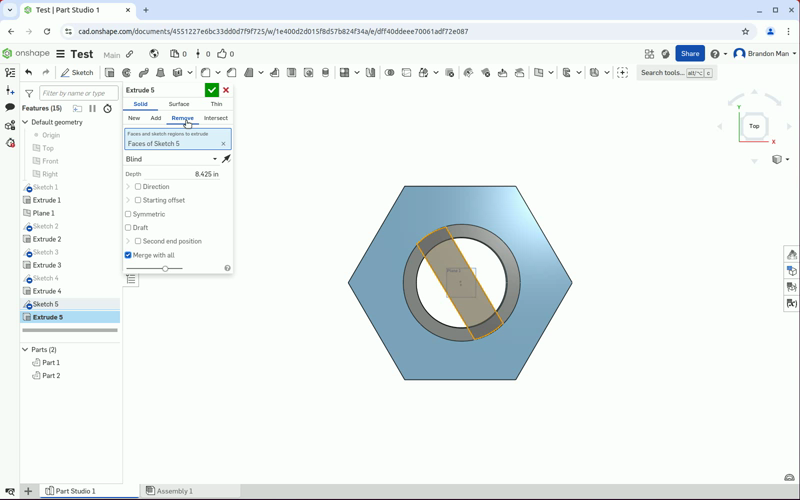
key(enter)
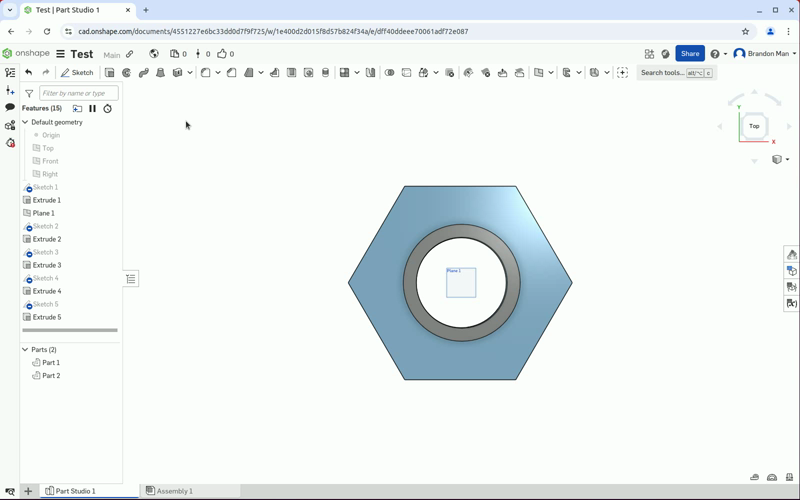
key(shift+h)
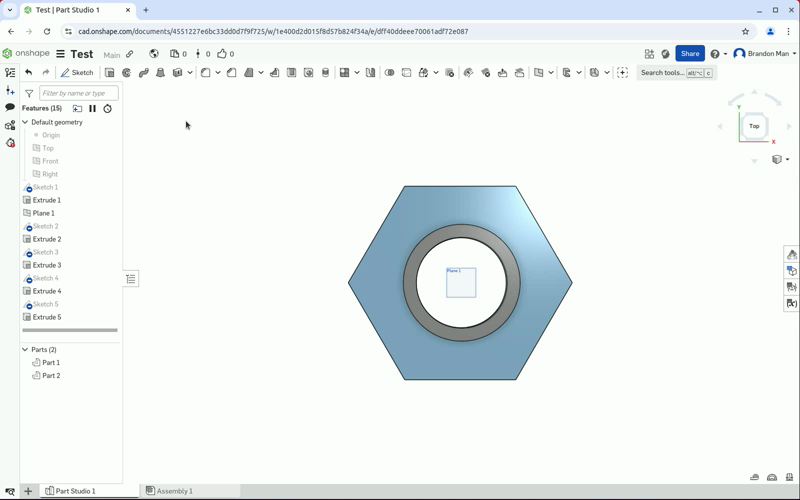
key(shift+h)
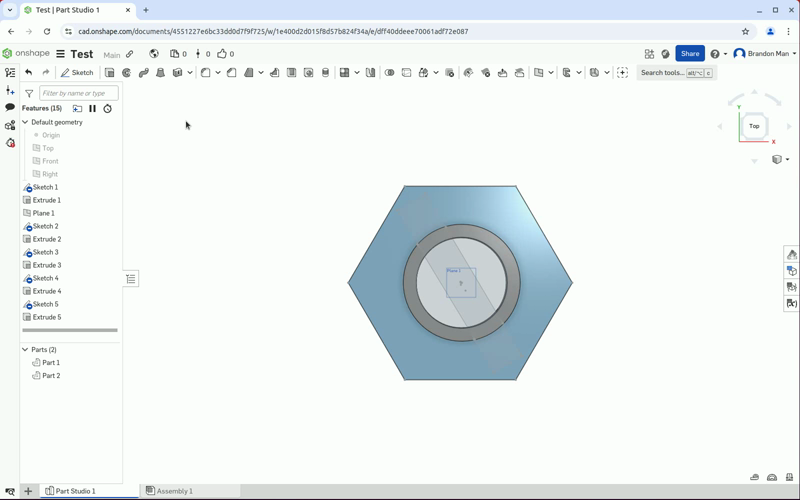
key(shift+7)
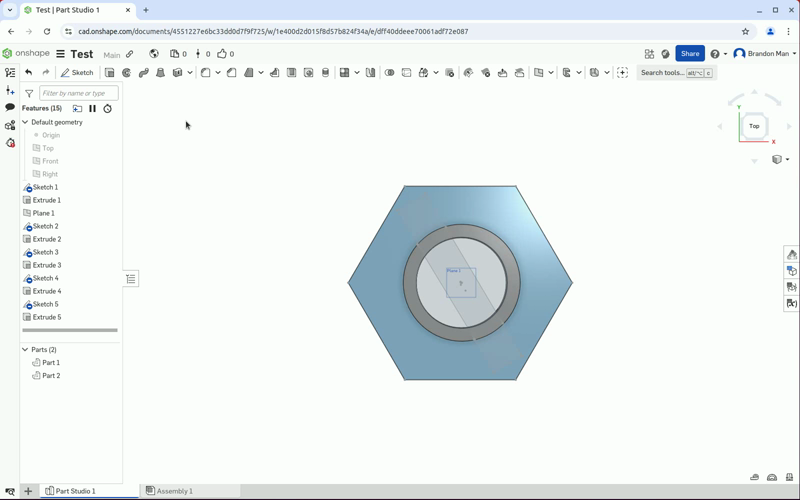
key(up, 3)
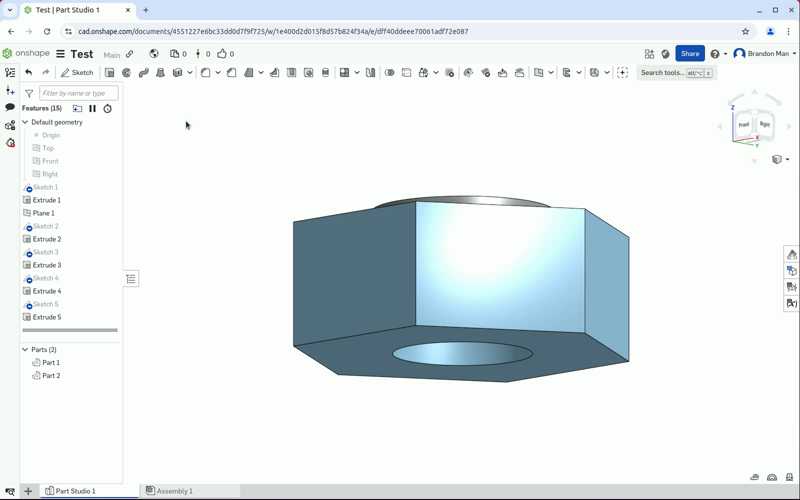
key(left, 3)
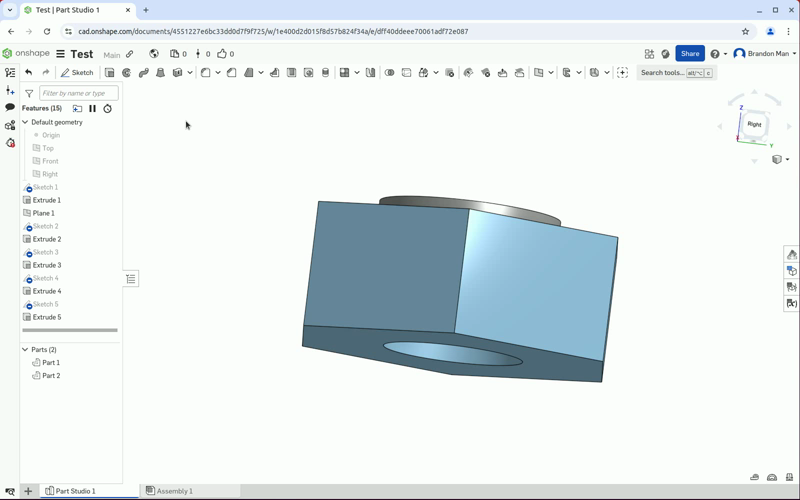
key(right, 3)
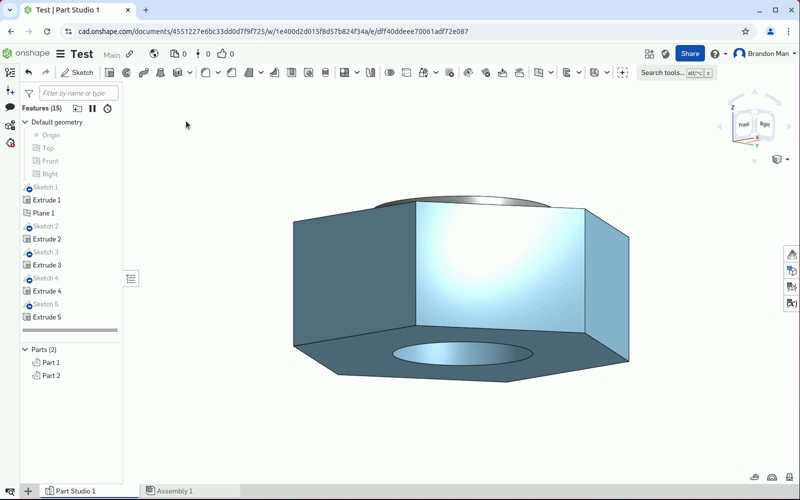
key(down, 3)
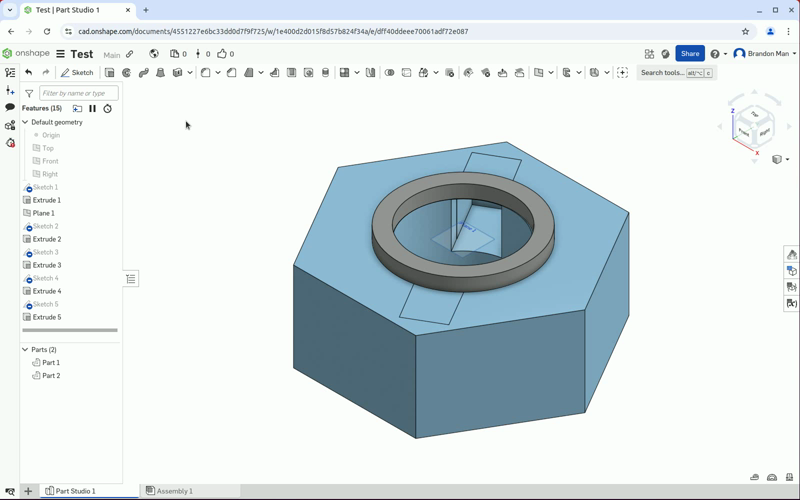
mouse_move(73, 189)
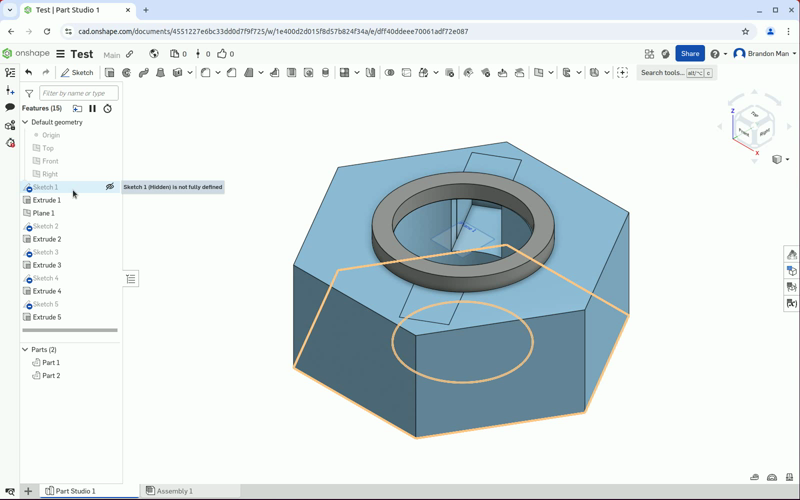
click(73, 189)